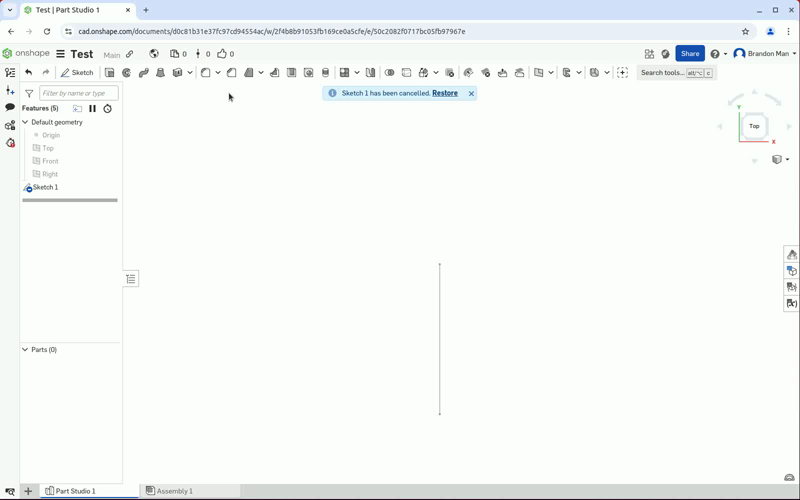
key(shift+h)
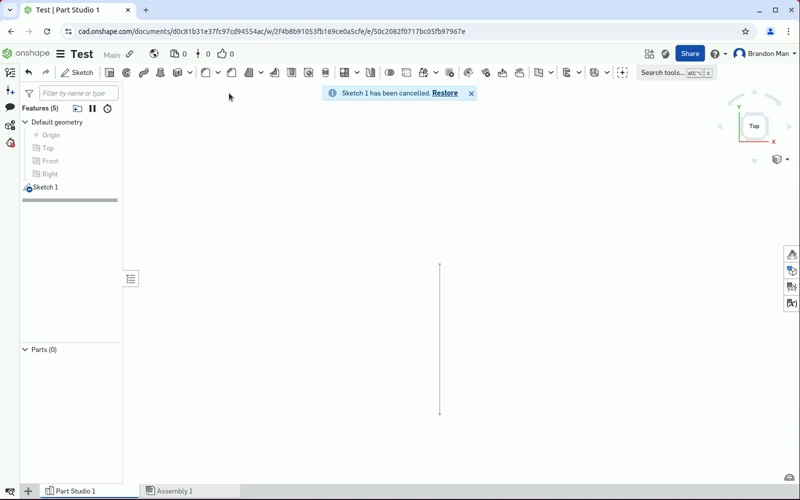
key(shift+s)
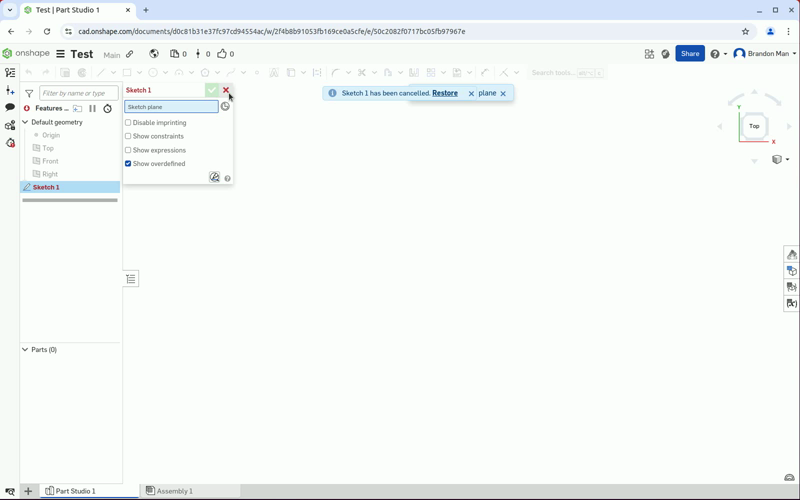
mouse_move(73, 150)
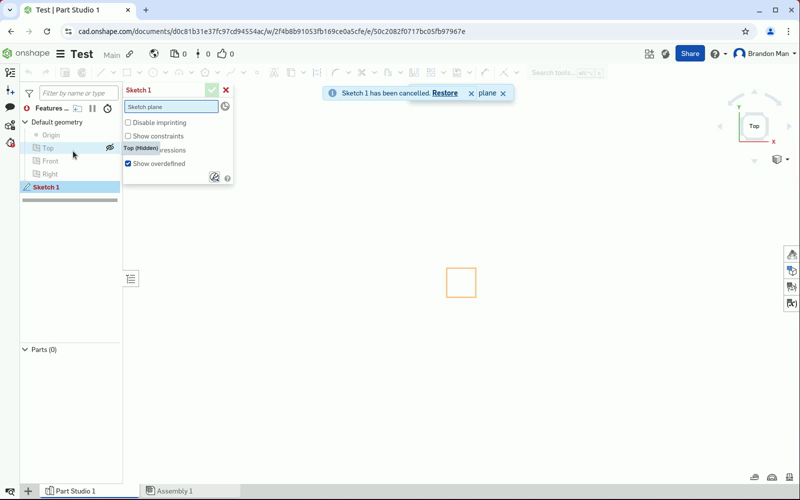
click(73, 150)
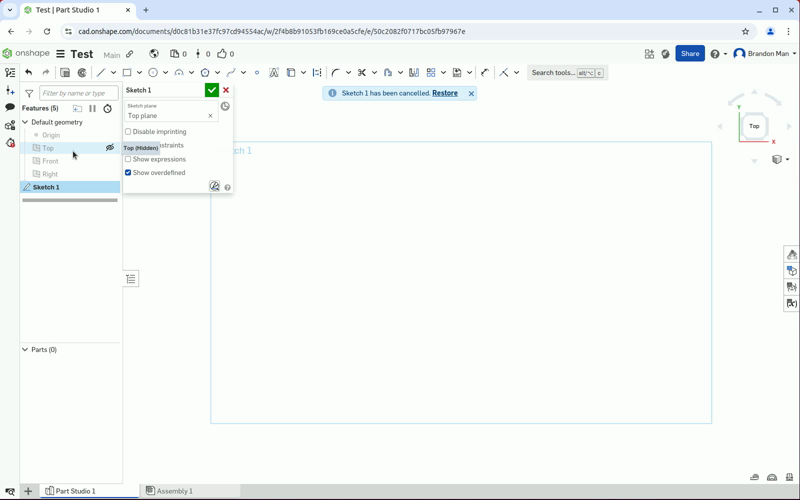
mouse_move(73, 352)
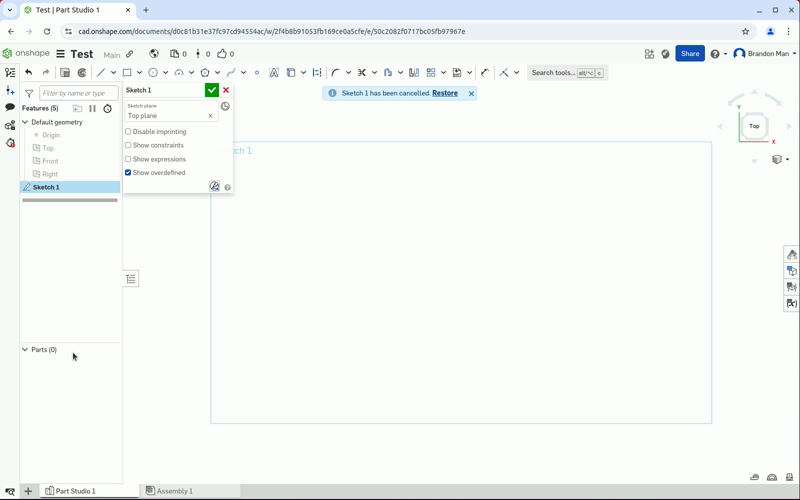
key(y)
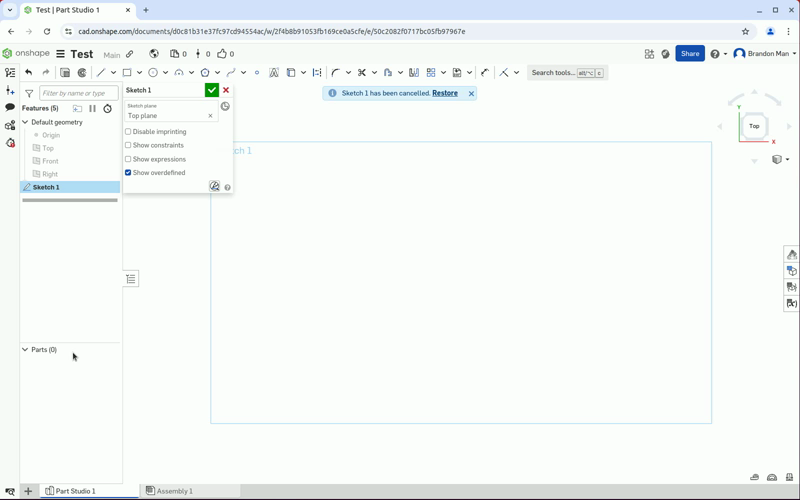
key(l)
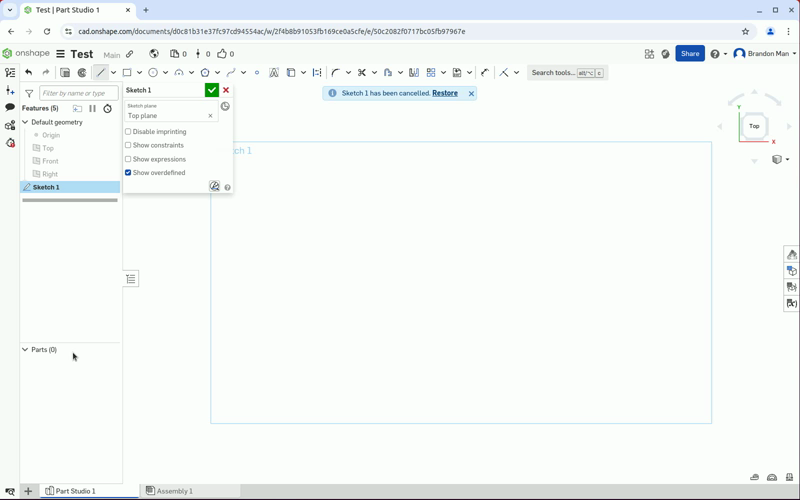
key_down(shift)
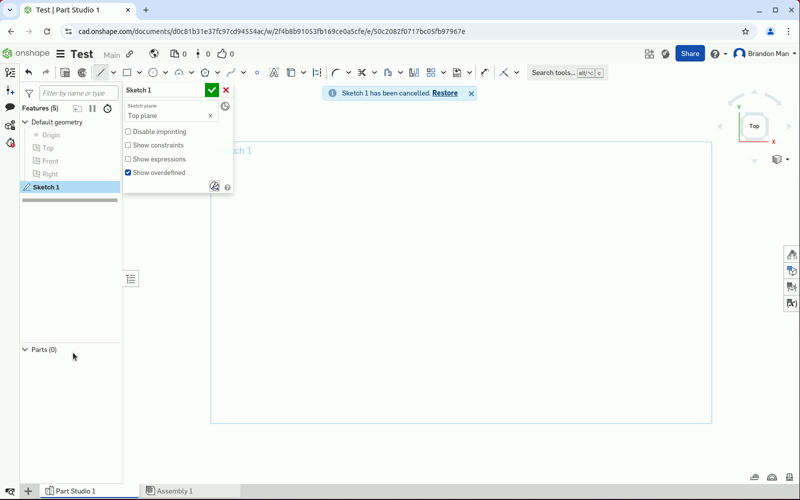
mouse_move(458, 282)
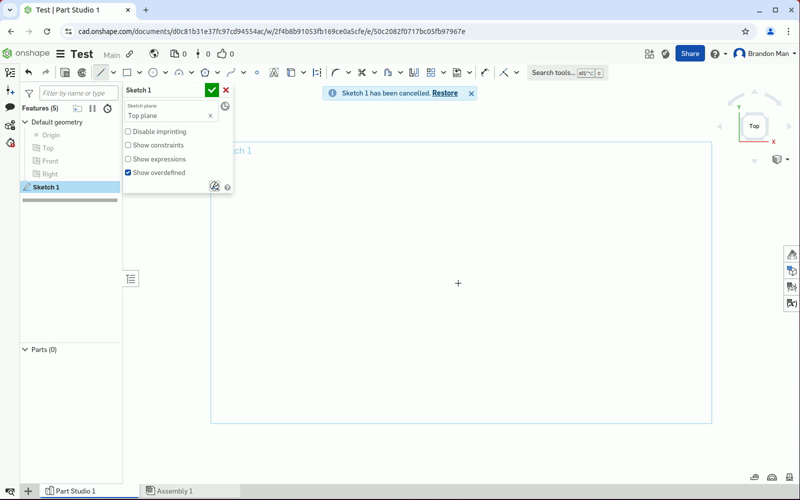
click(458, 282)
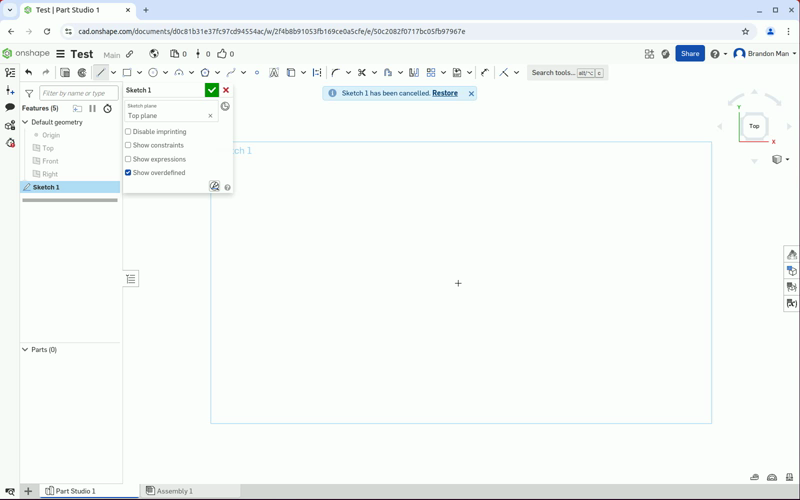
key_up(shift)
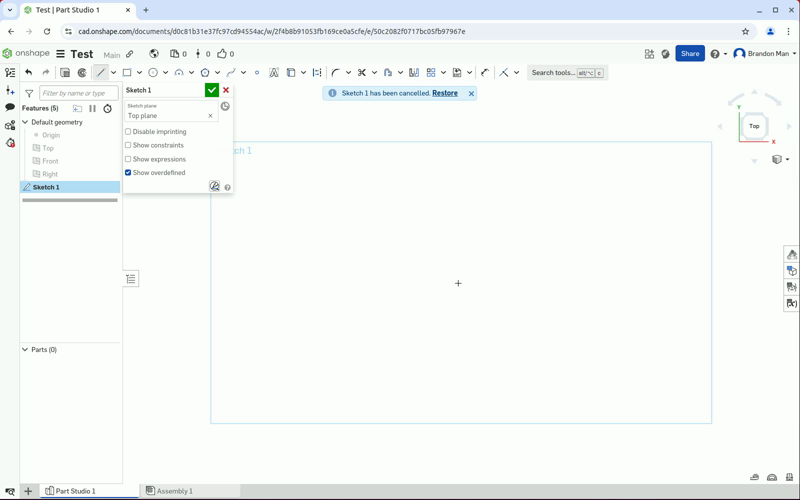
key_down(shift)
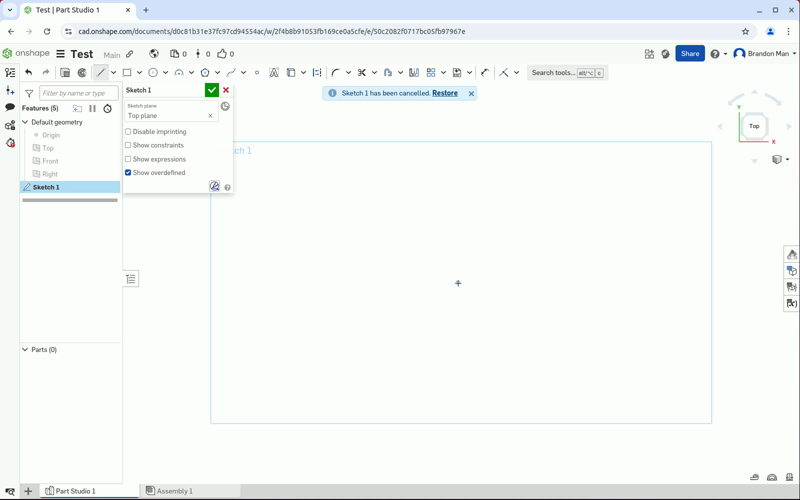
mouse_move(488, 282)
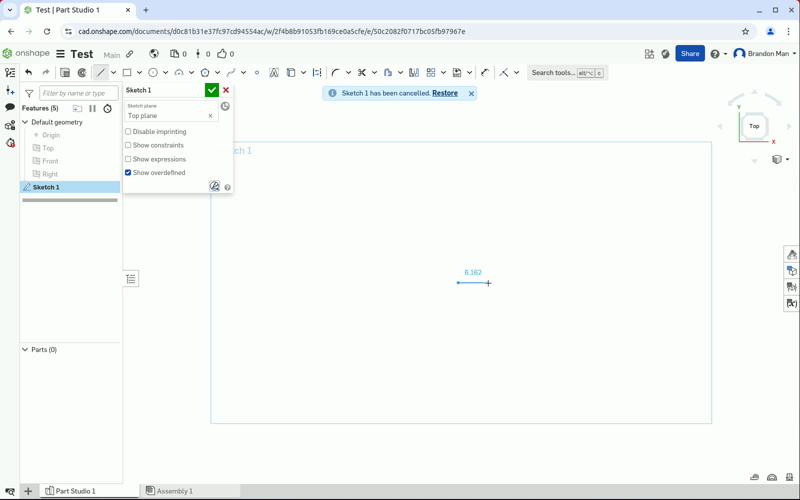
mouse_move(487, 282)
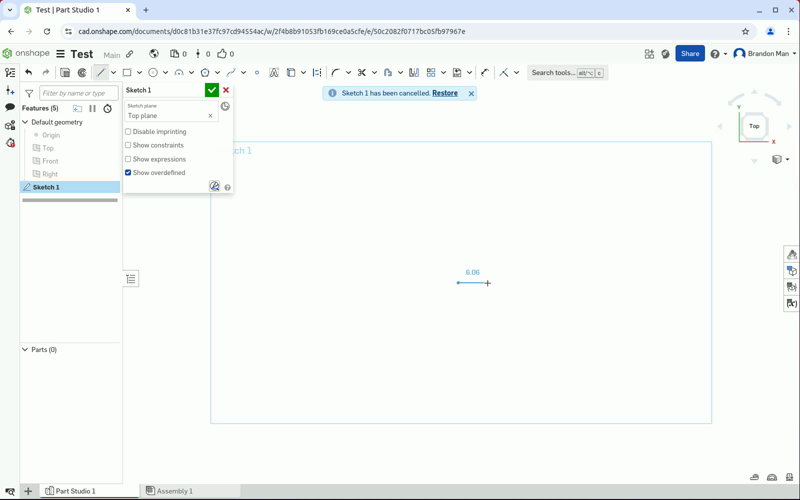
click(487, 282)
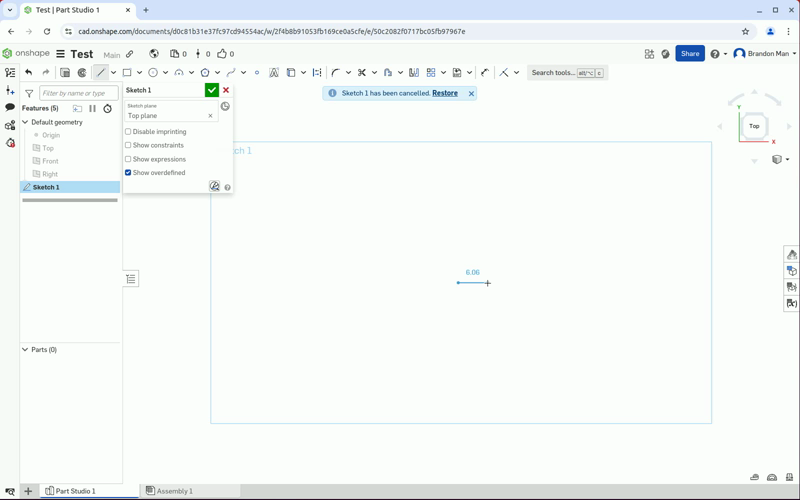
key_up(shift)
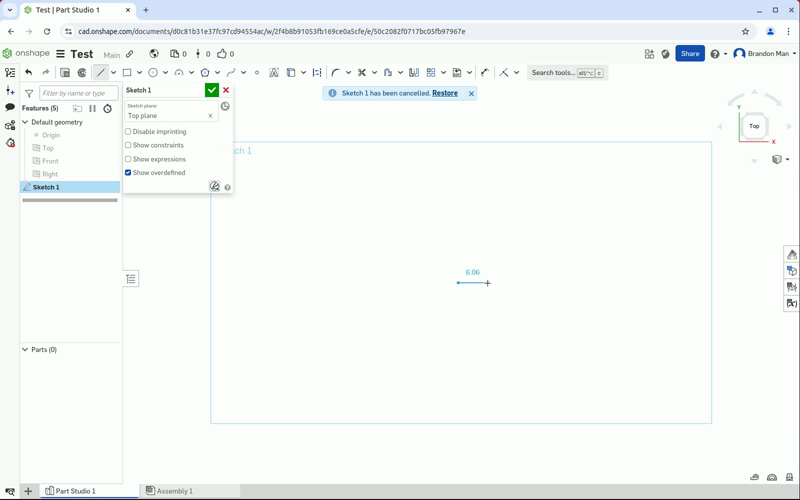
key_down(shift)
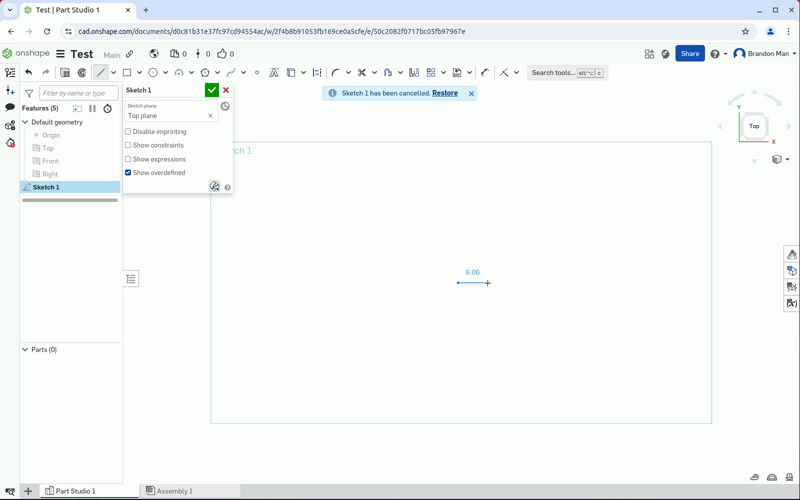
mouse_move(517, 282)
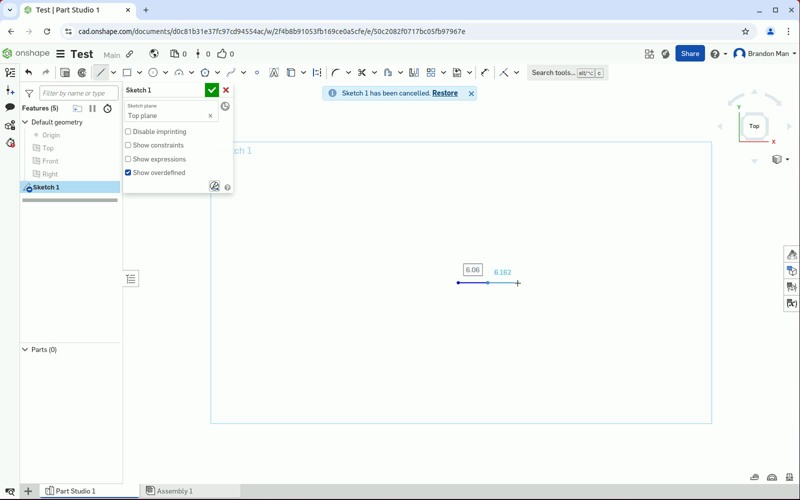
mouse_move(487, 261)
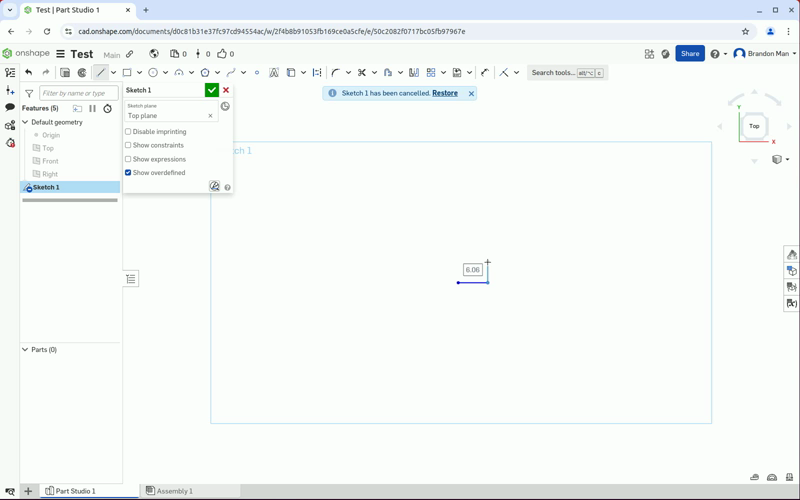
click(487, 261)
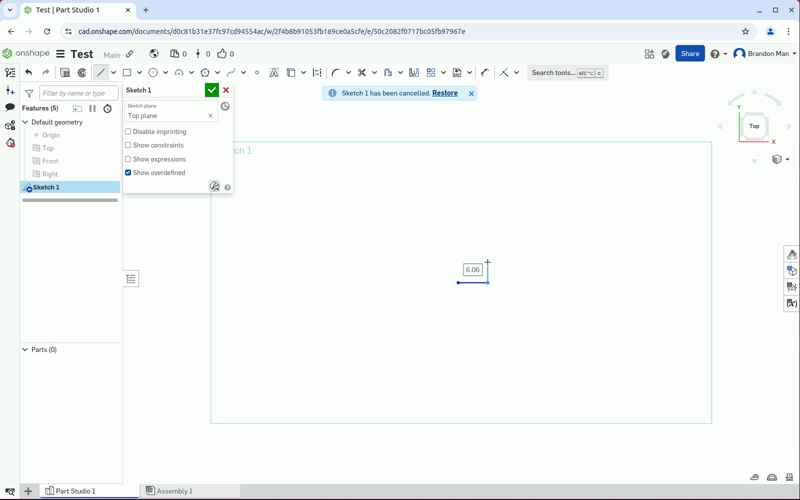
key_up(shift)
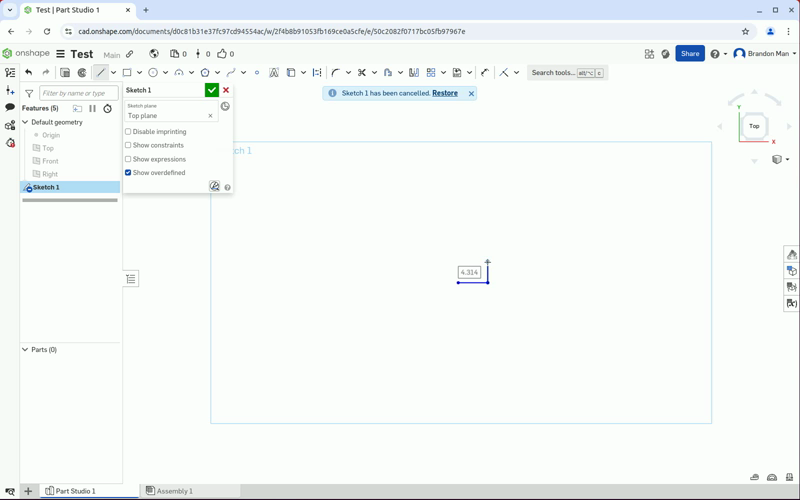
key_down(shift)
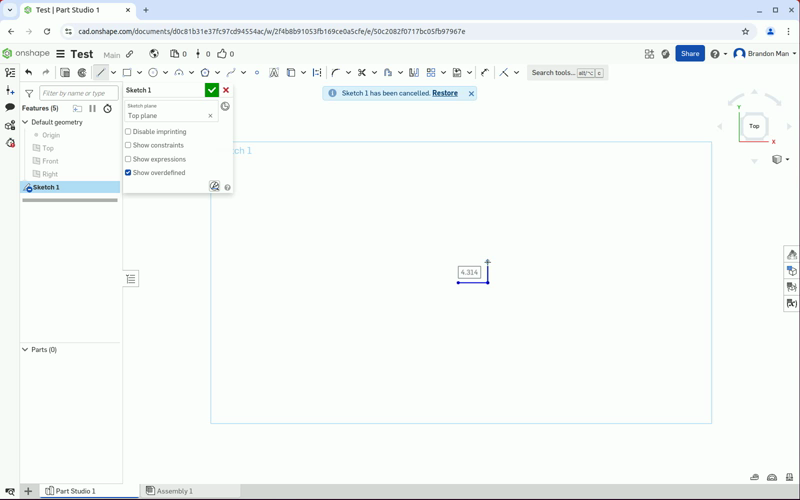
mouse_move(517, 261)
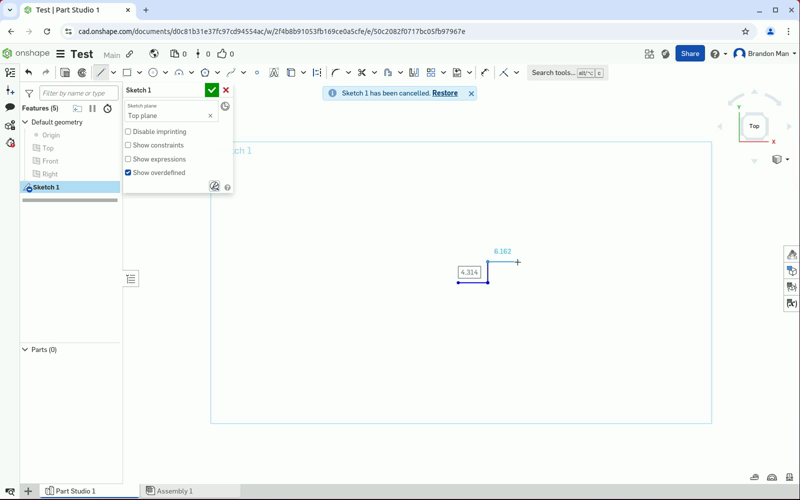
mouse_move(458, 261)
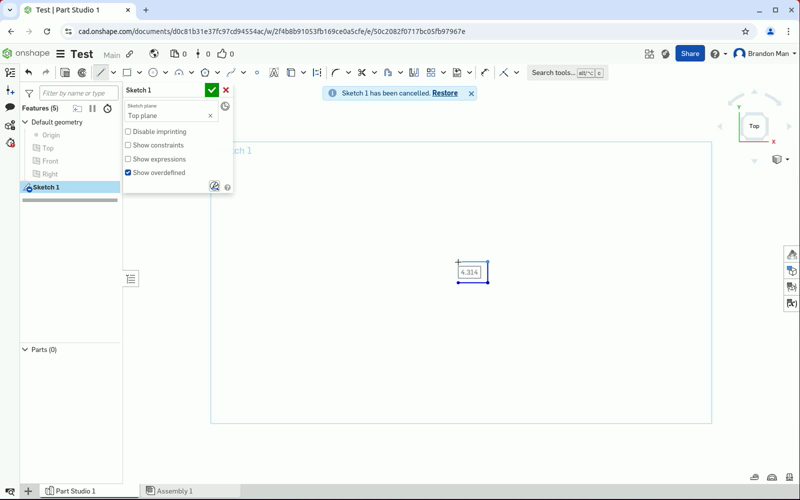
click(458, 261)
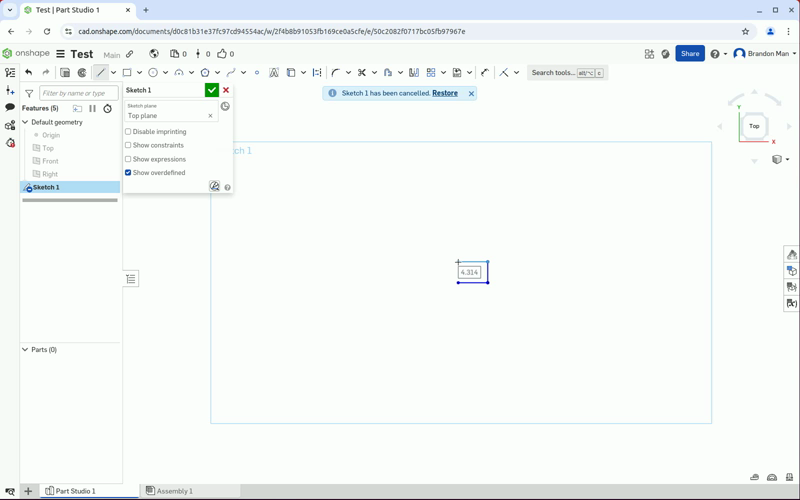
key_up(shift)
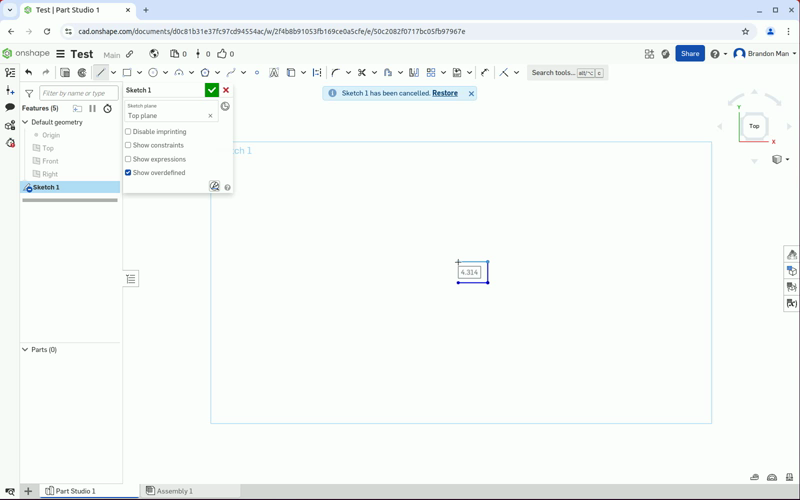
mouse_move(488, 261)
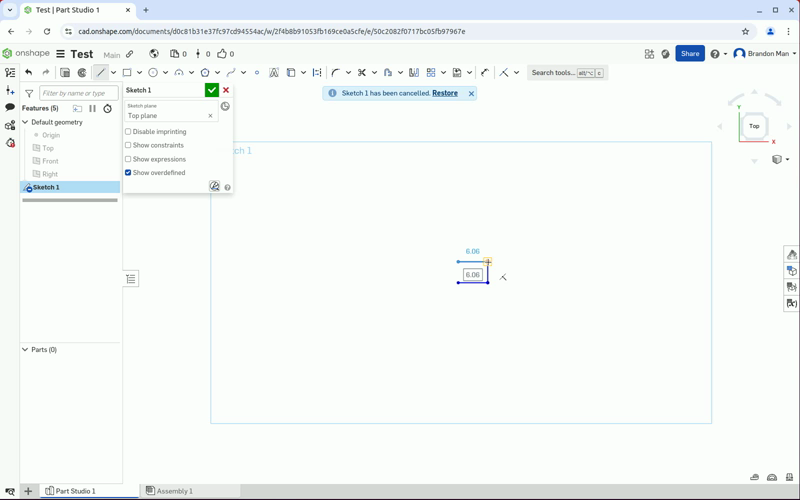
key_down(shift)
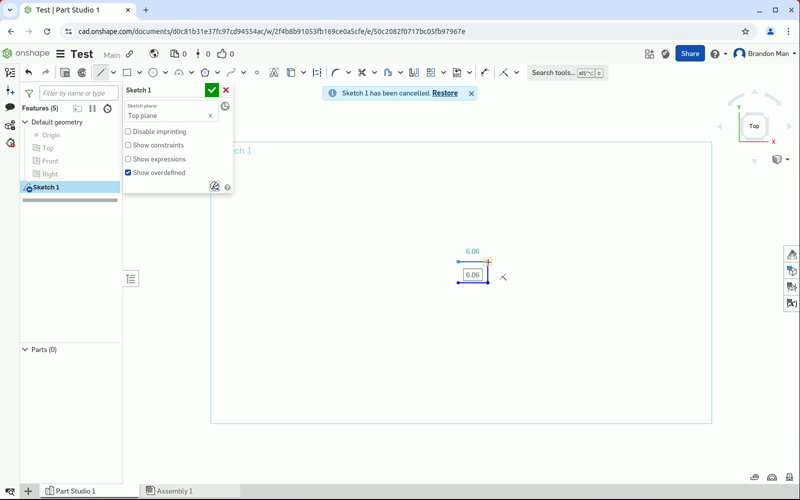
mouse_move(458, 282)
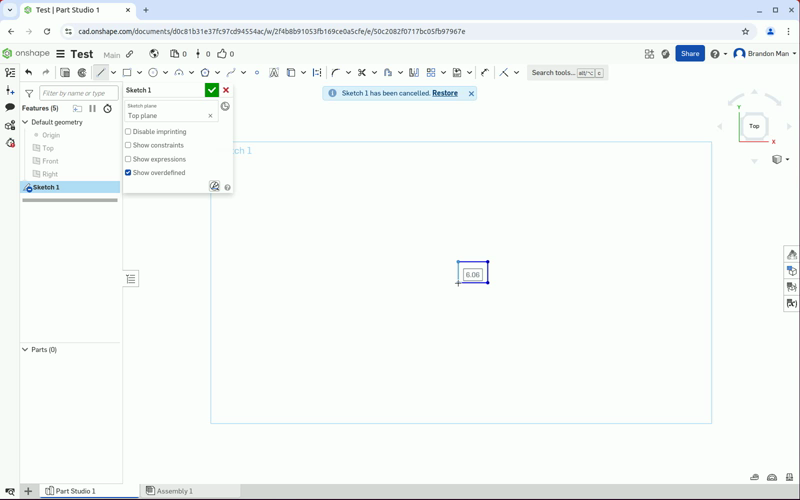
key_up(shift)
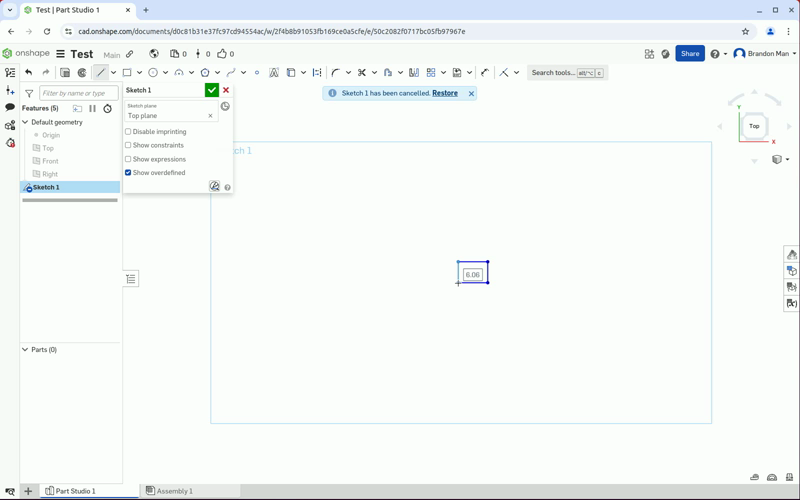
click(458, 282)
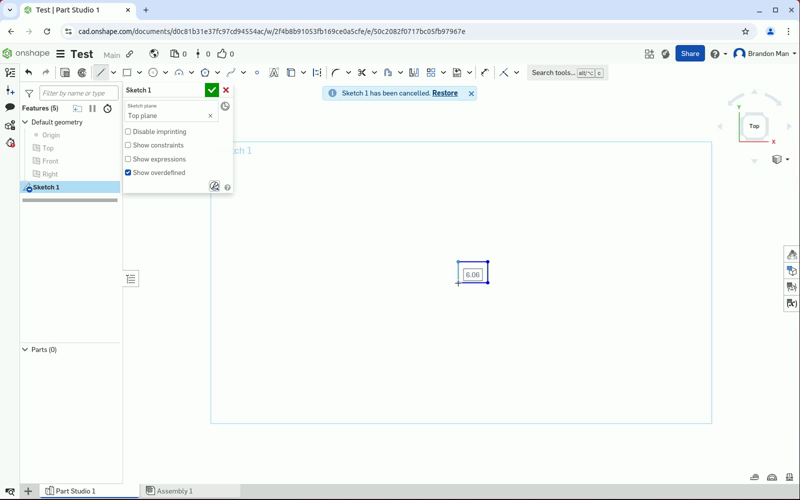
key(esc)
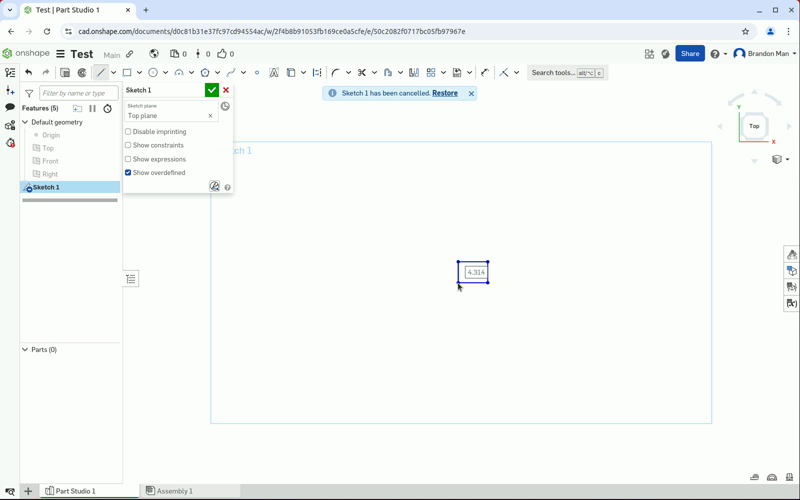
mouse_move(475, 274)
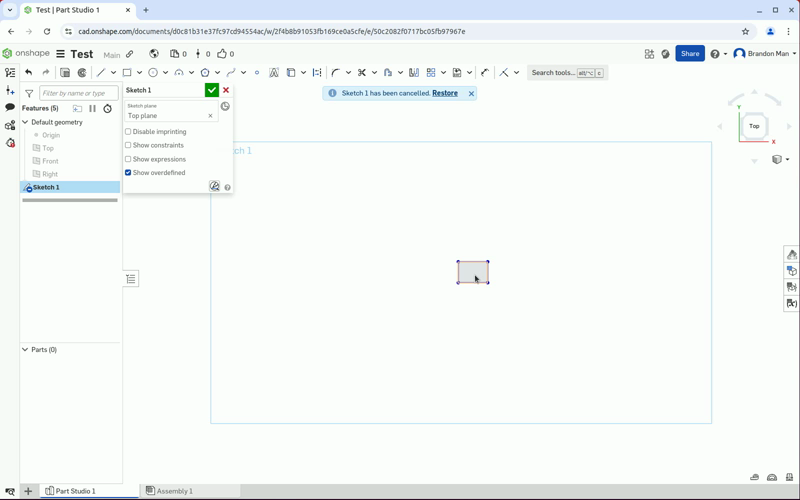
scroll(6)
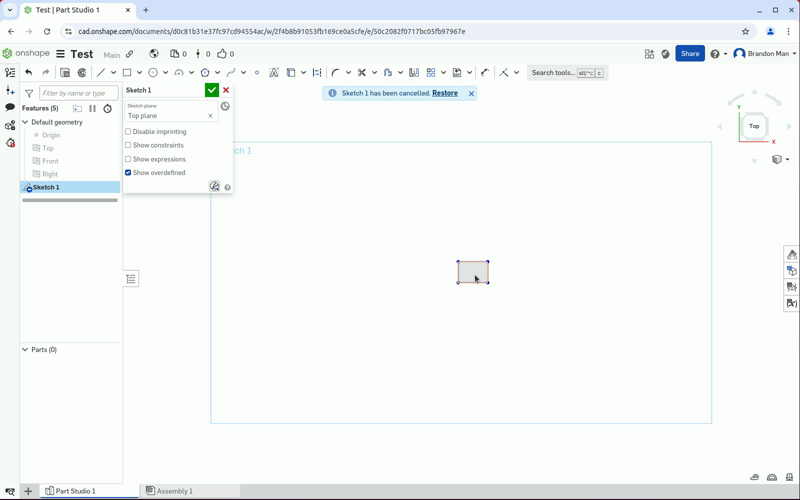
scroll(6)
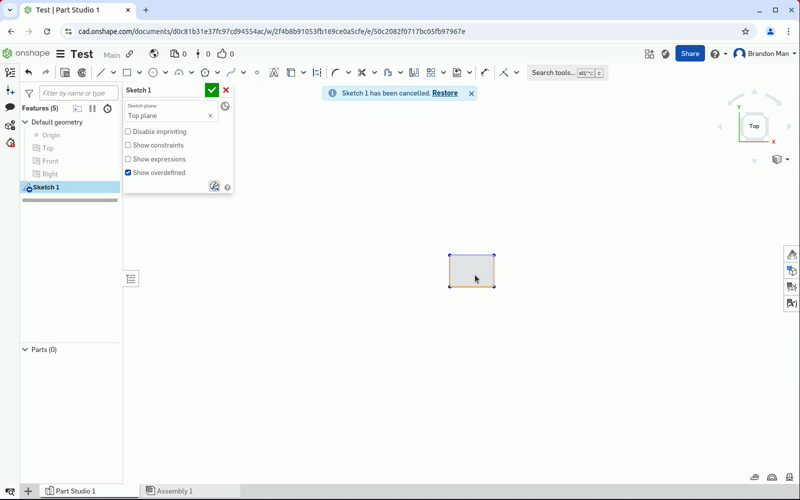
scroll(6)
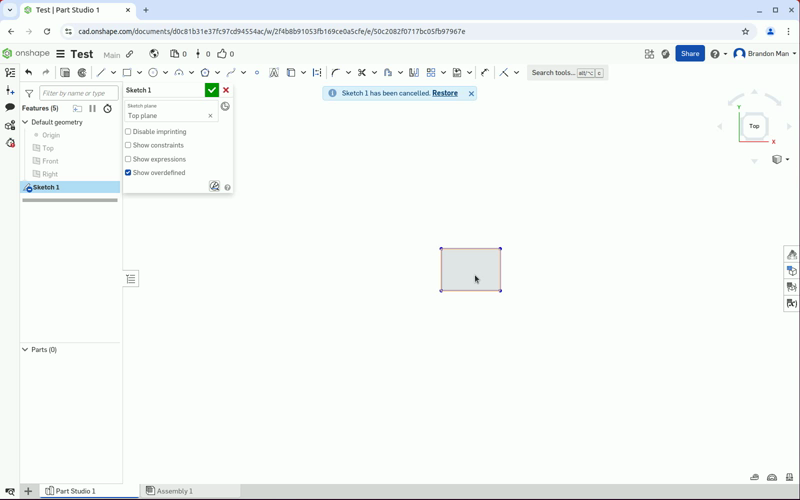
scroll(6)
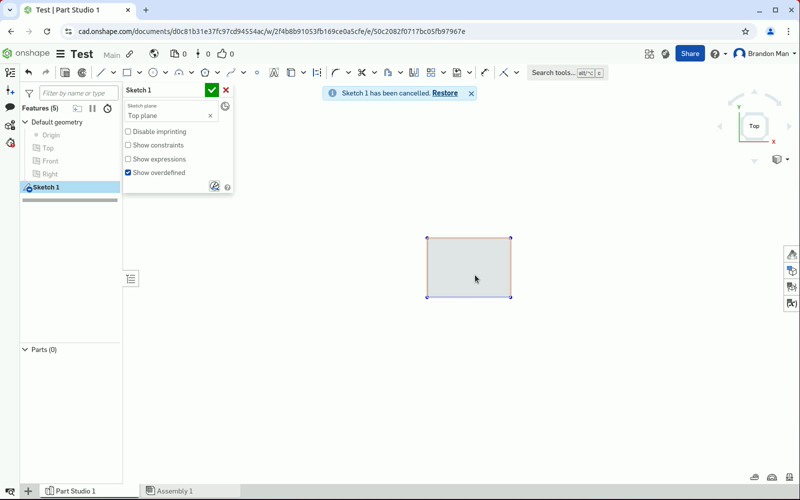
scroll(6)
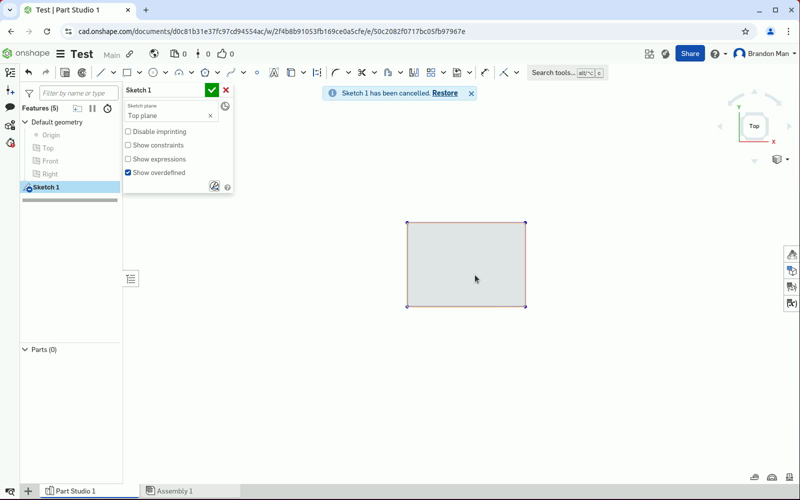
scroll(6)
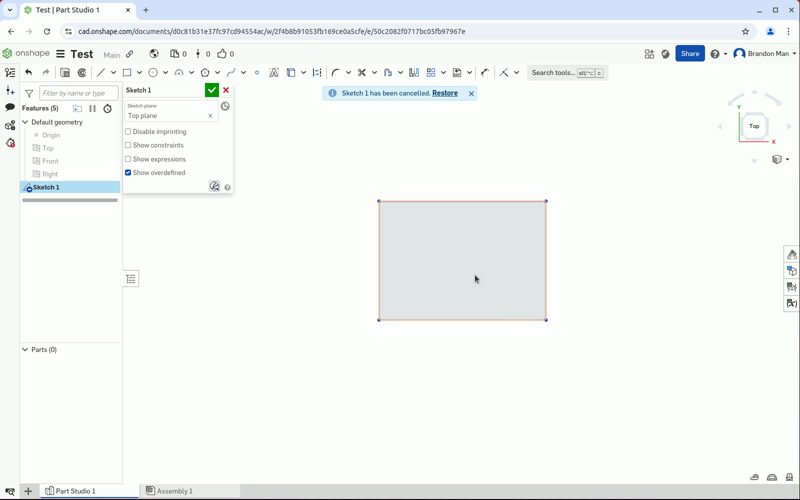
scroll(6)
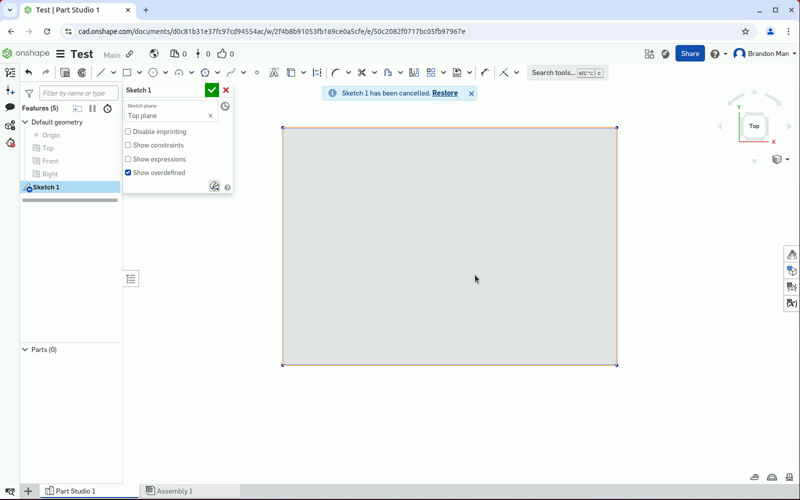
click(475, 274)
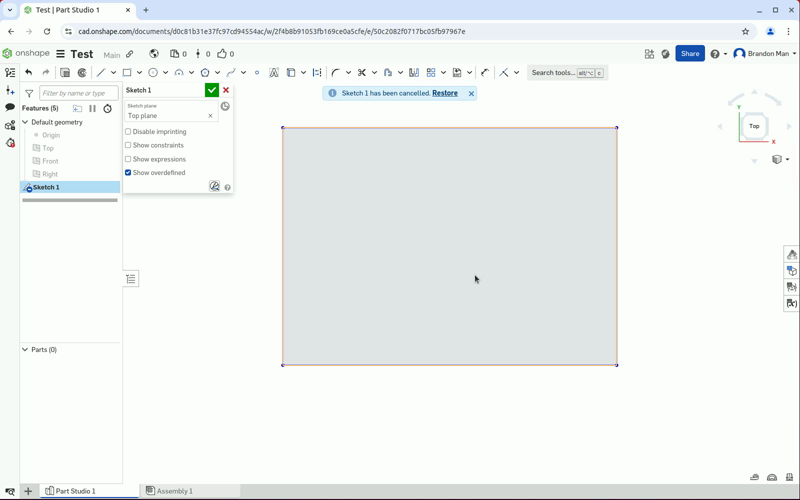
scroll(-6)
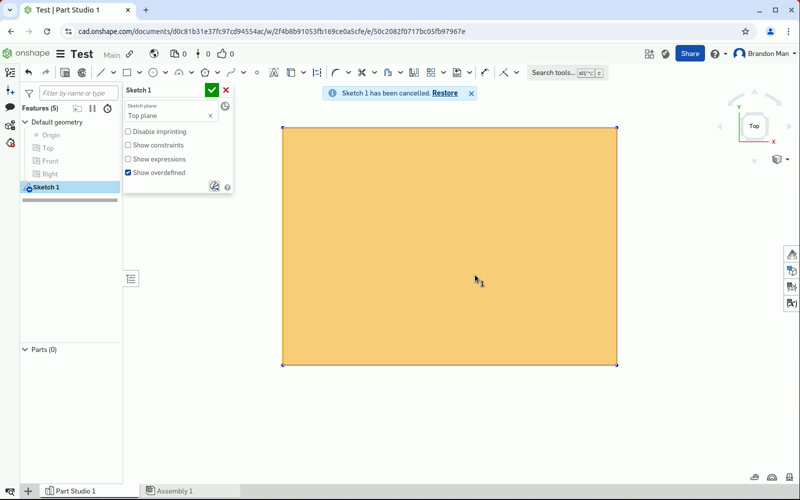
scroll(-6)
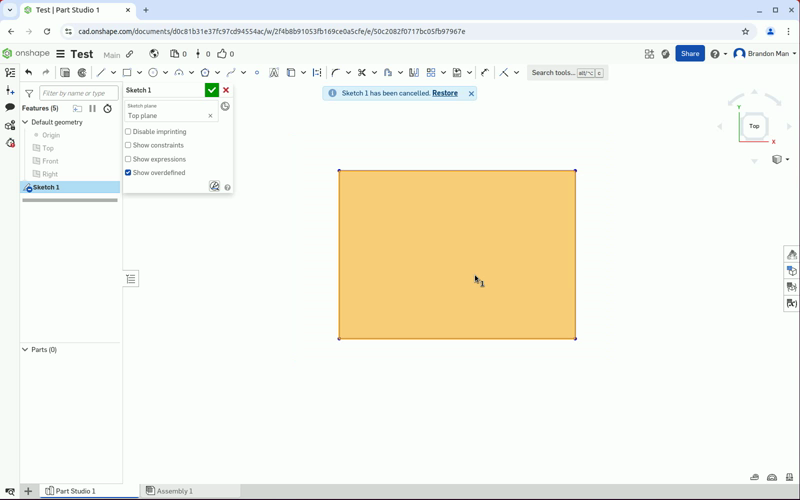
scroll(-6)
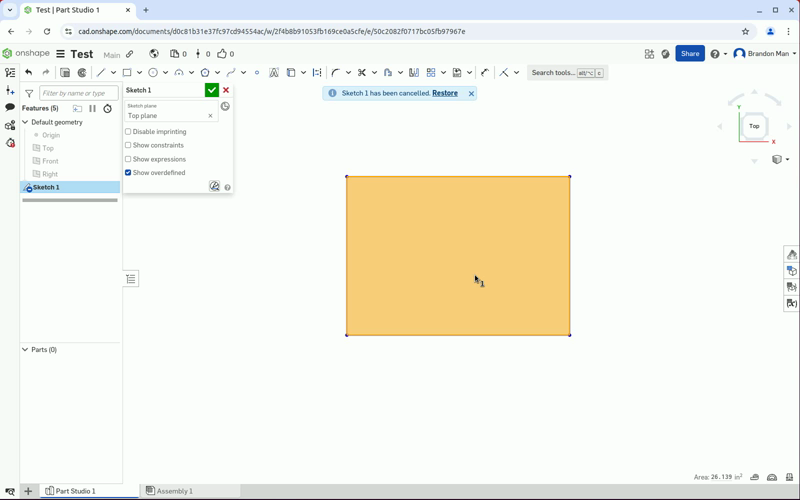
scroll(-6)
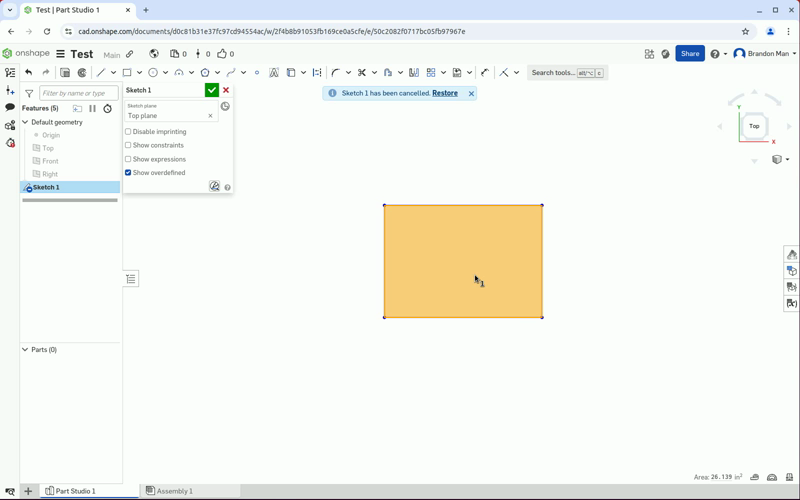
scroll(-6)
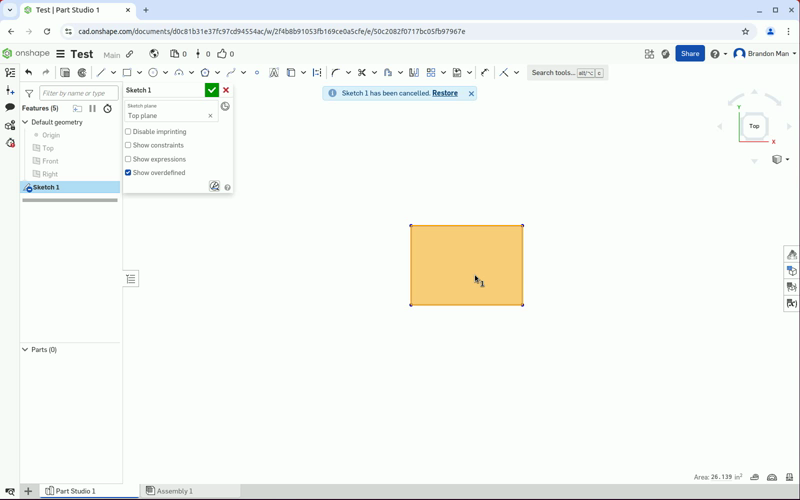
scroll(-6)
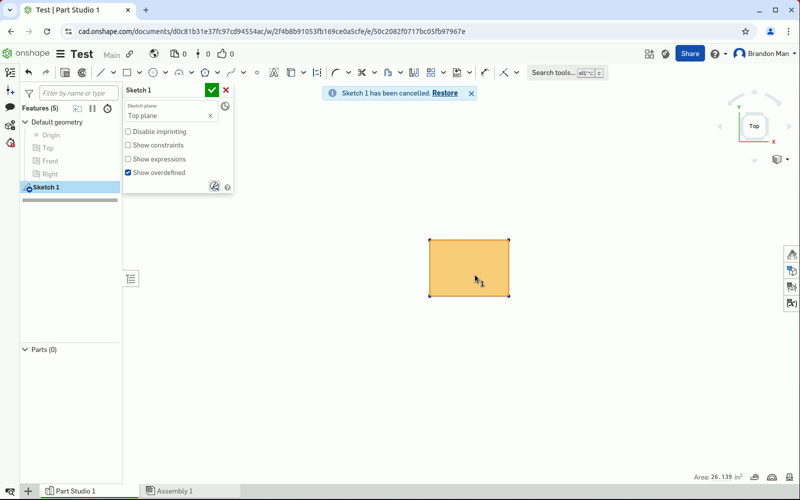
scroll(-6)
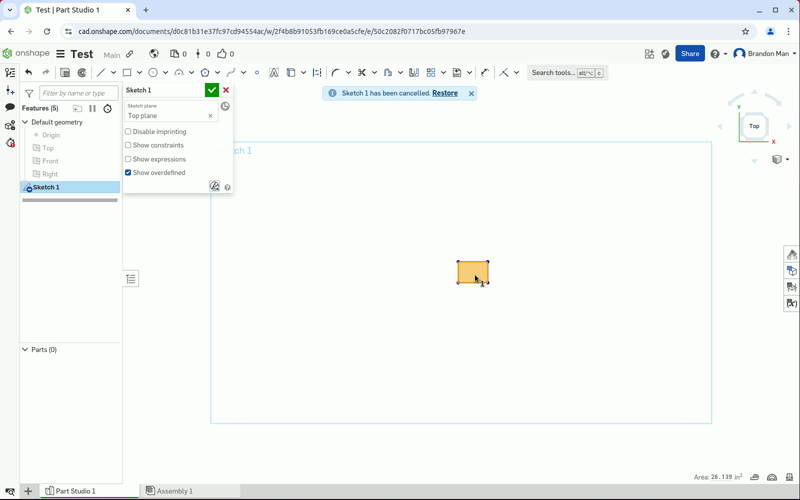
mouse_move(73, 352)
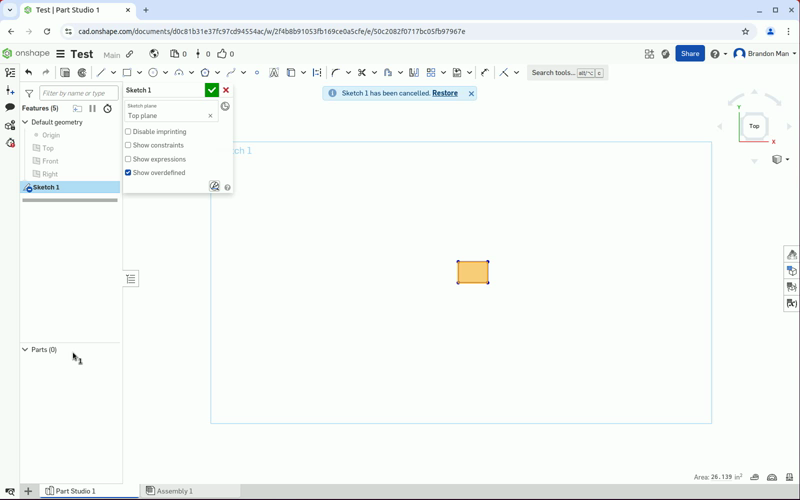
key(shift+y)
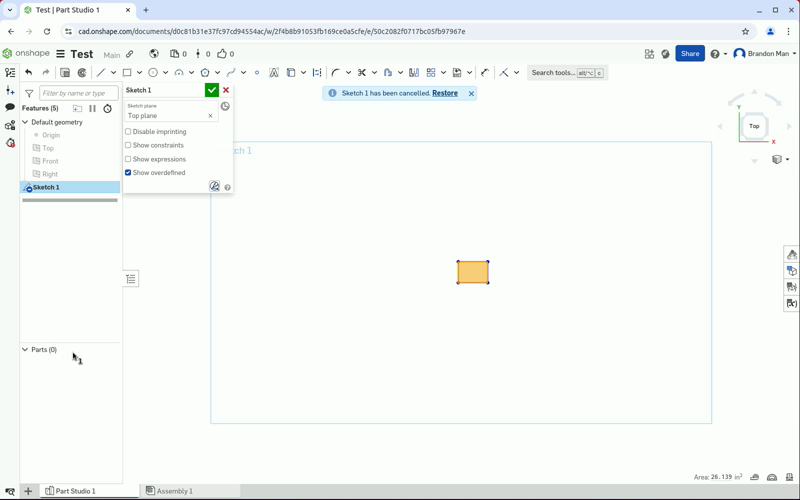
key(shift+e)
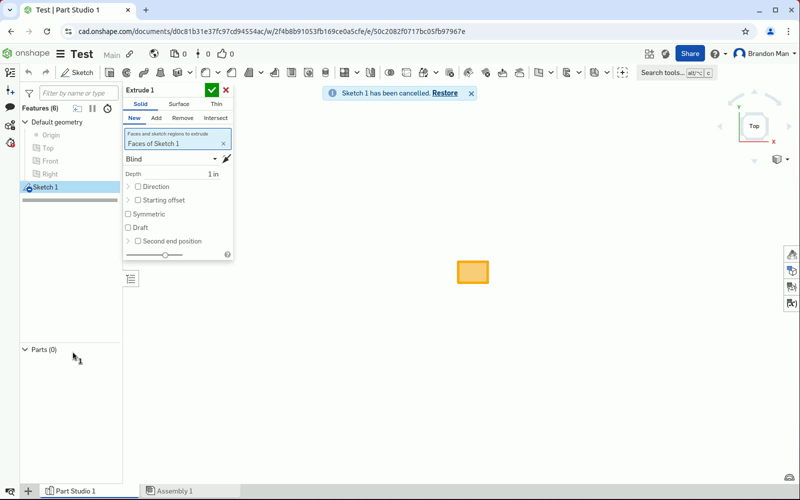
mouse_move(143, 106)
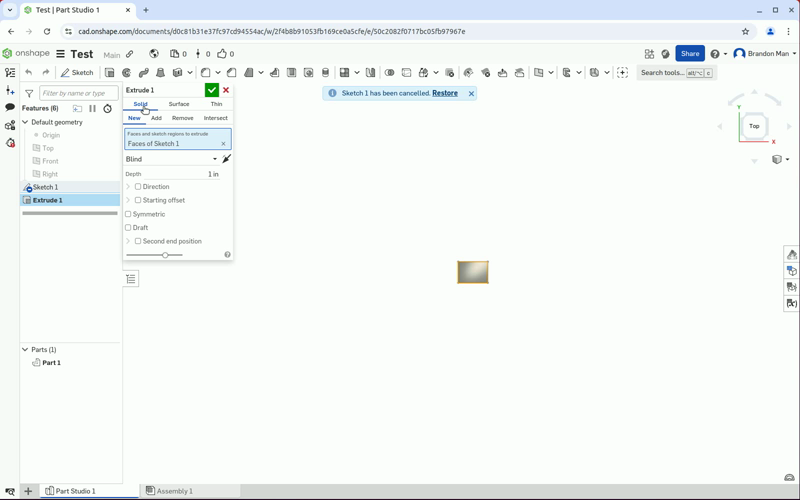
click(143, 106)
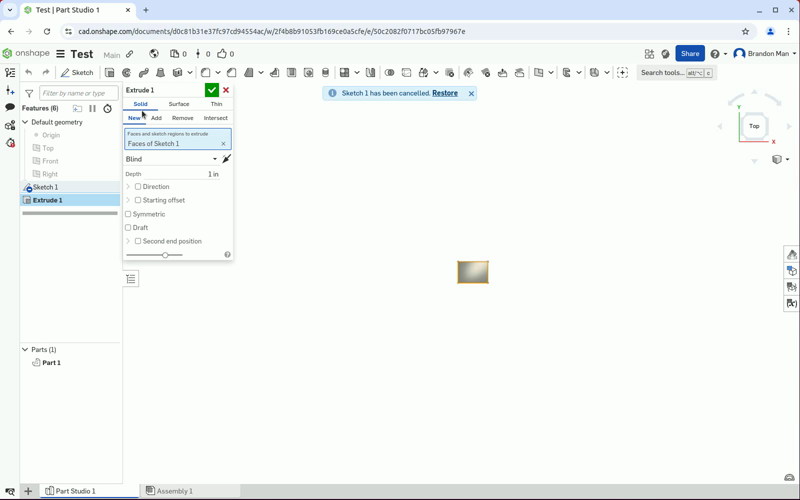
mouse_move(137, 120)
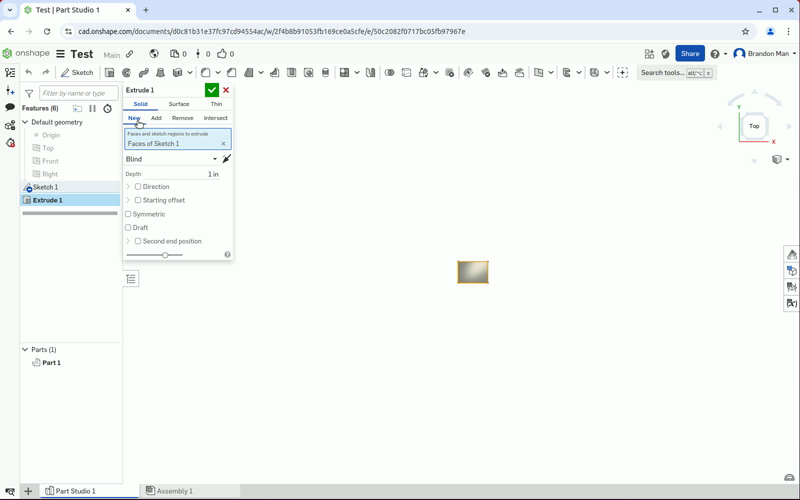
click(137, 120)
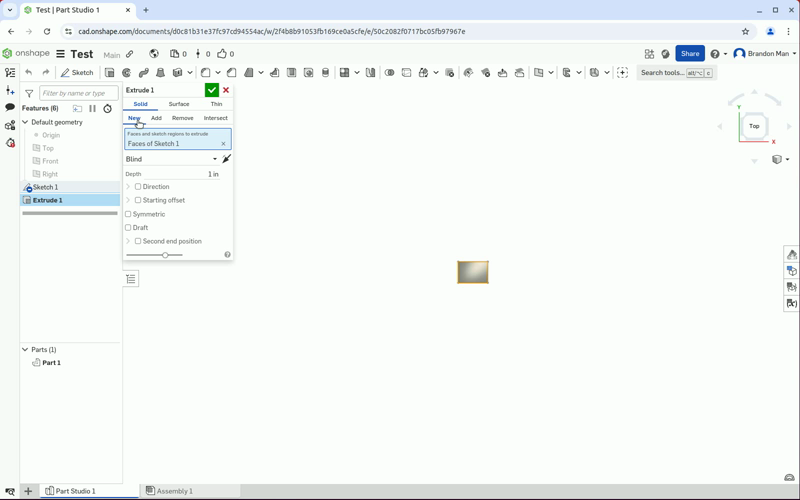
key(tab, 4)
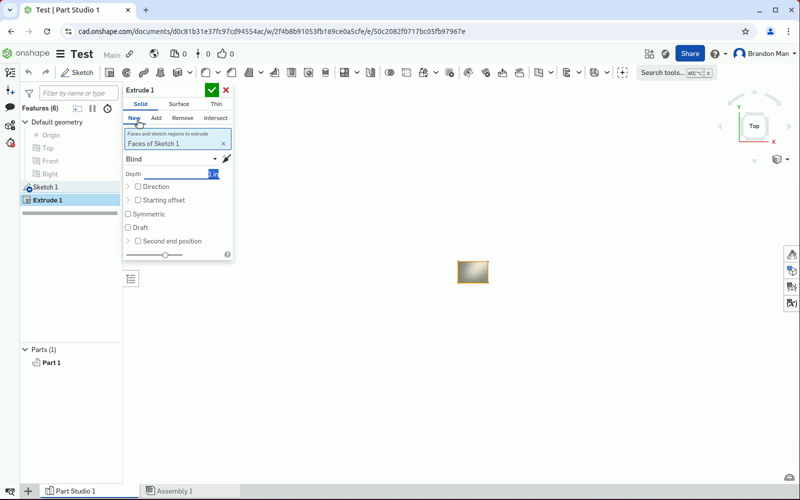
text(14.443)
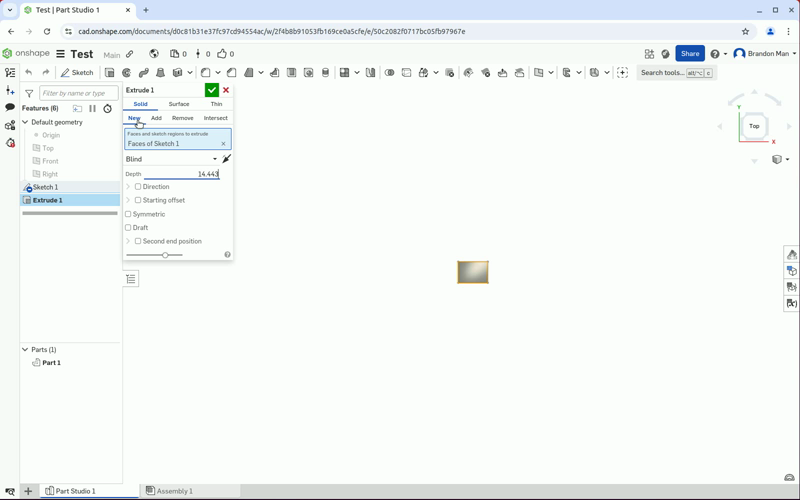
key(enter)
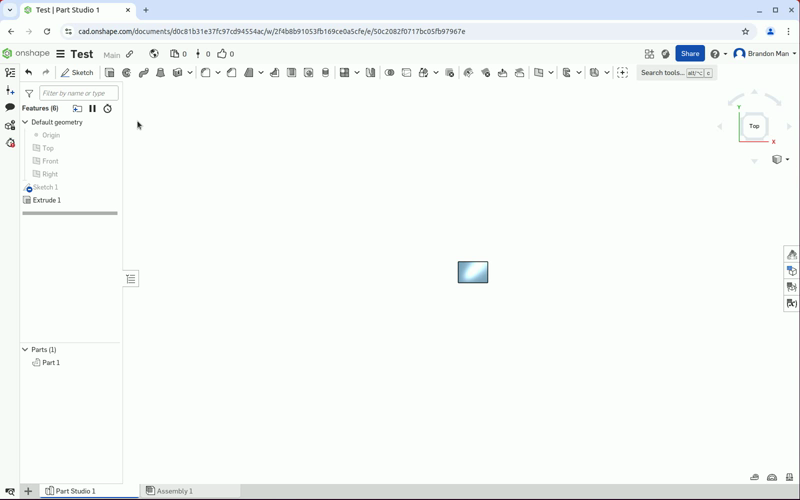
key(shift+h)
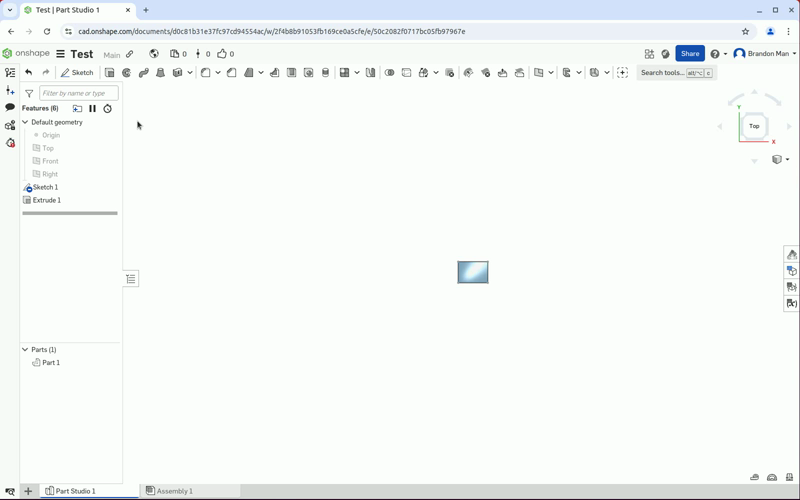
key(shift+h)
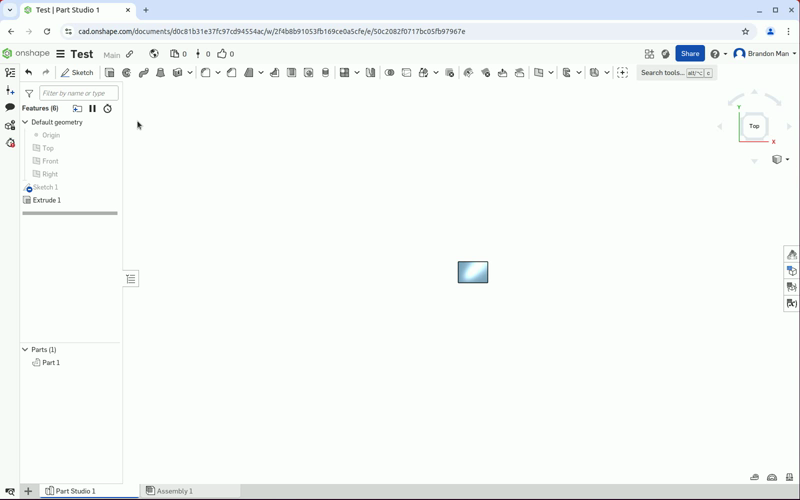
mouse_move(73, 189)
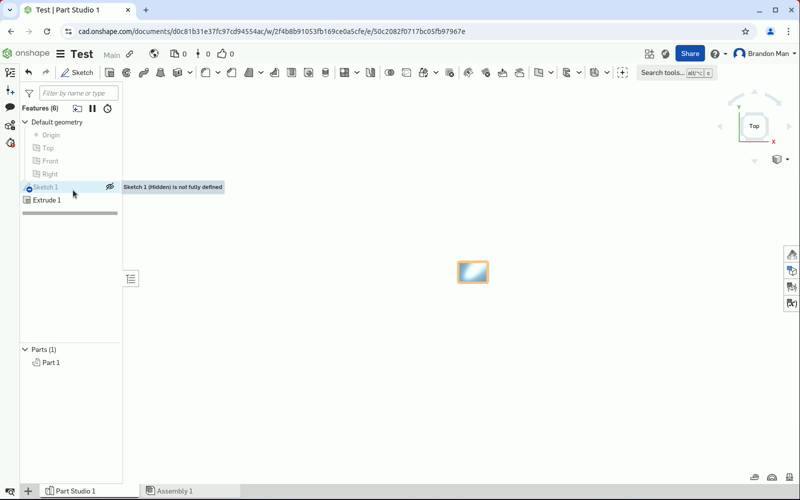
click(73, 189)
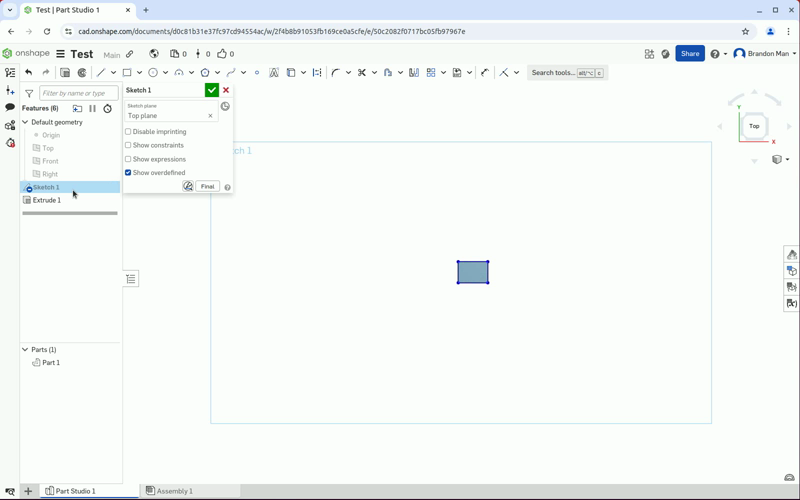
mouse_move(229, 92)
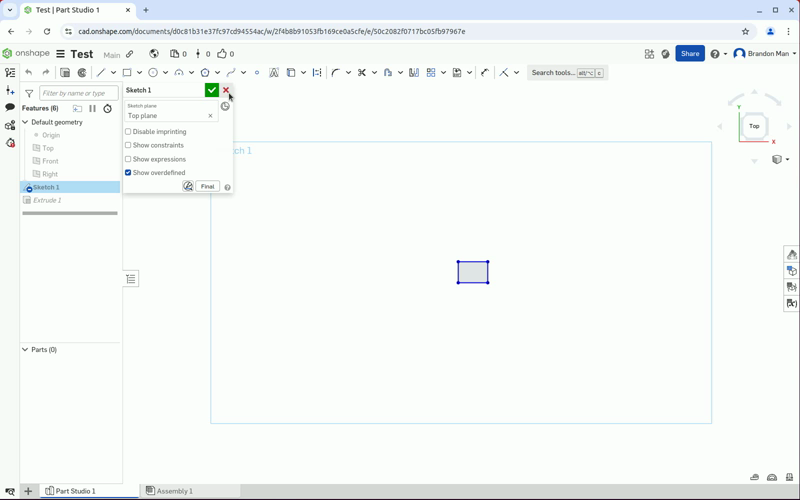
click(229, 92)
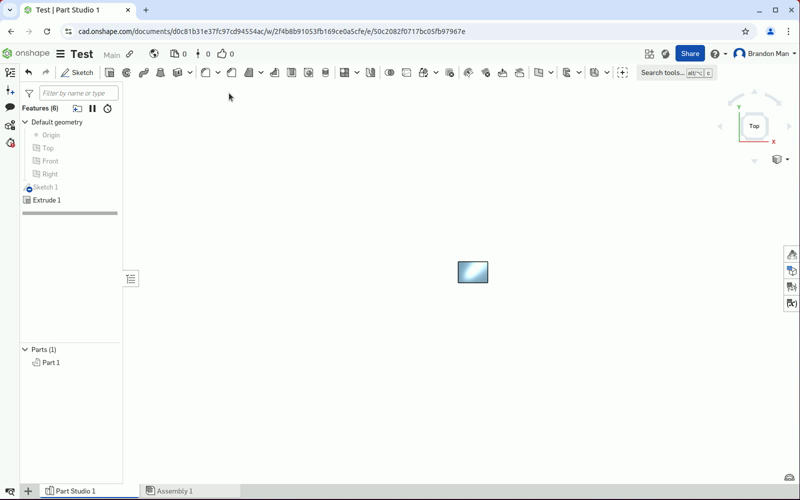
mouse_move(541, 75)
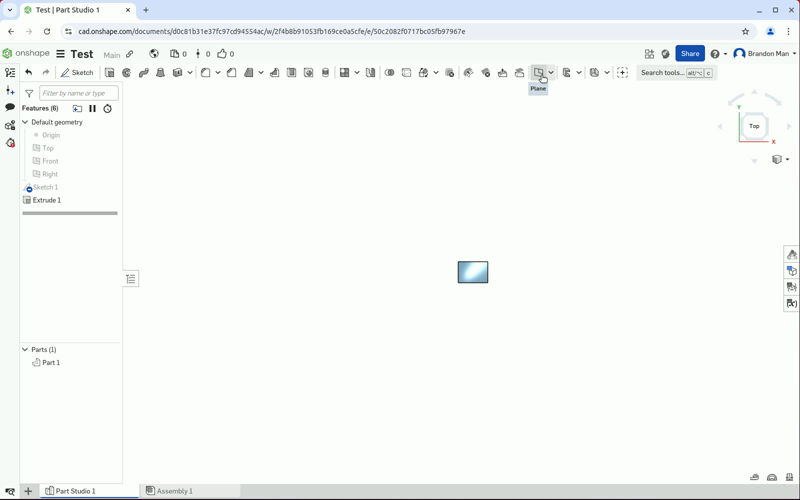
click(541, 75)
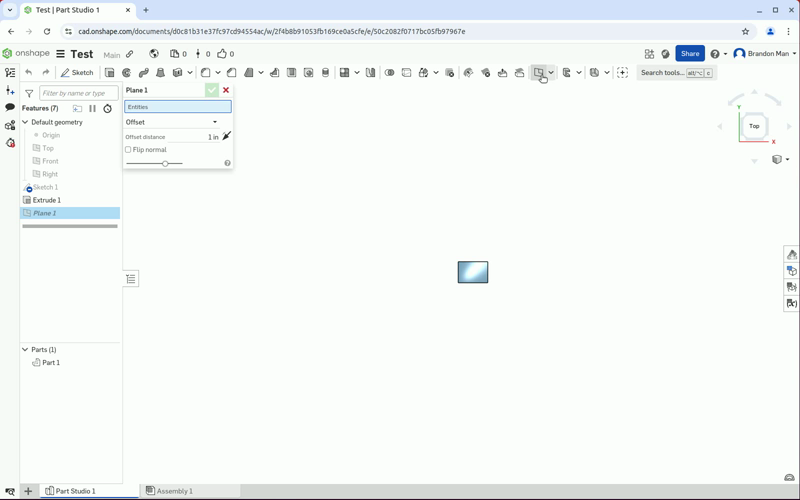
mouse_move(73, 150)
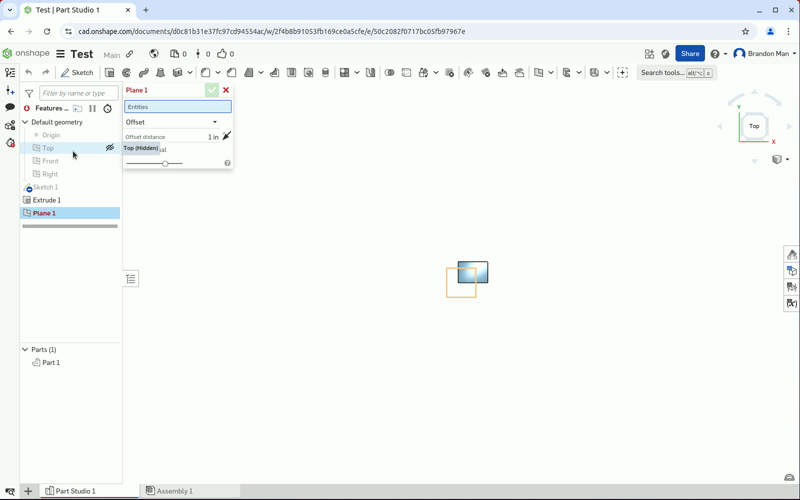
click(73, 150)
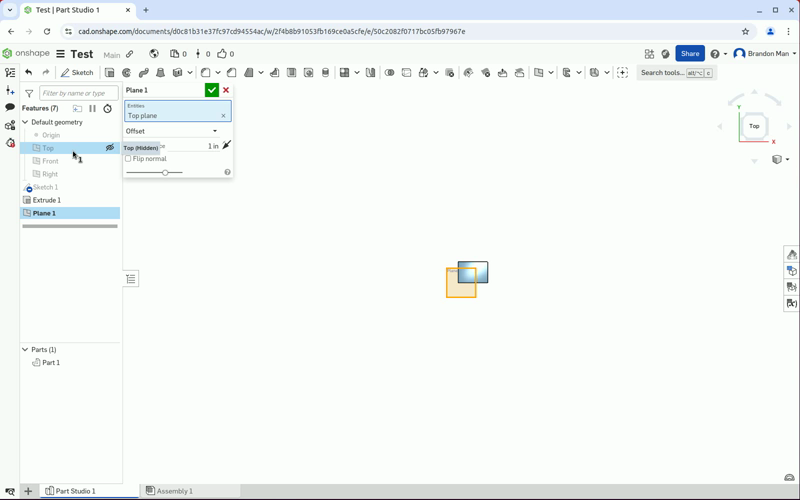
key(tab, 2)
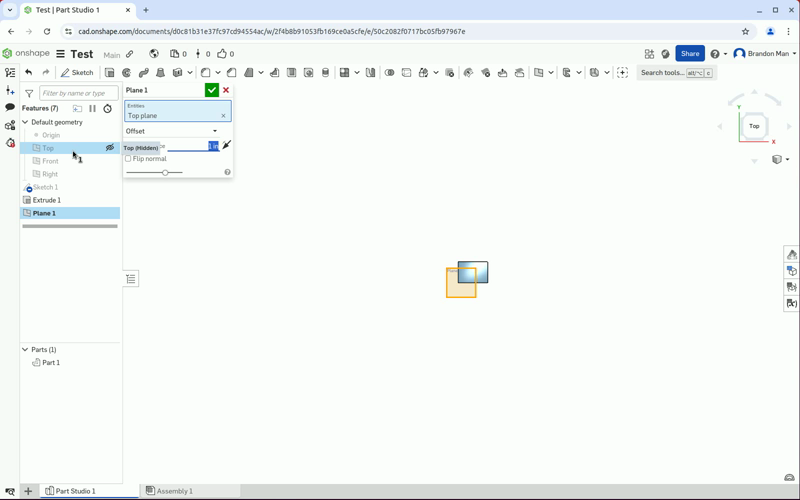
text(14.45)
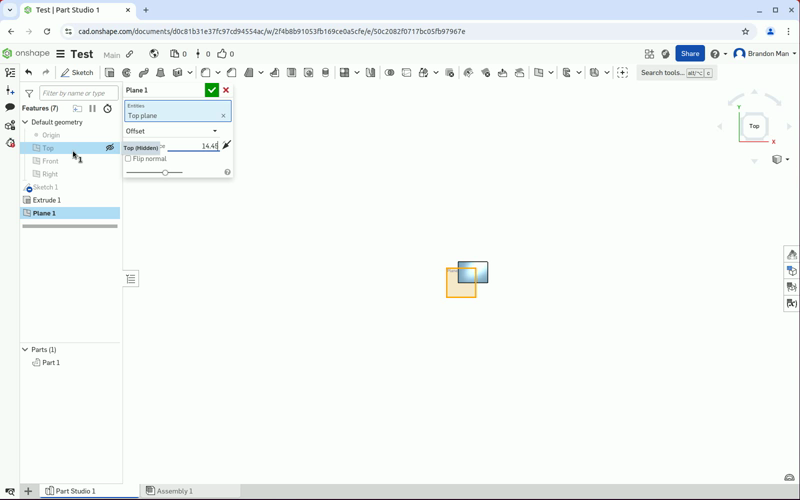
key(enter, 2)
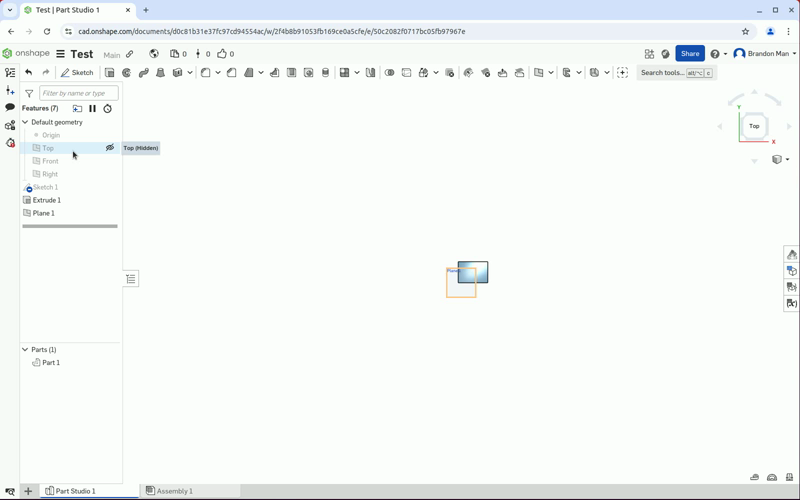
key(shift+s)
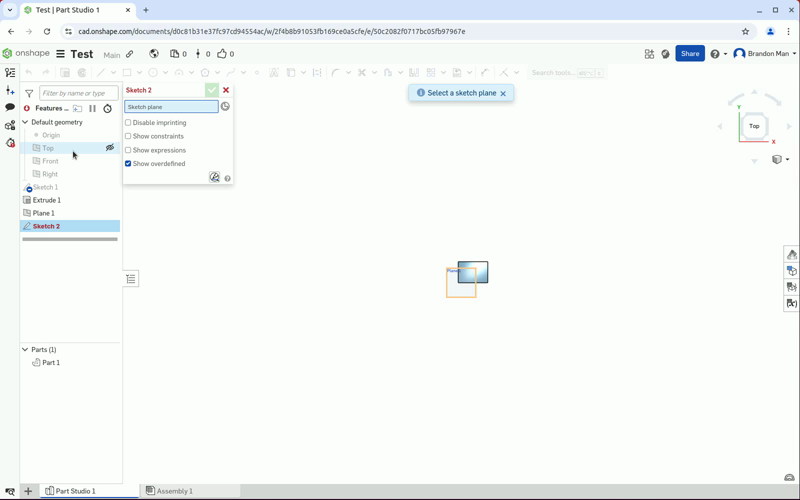
mouse_move(73, 215)
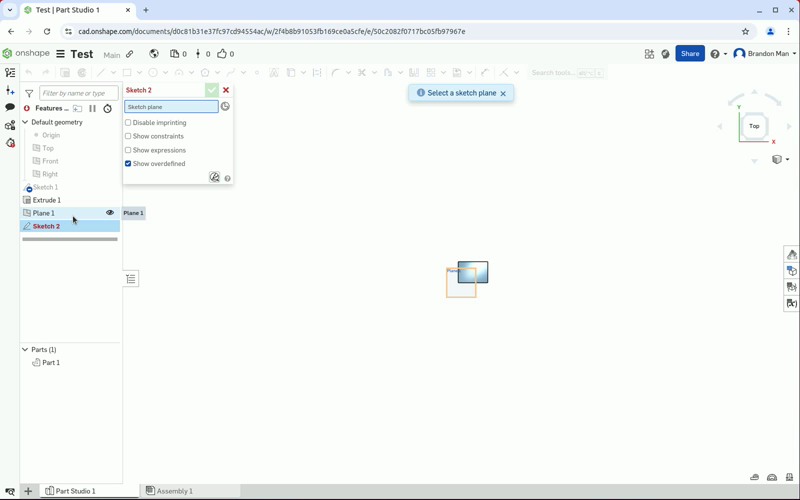
click(73, 215)
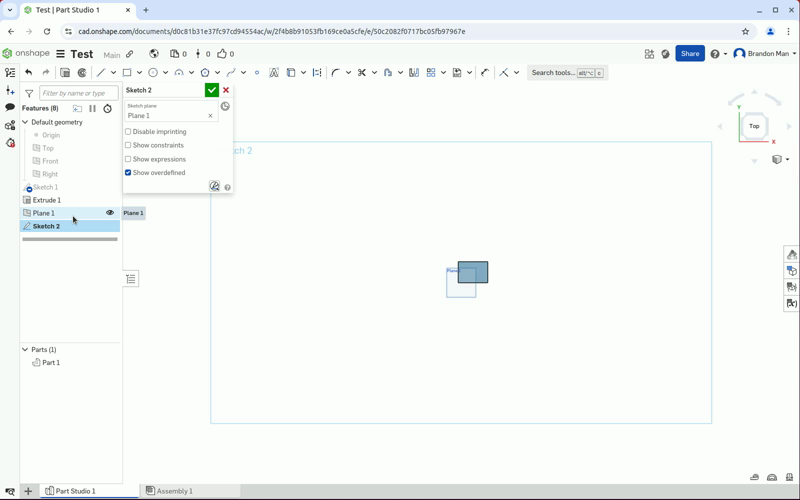
mouse_move(73, 352)
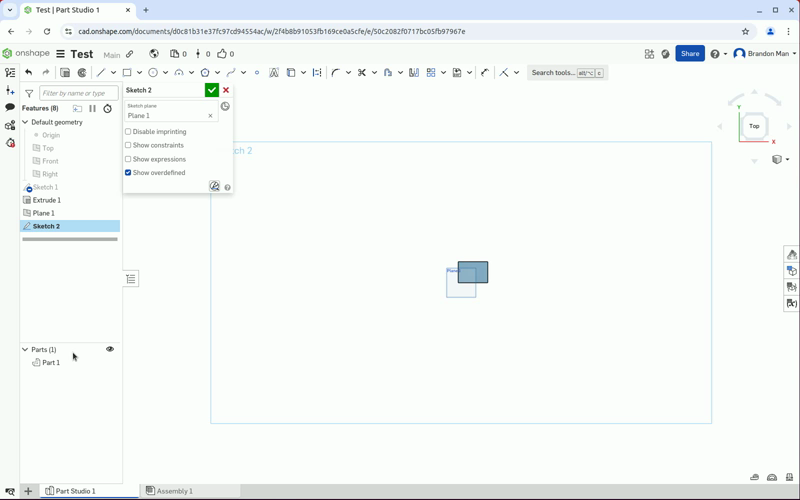
key(y)
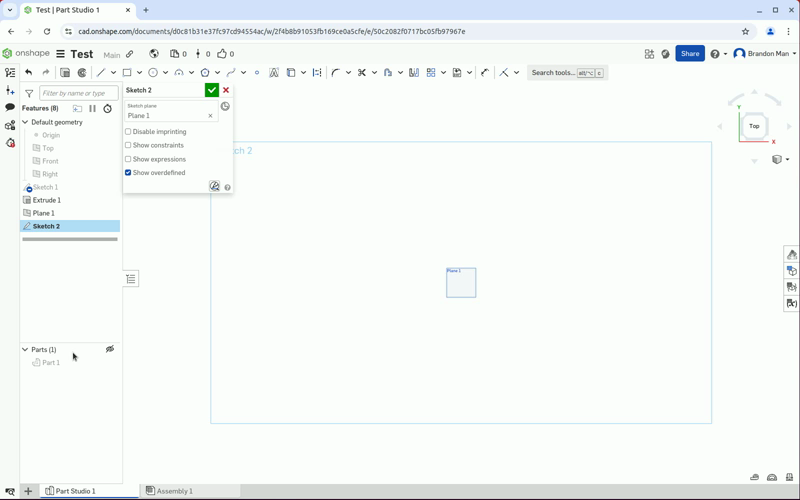
key(l)
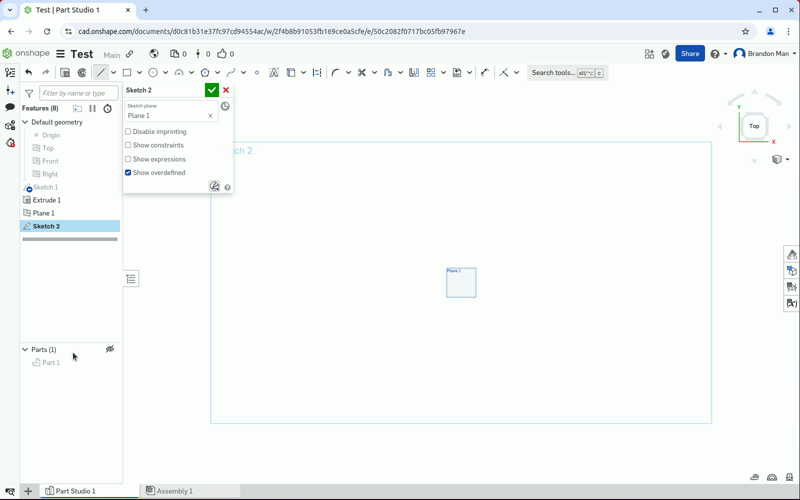
key_down(shift)
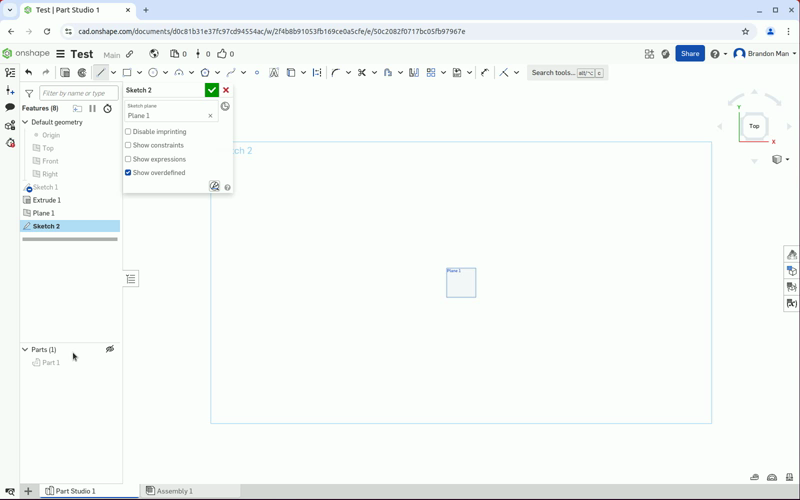
mouse_move(459, 320)
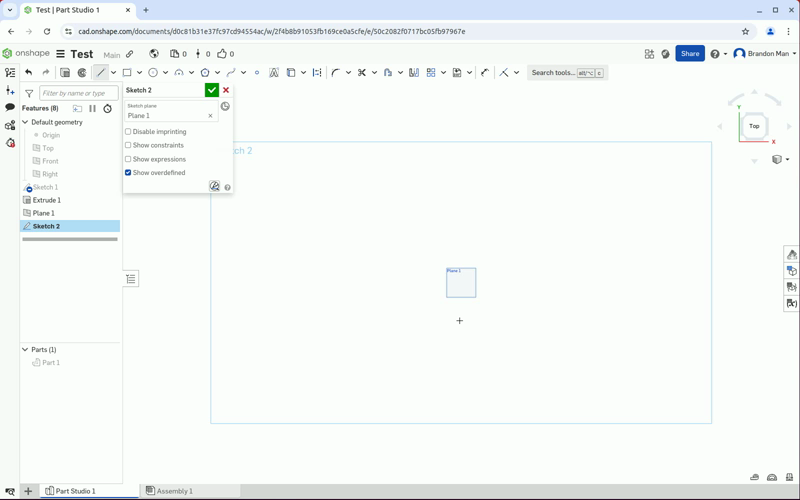
click(459, 320)
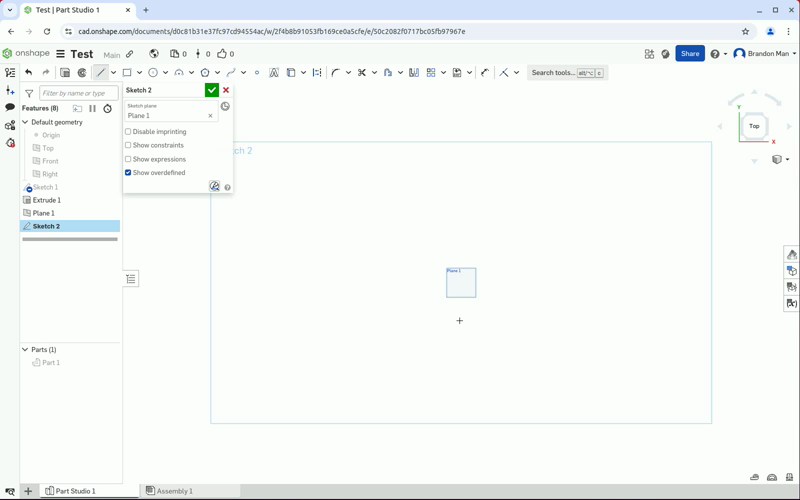
key_up(shift)
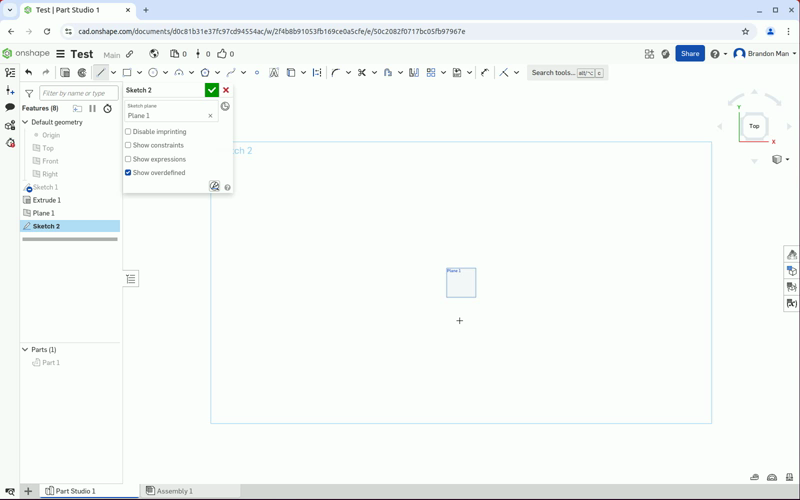
key_down(shift)
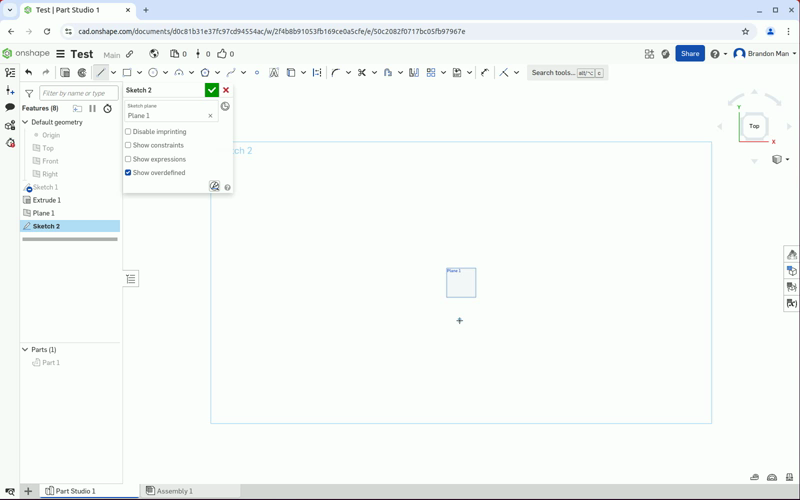
mouse_move(489, 320)
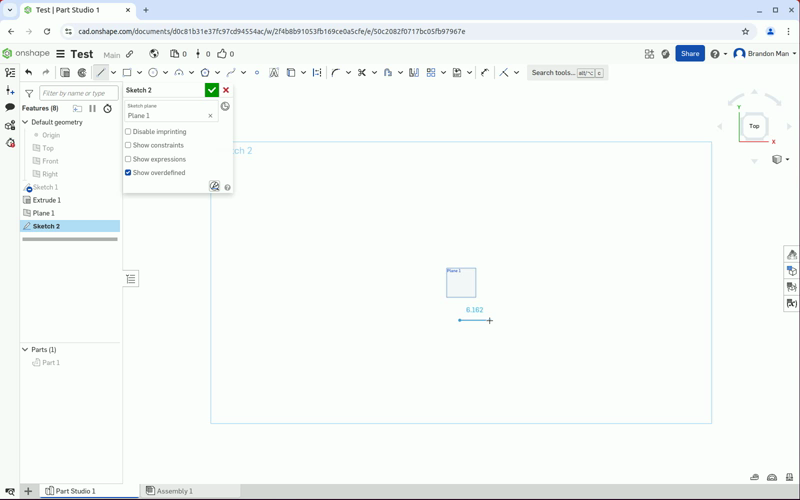
mouse_move(488, 320)
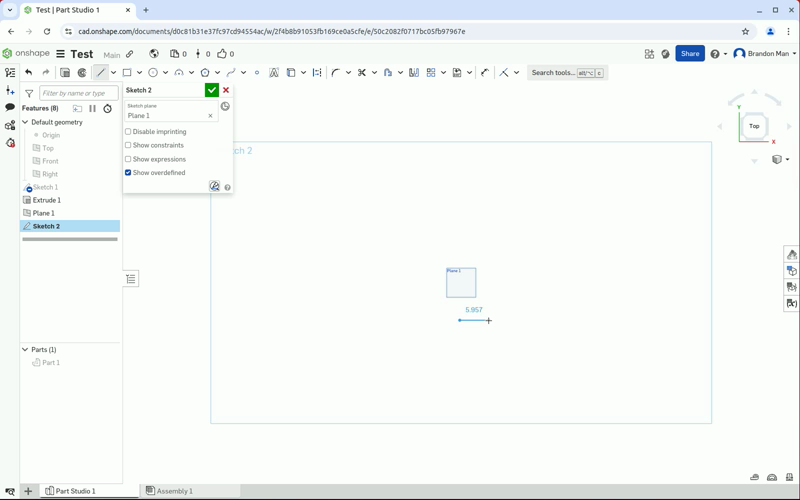
click(488, 320)
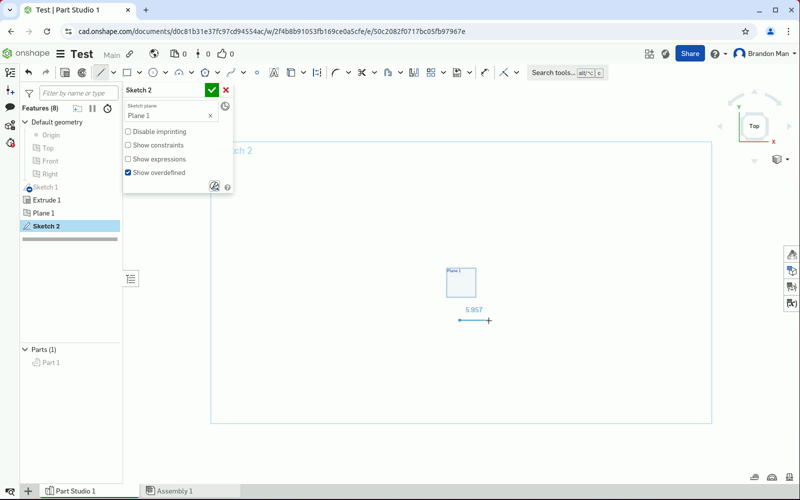
key_up(shift)
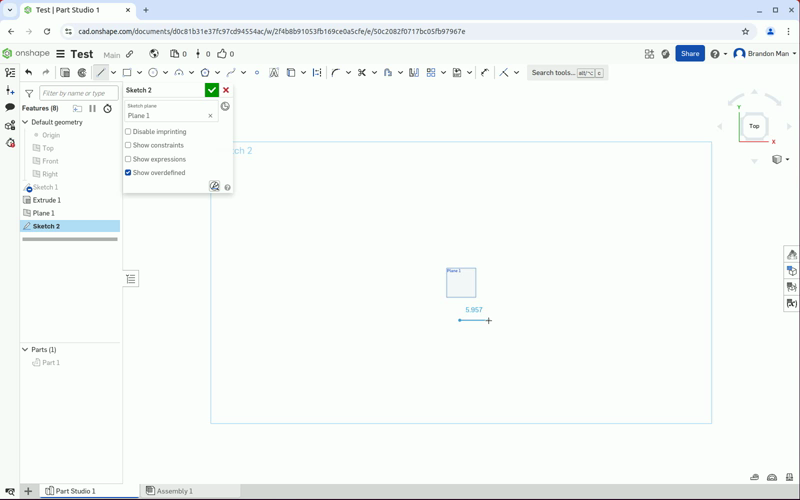
key_down(shift)
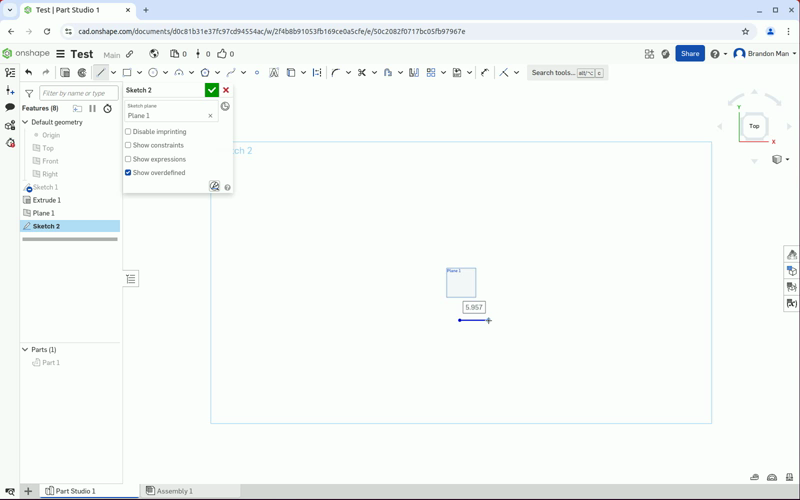
mouse_move(518, 320)
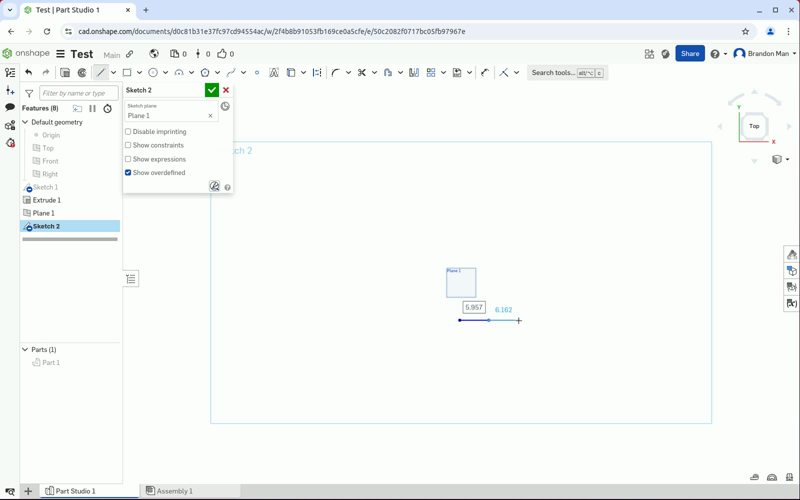
mouse_move(488, 299)
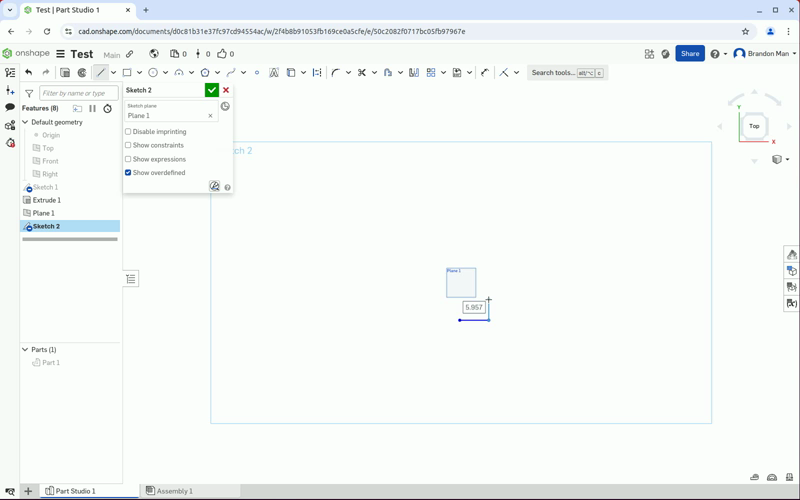
click(488, 299)
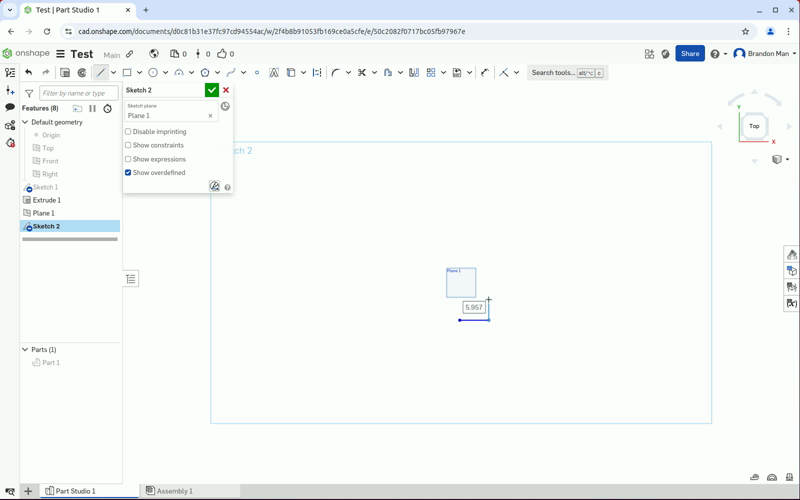
key_up(shift)
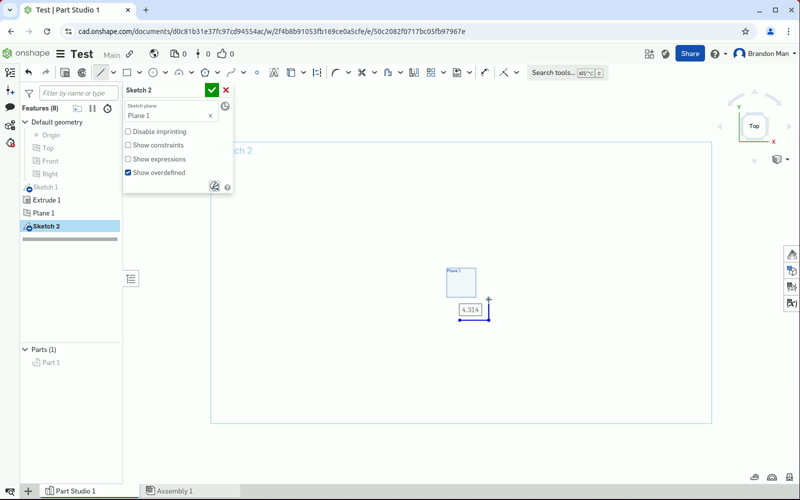
key_down(shift)
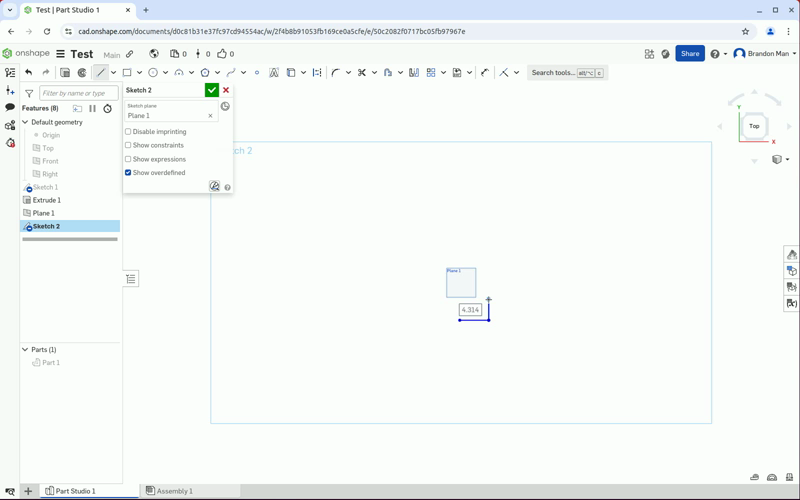
mouse_move(518, 299)
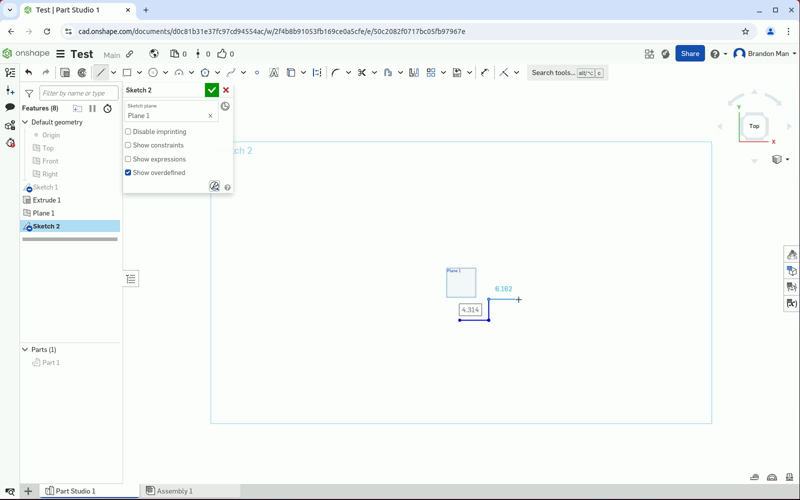
mouse_move(459, 299)
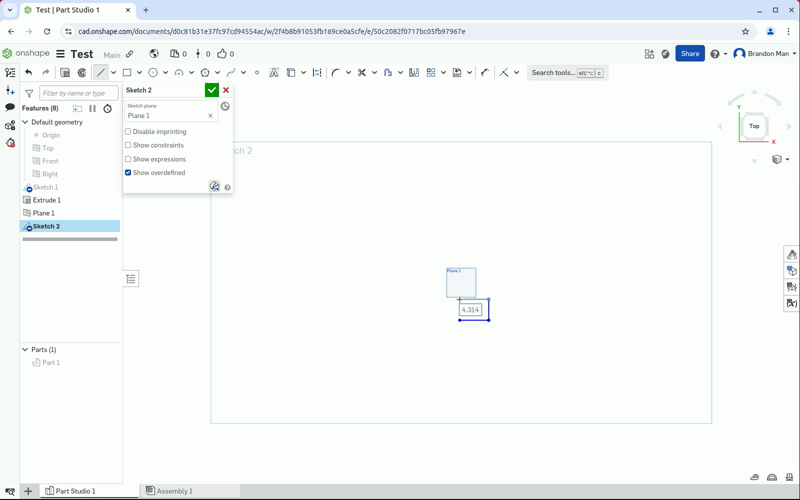
click(459, 299)
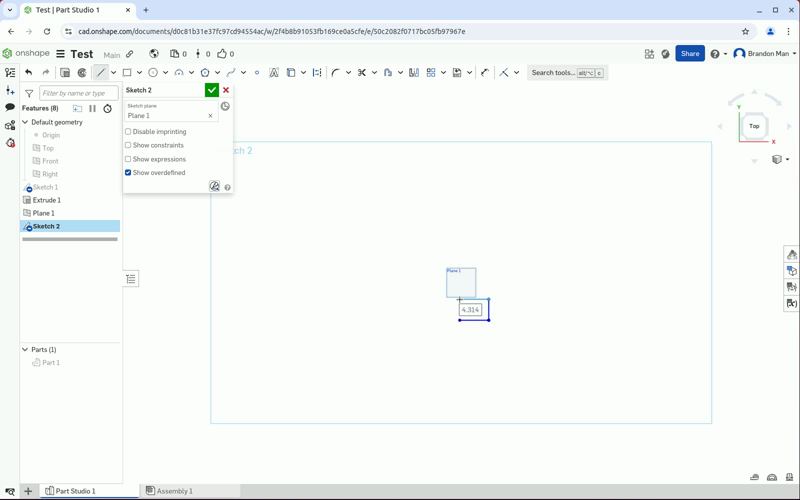
key_up(shift)
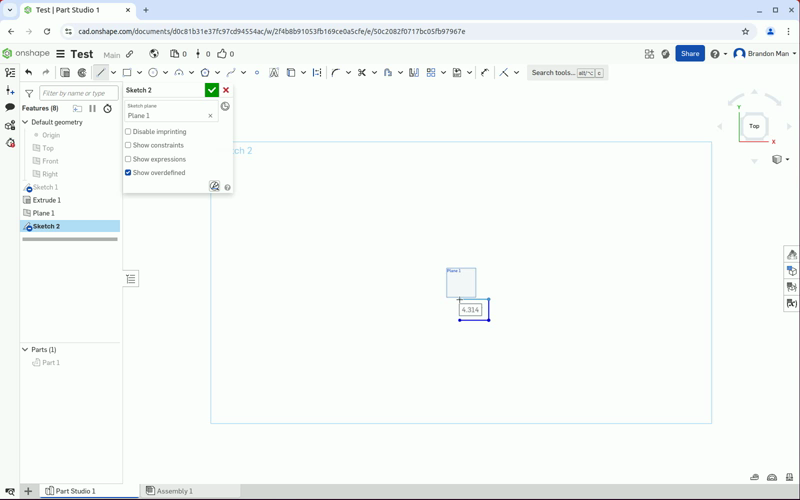
mouse_move(489, 299)
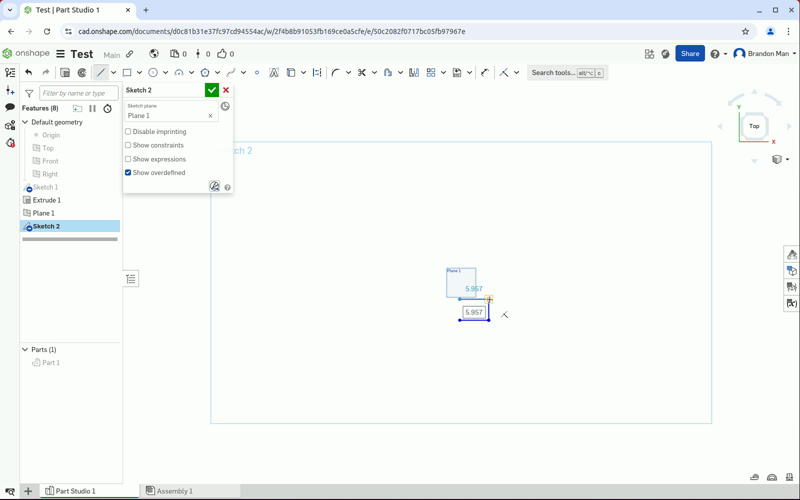
key_down(shift)
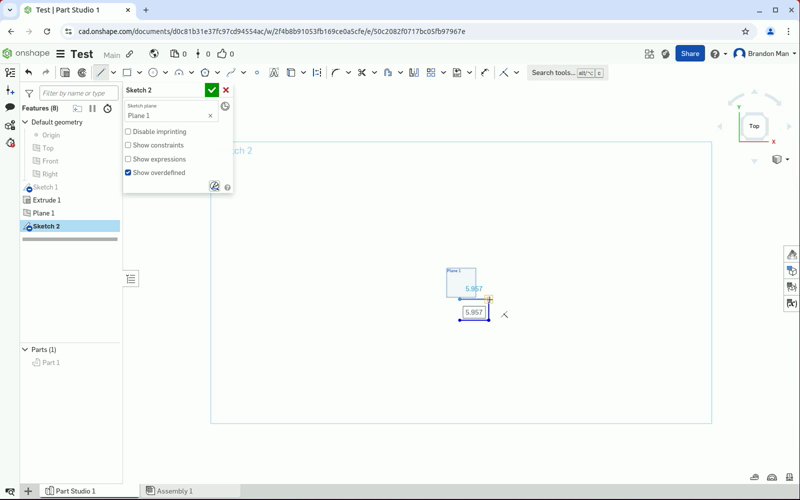
mouse_move(459, 320)
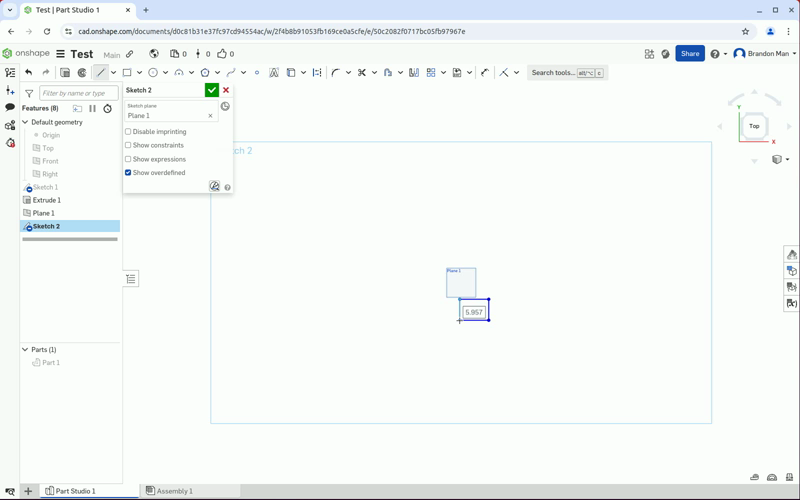
key_up(shift)
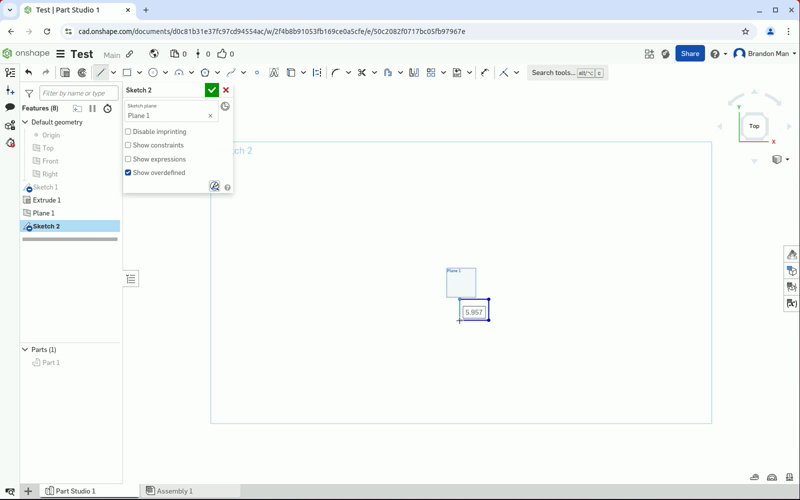
click(459, 320)
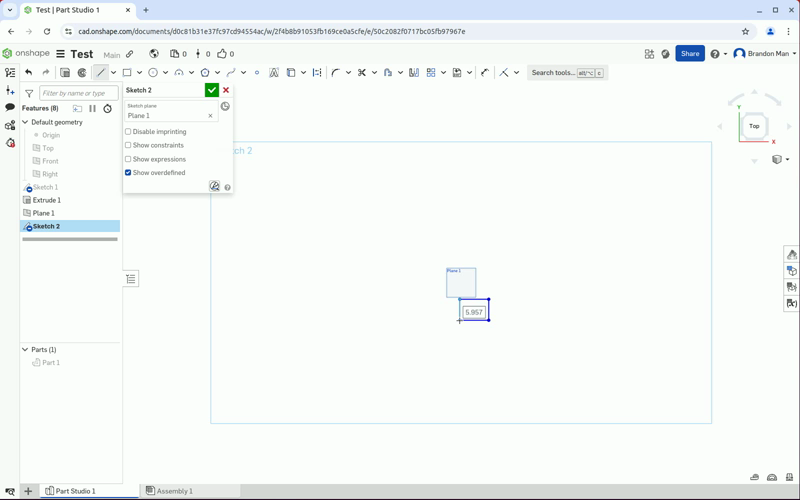
key(esc)
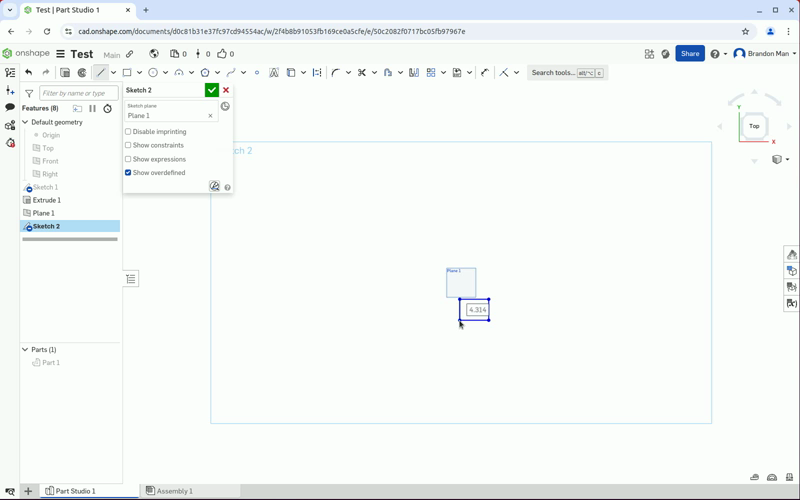
mouse_move(469, 300)
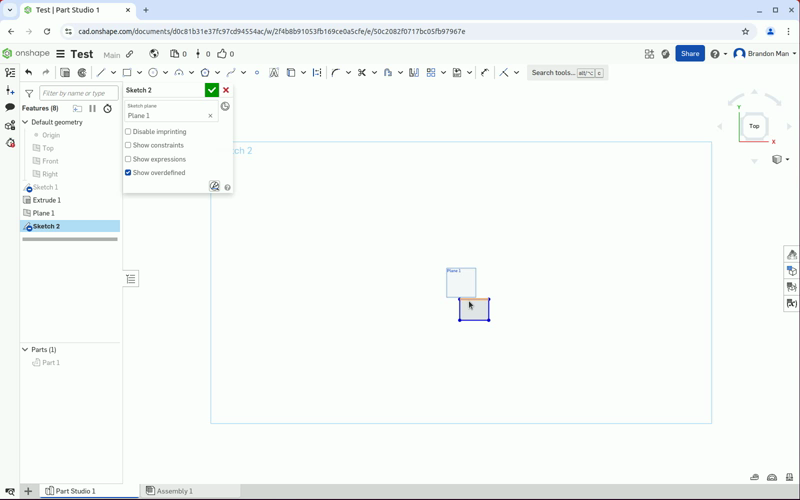
scroll(6)
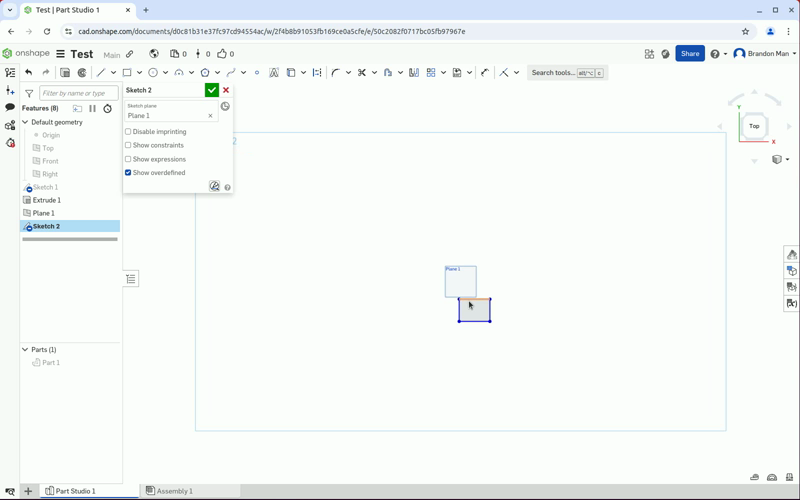
scroll(6)
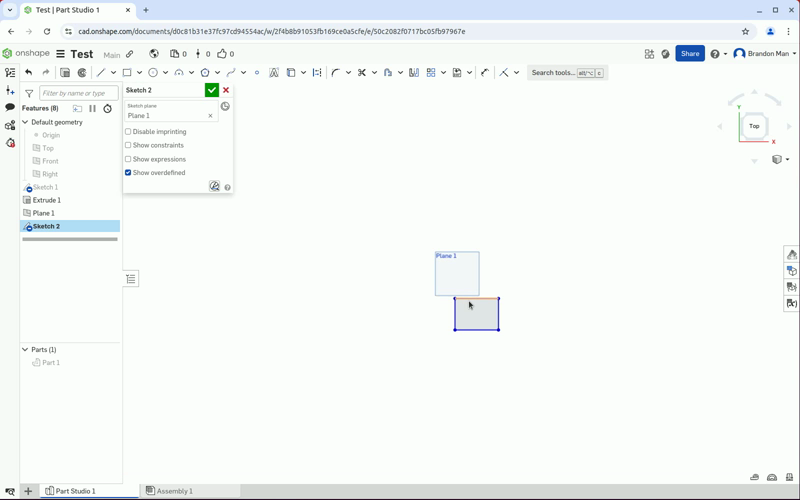
scroll(6)
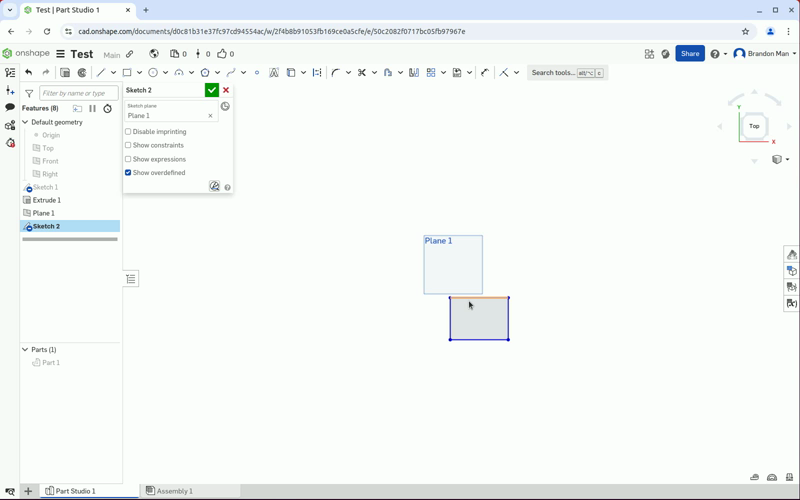
scroll(6)
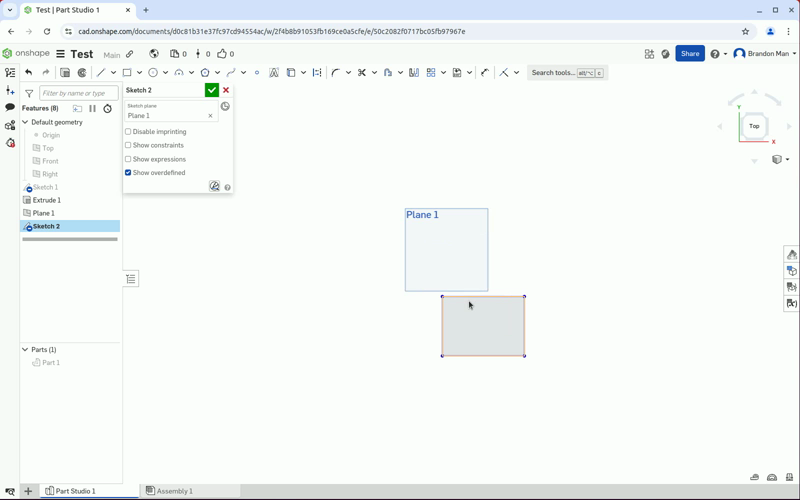
scroll(6)
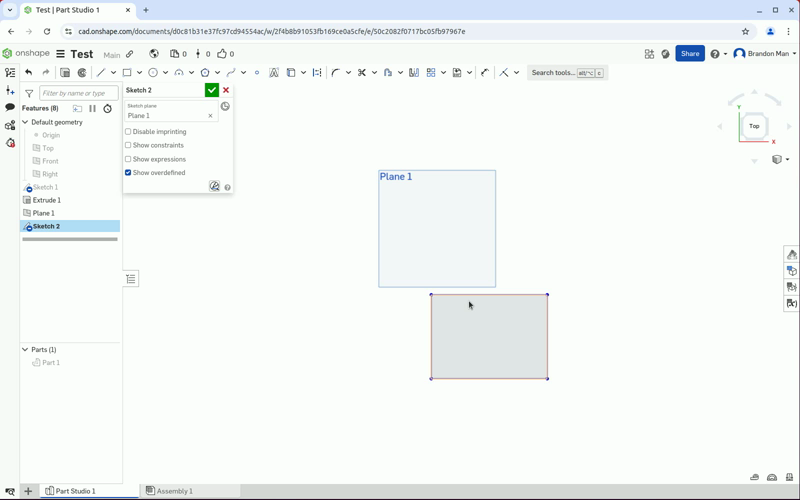
scroll(6)
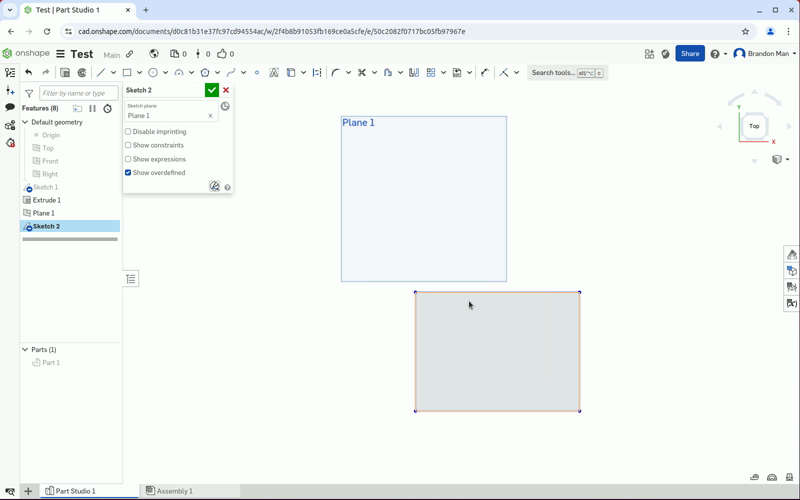
scroll(6)
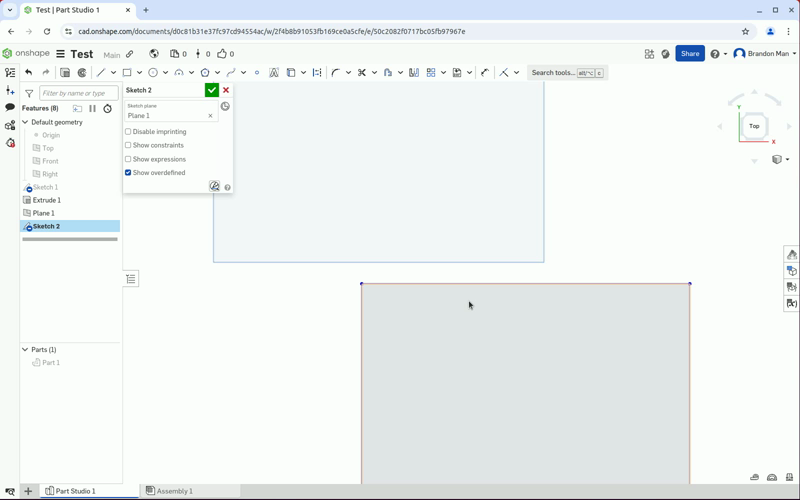
click(469, 300)
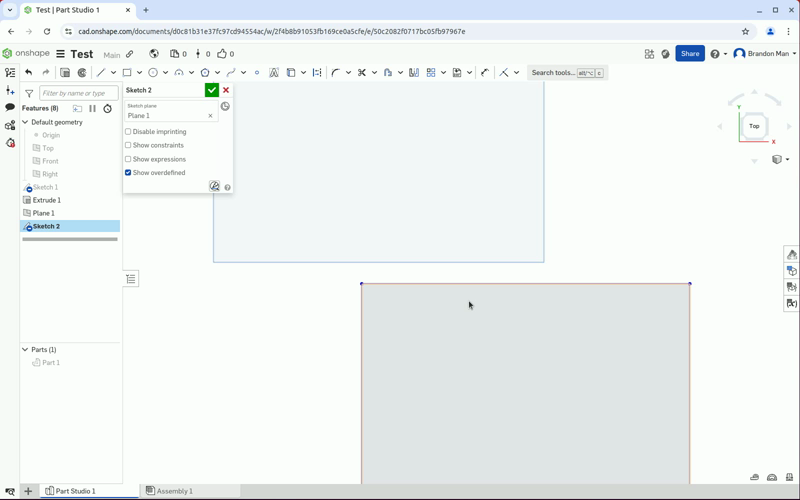
scroll(-6)
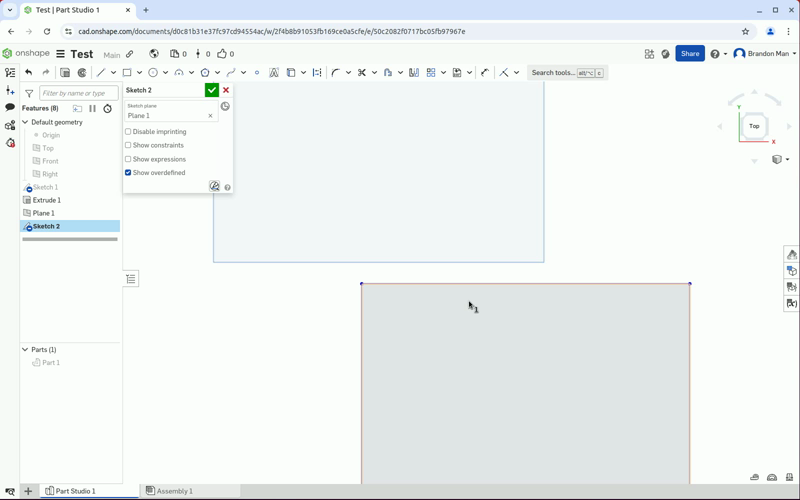
scroll(-6)
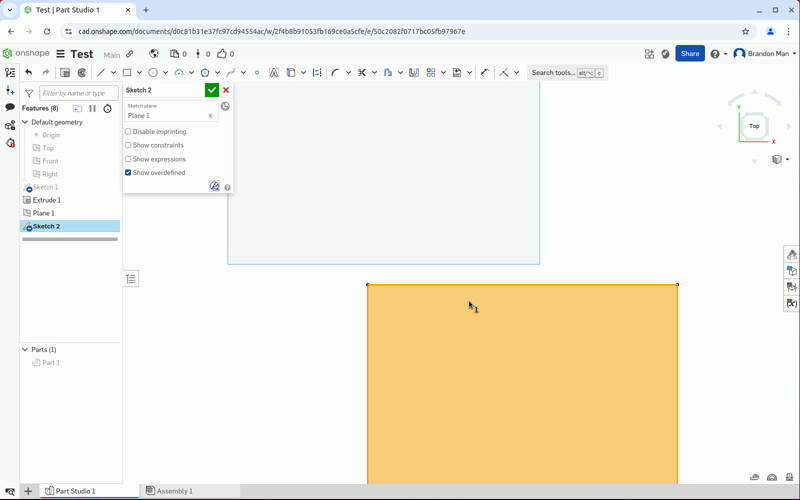
scroll(-6)
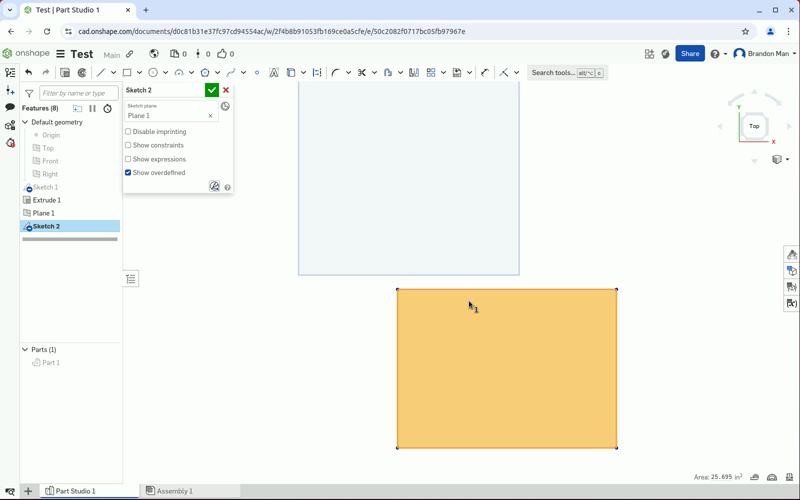
scroll(-6)
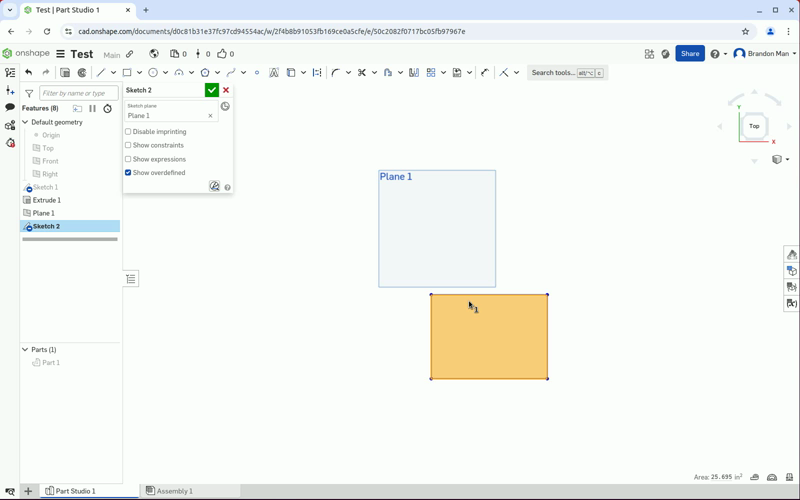
scroll(-6)
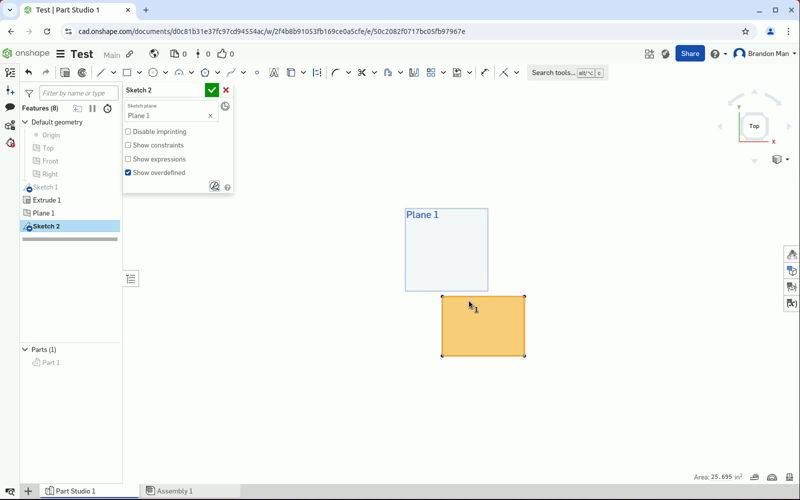
scroll(-6)
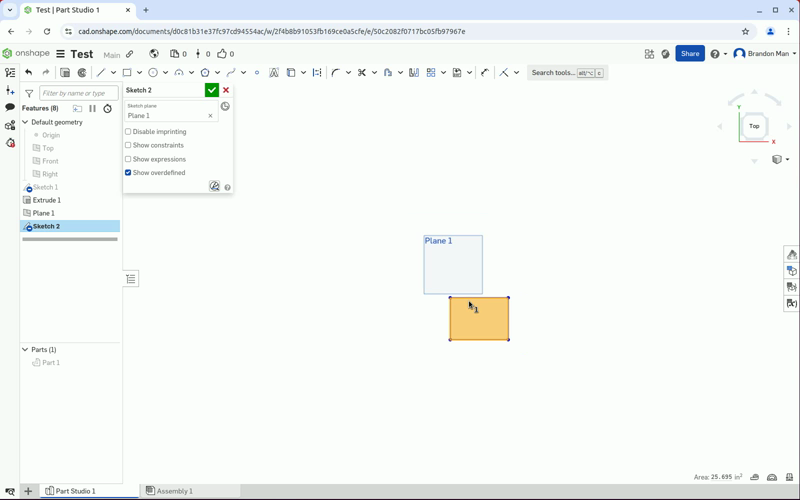
scroll(-6)
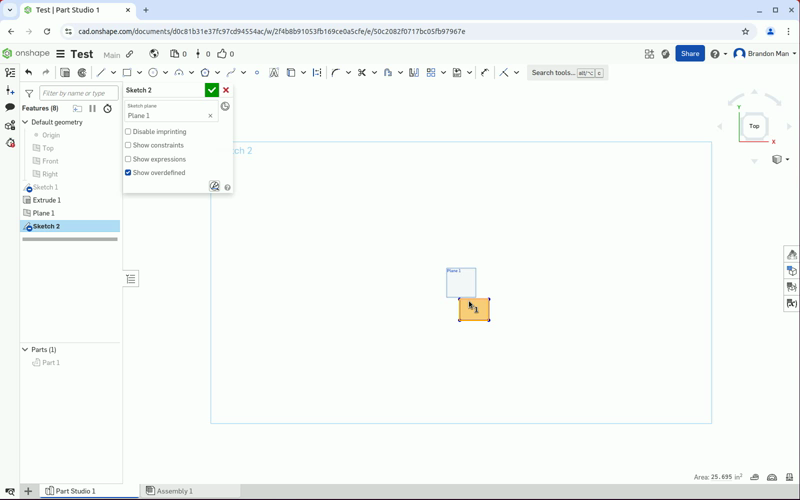
mouse_move(73, 352)
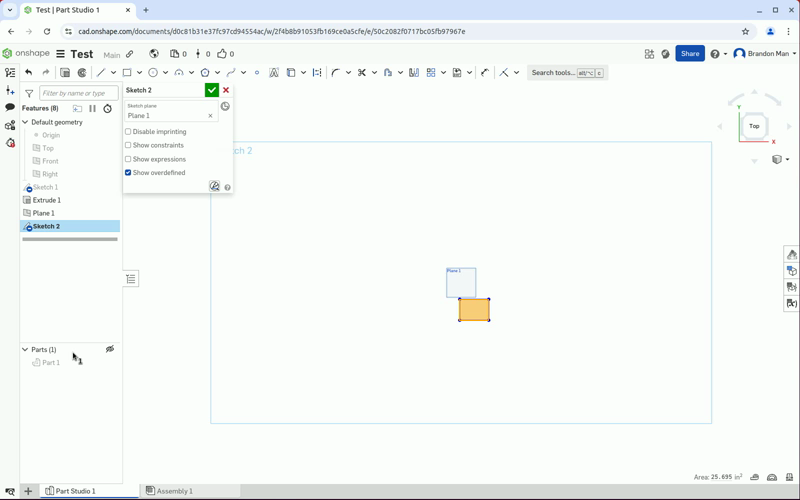
key(shift+y)
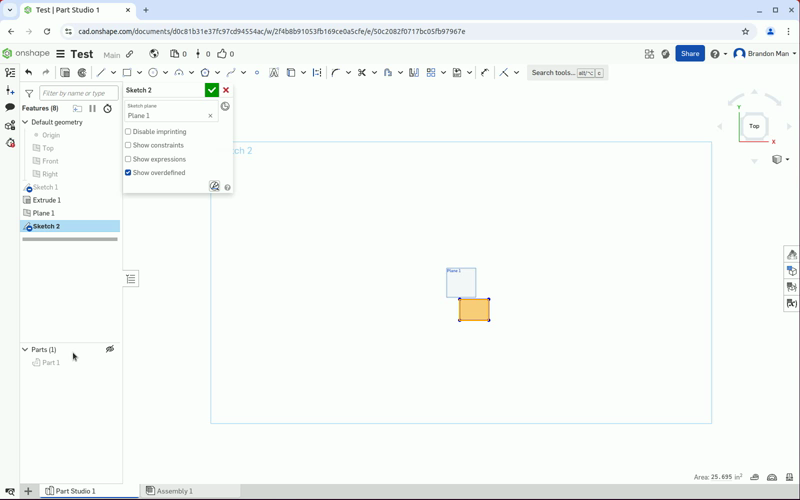
key(shift+e)
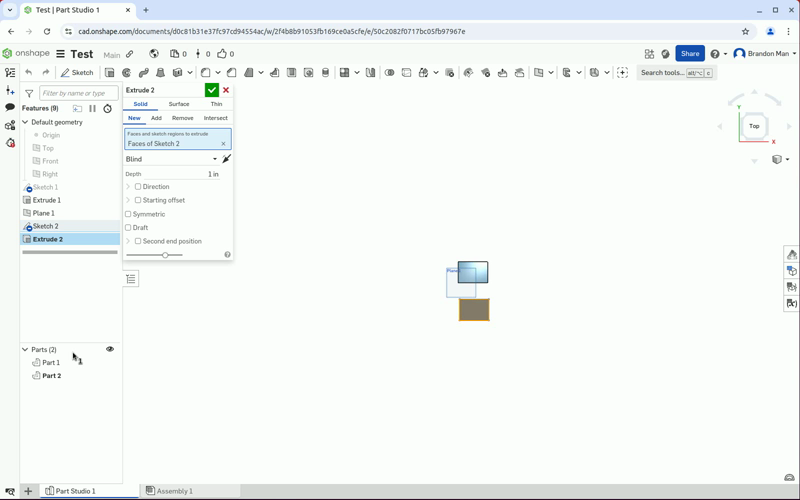
mouse_move(143, 106)
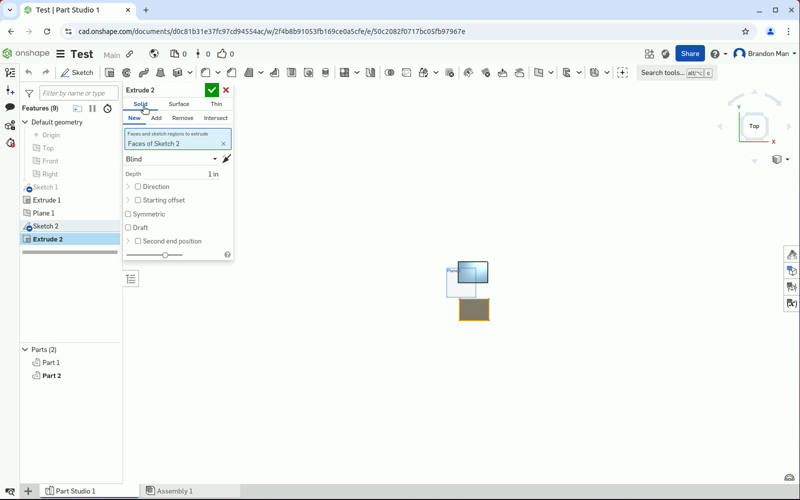
click(143, 106)
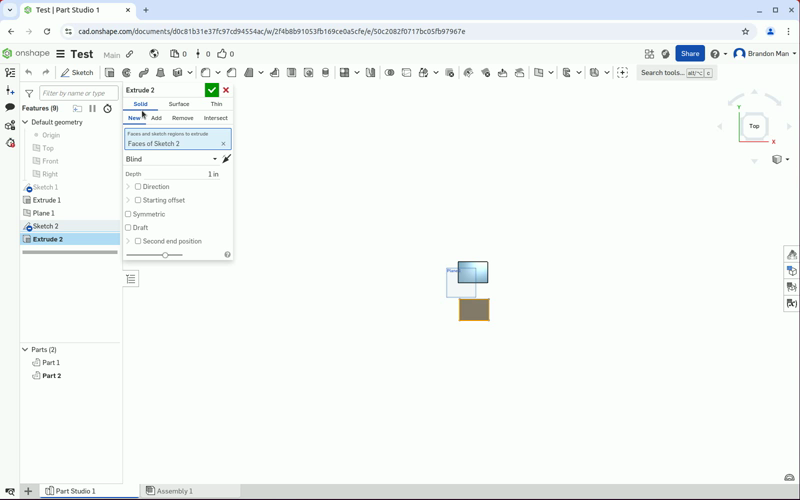
mouse_move(137, 120)
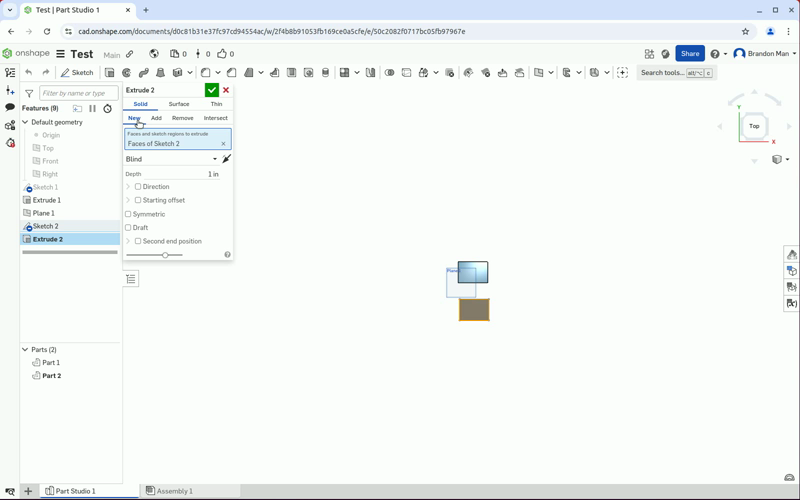
click(137, 120)
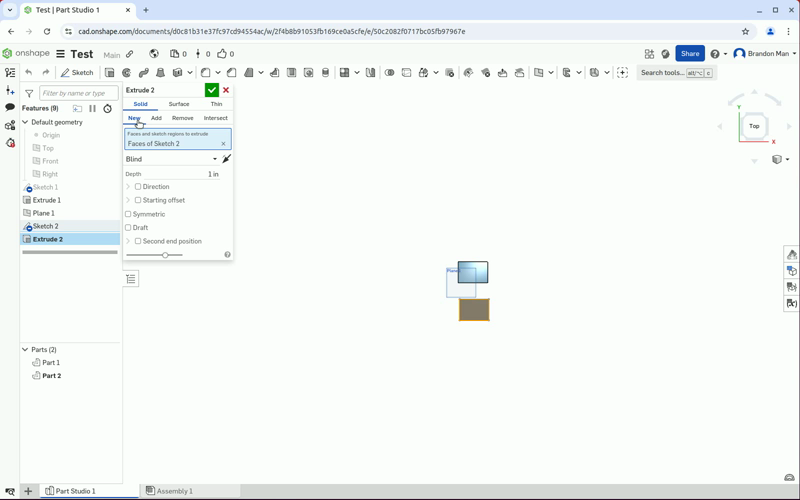
key(tab, 4)
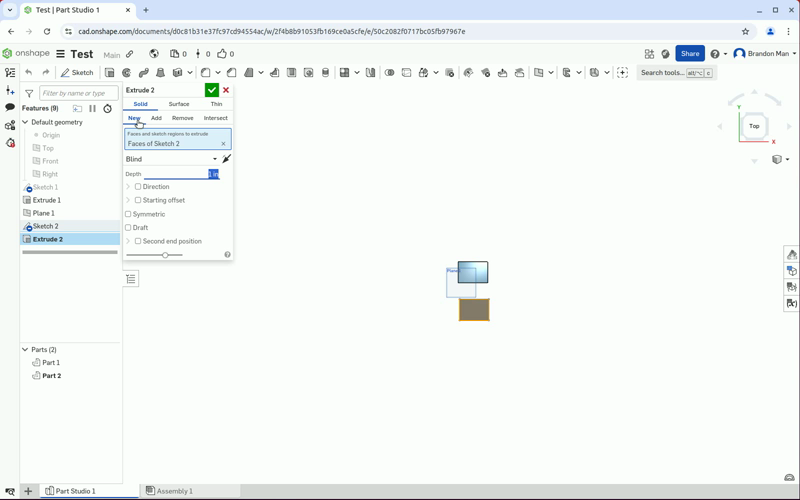
text(0.963)
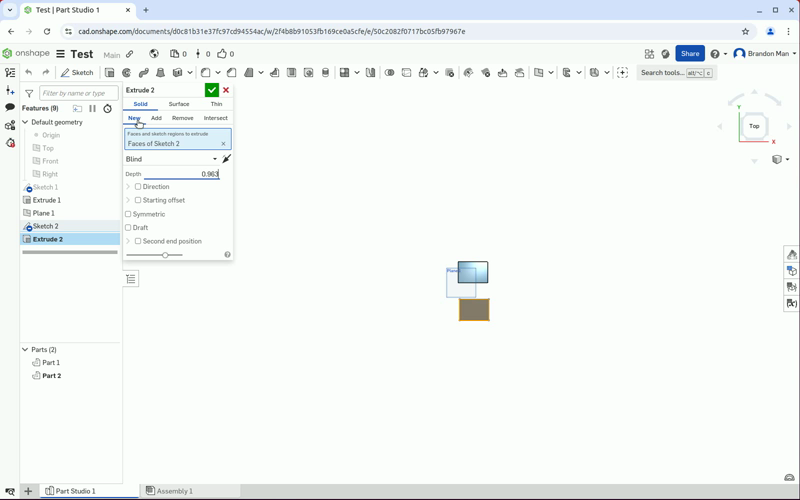
key(enter)
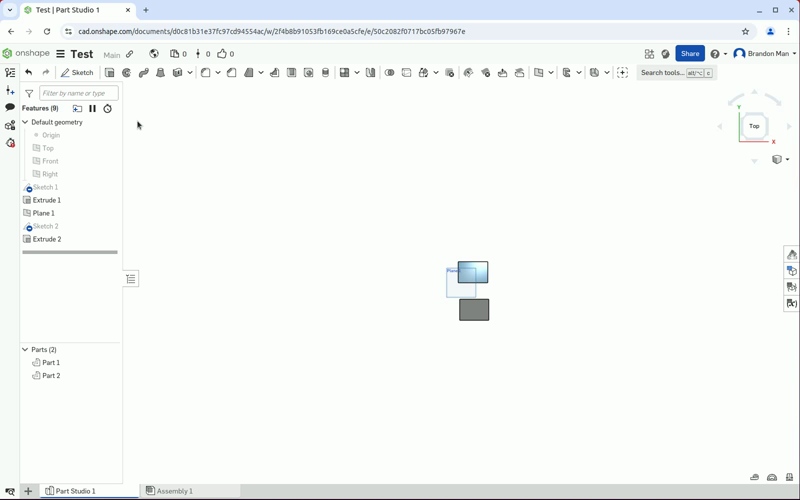
key(shift+h)
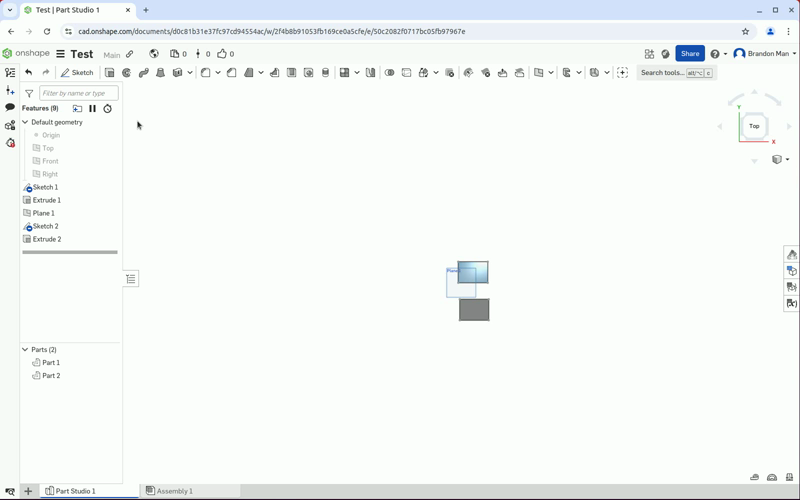
key(shift+h)
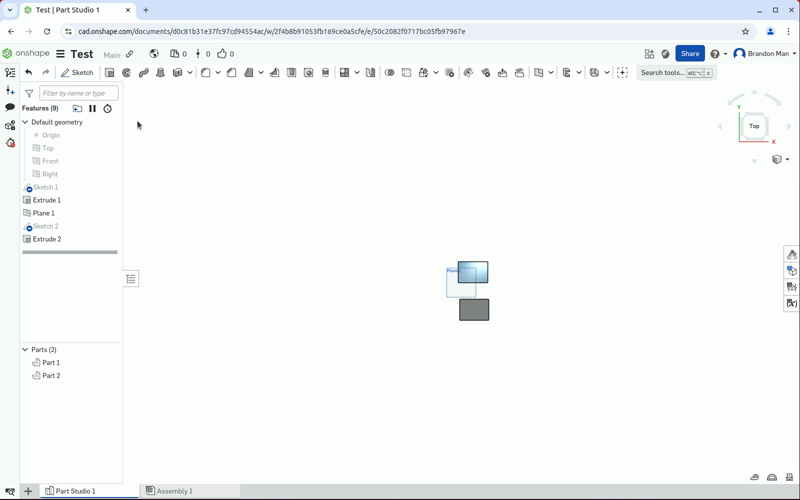
mouse_move(73, 189)
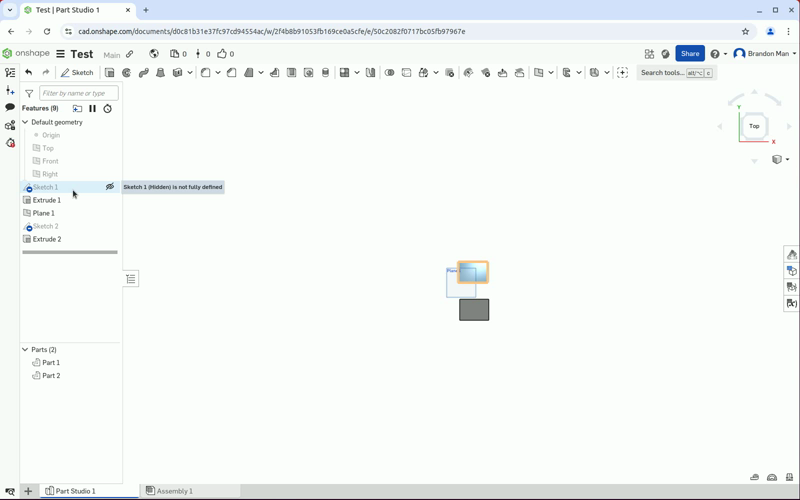
click(73, 189)
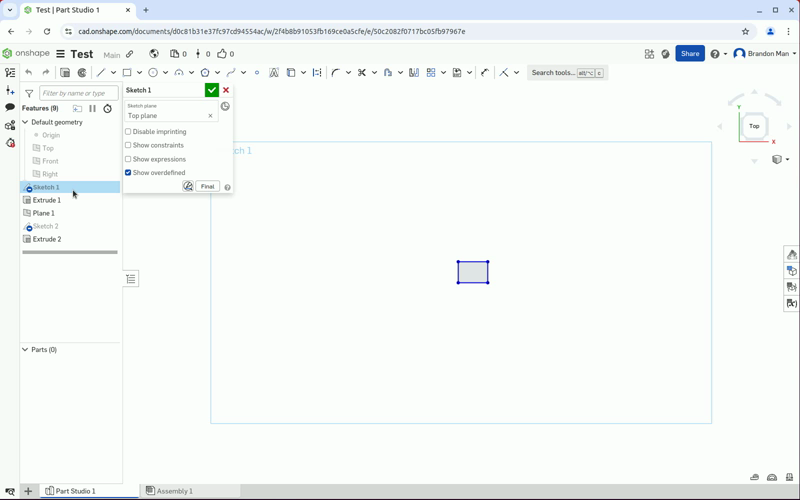
mouse_move(229, 92)
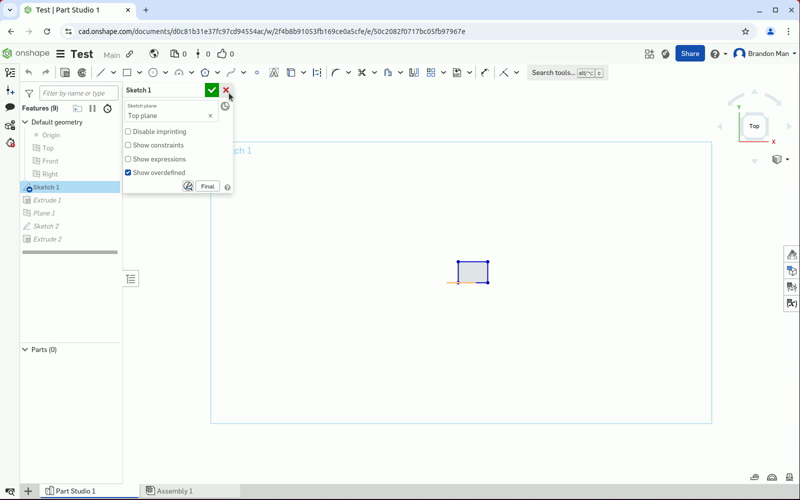
click(229, 92)
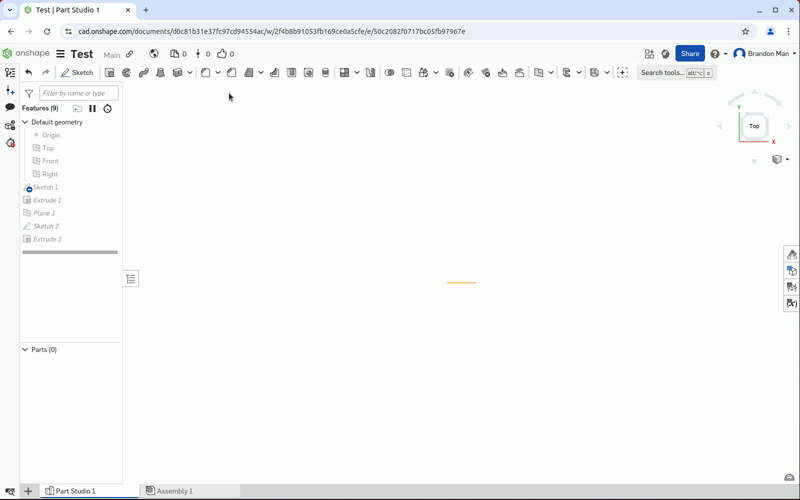
key(shift+s)
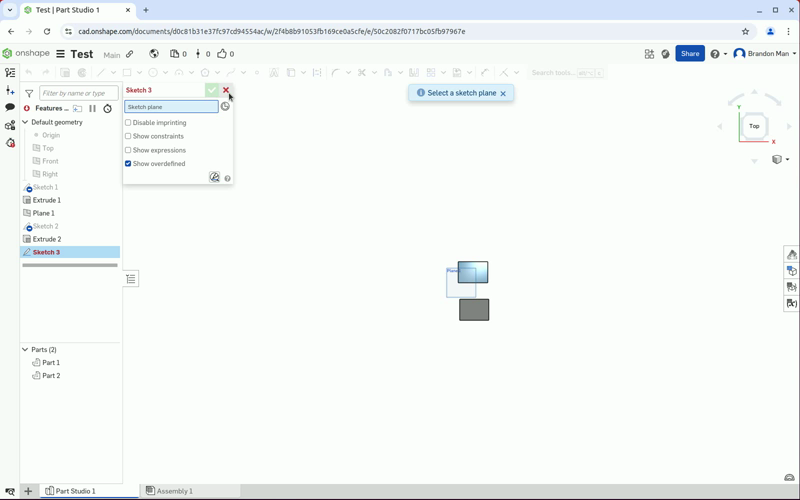
mouse_move(73, 215)
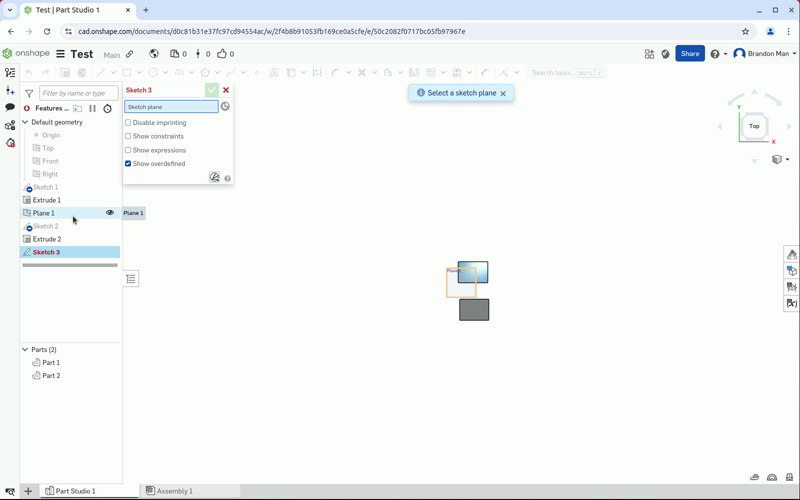
click(73, 215)
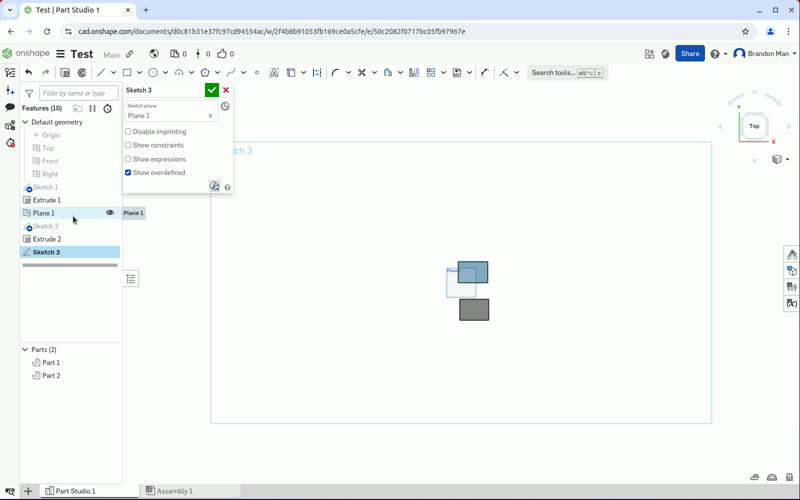
mouse_move(73, 352)
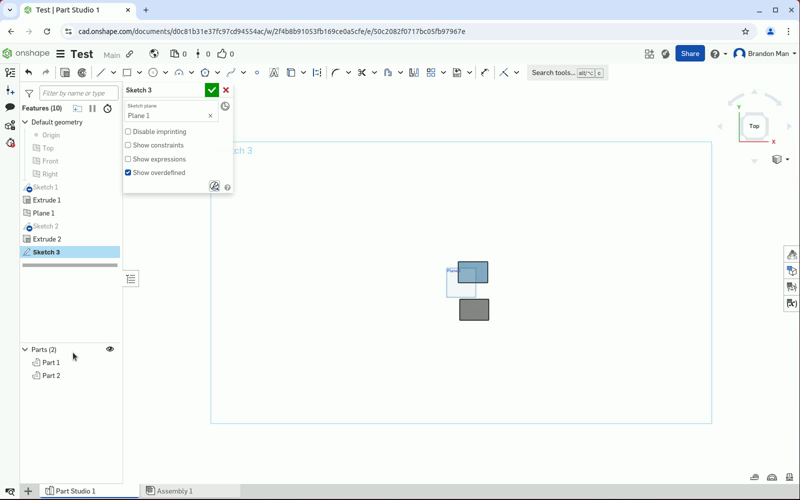
key(y)
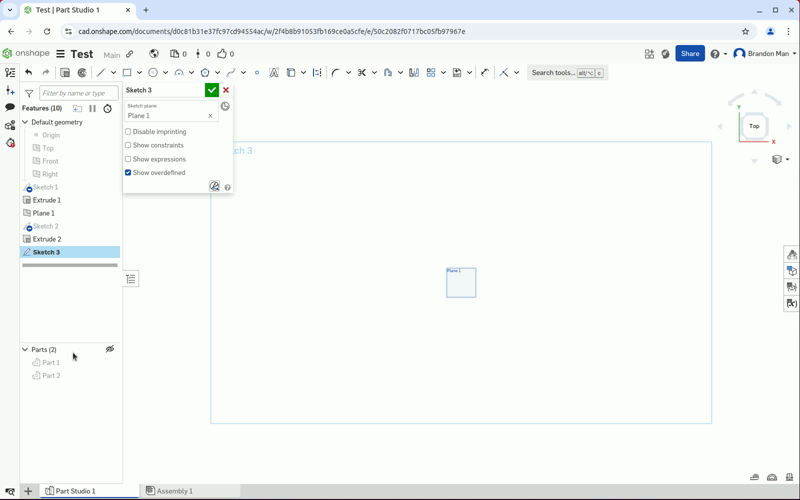
key(l)
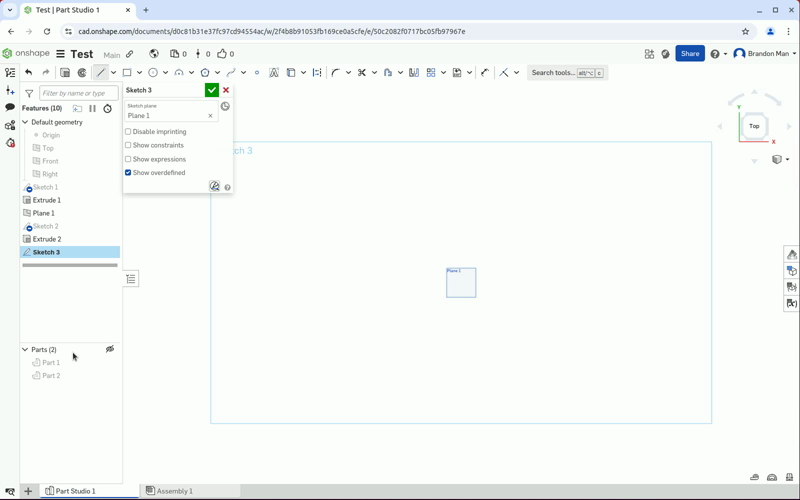
key_down(shift)
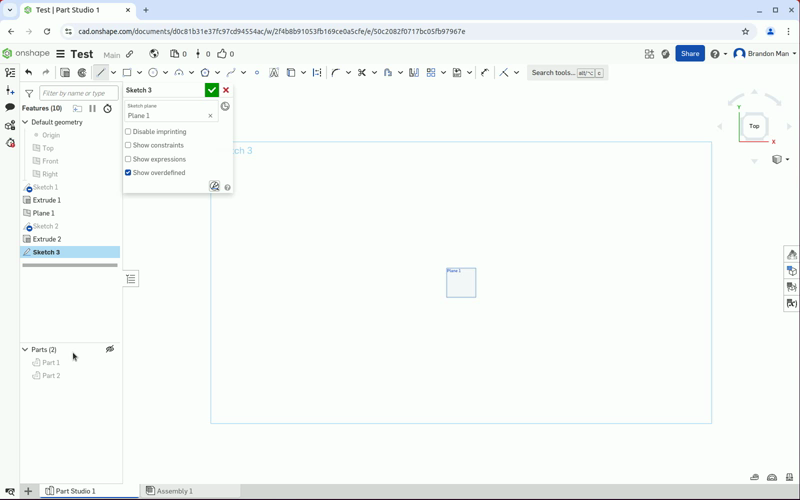
mouse_move(422, 287)
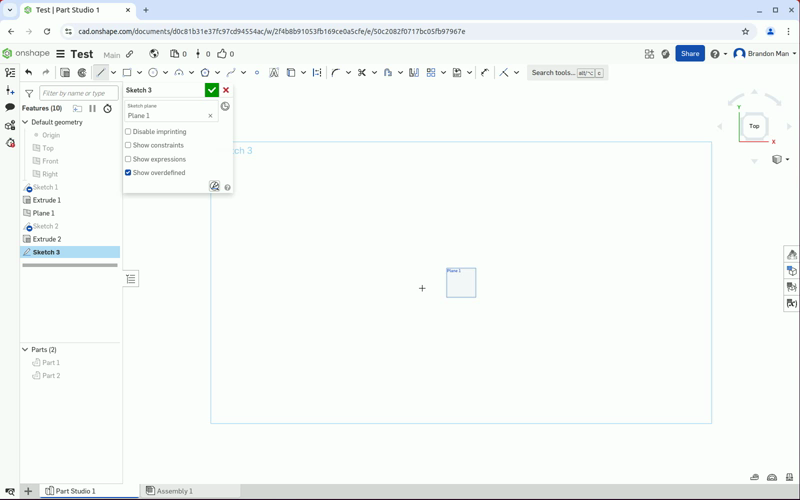
click(422, 287)
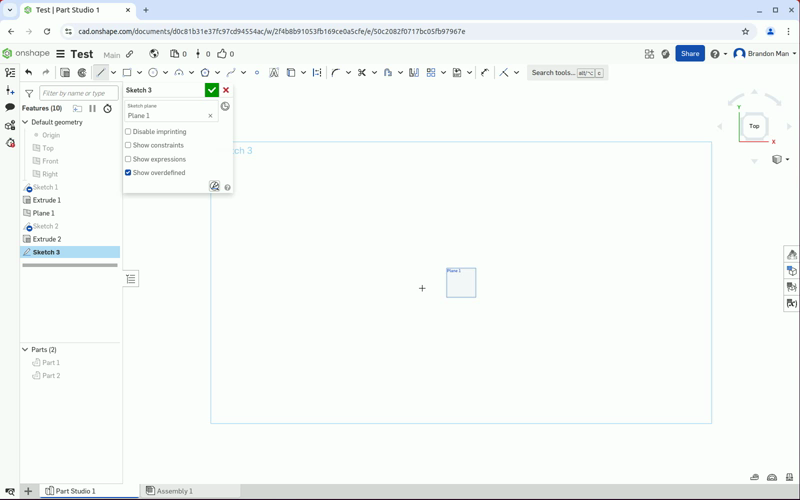
key_up(shift)
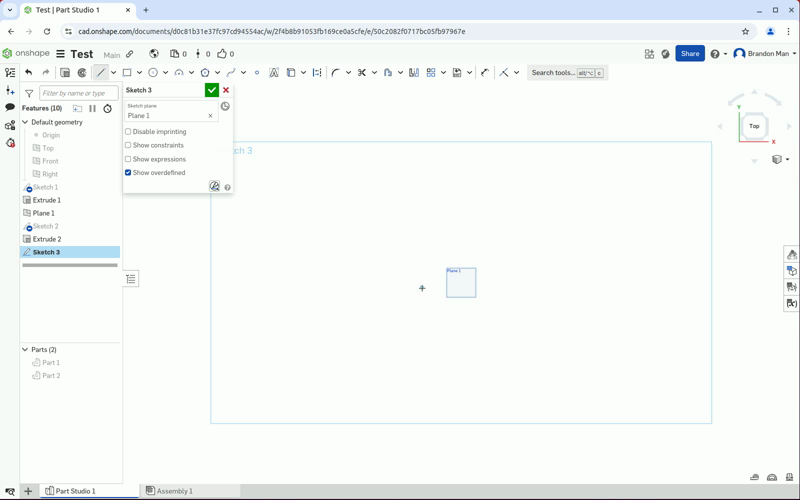
key_down(shift)
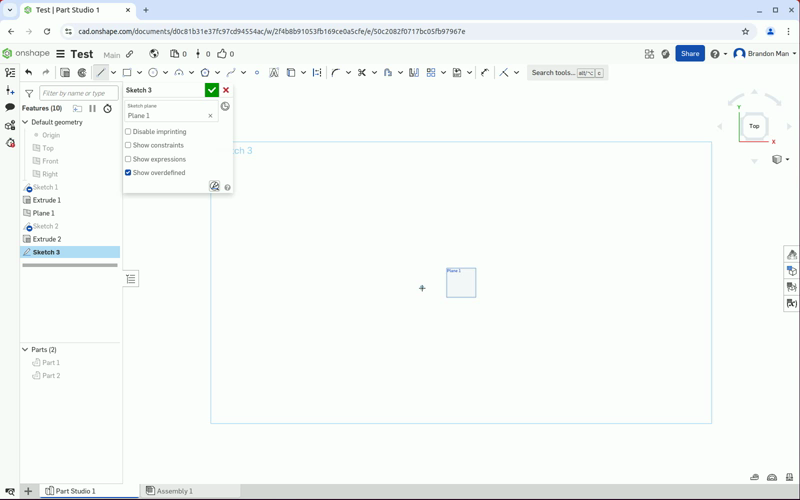
mouse_move(452, 287)
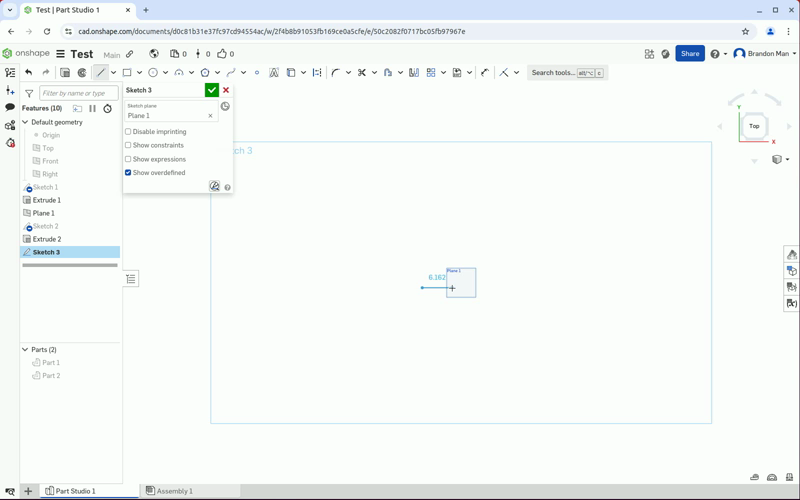
mouse_move(430, 287)
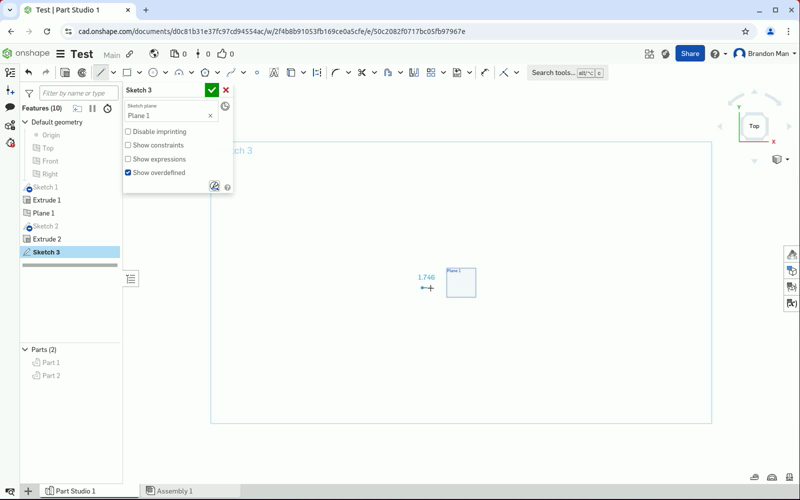
click(430, 287)
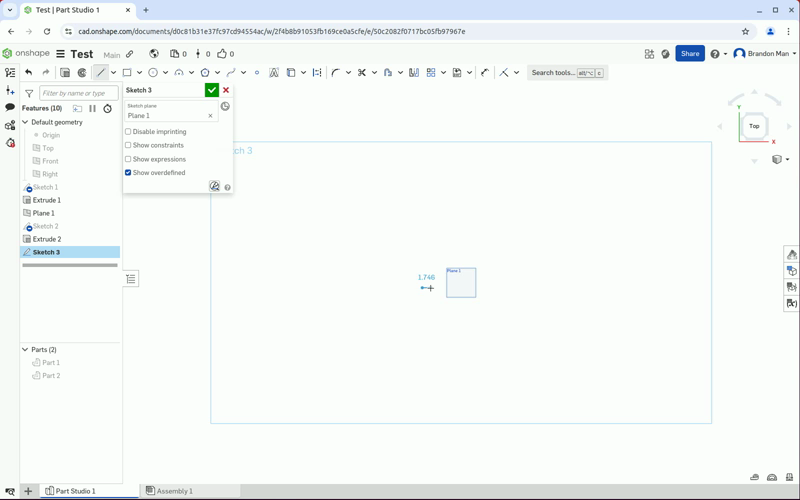
key_up(shift)
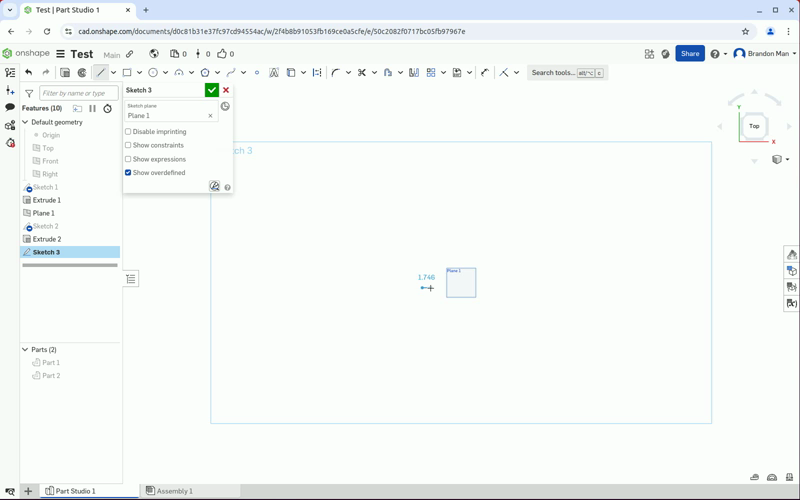
key_down(shift)
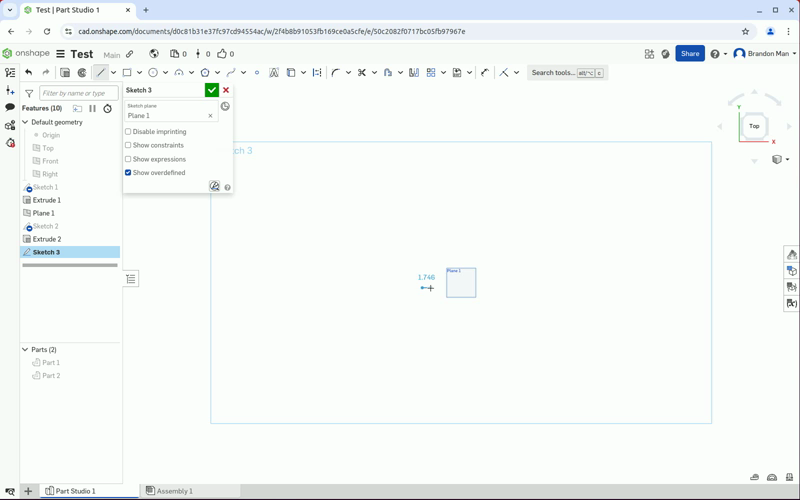
mouse_move(460, 287)
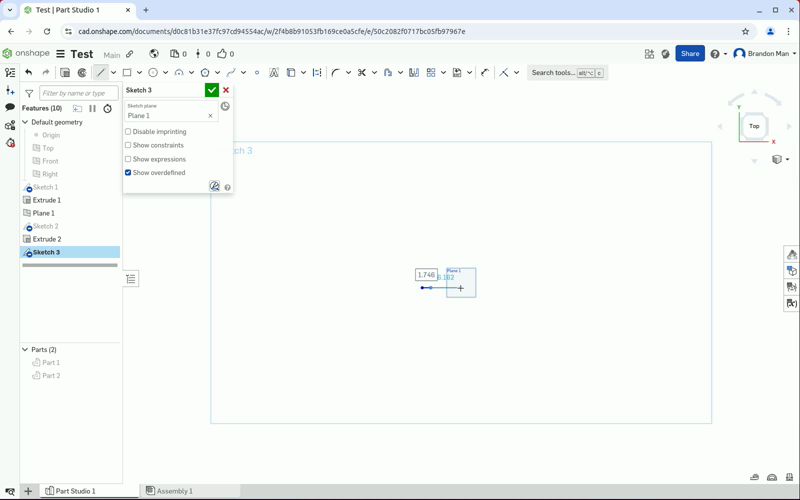
mouse_move(430, 265)
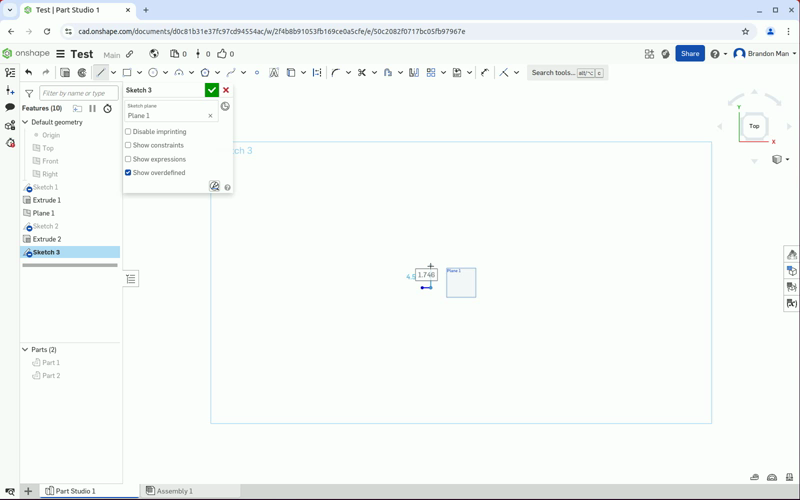
click(430, 265)
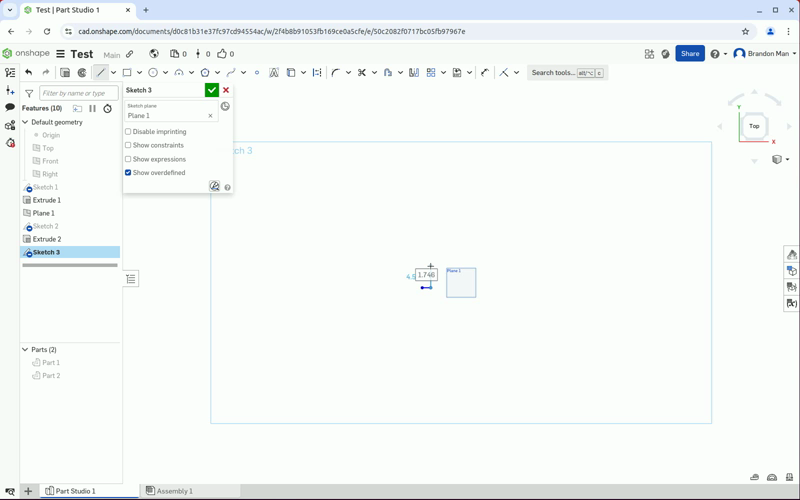
key_up(shift)
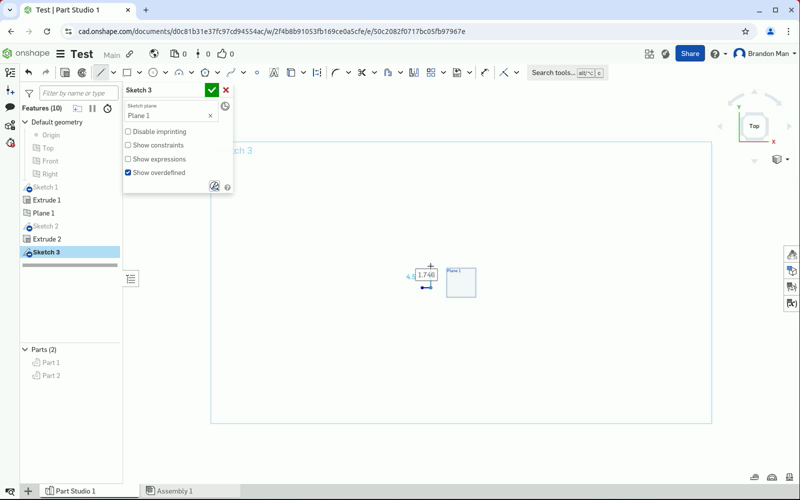
key_down(shift)
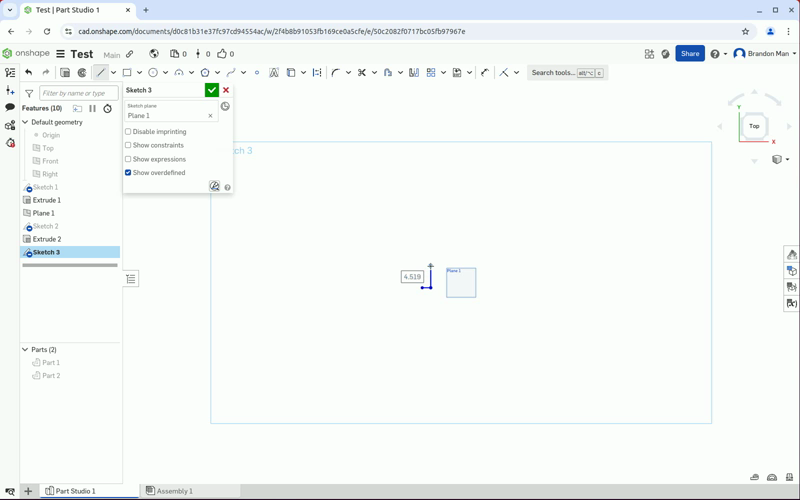
mouse_move(460, 265)
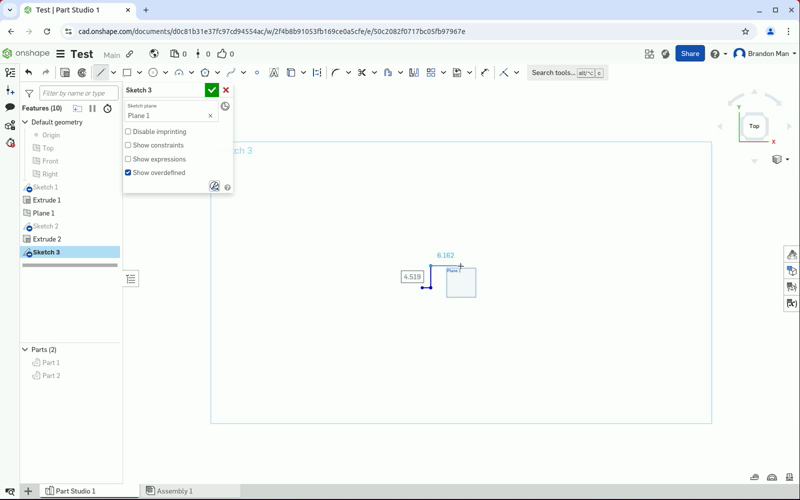
mouse_move(422, 265)
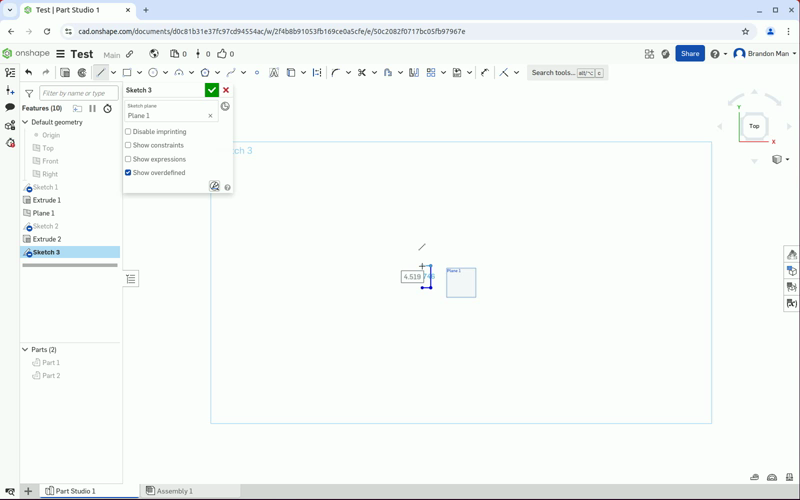
click(422, 265)
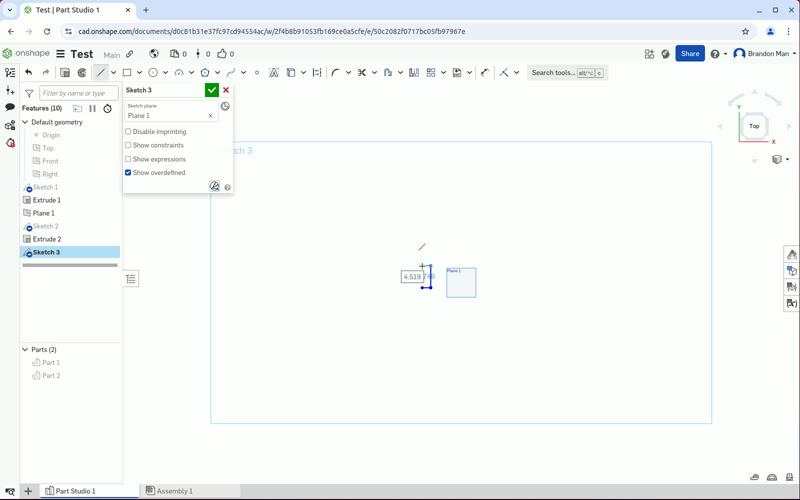
key_up(shift)
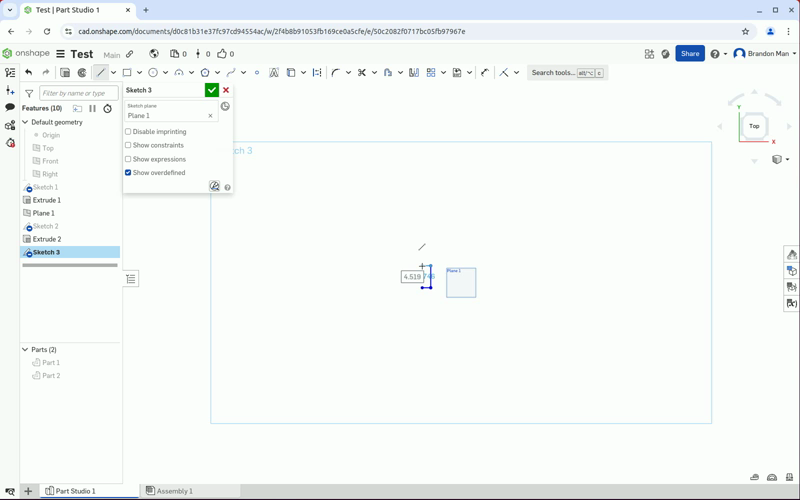
mouse_move(452, 265)
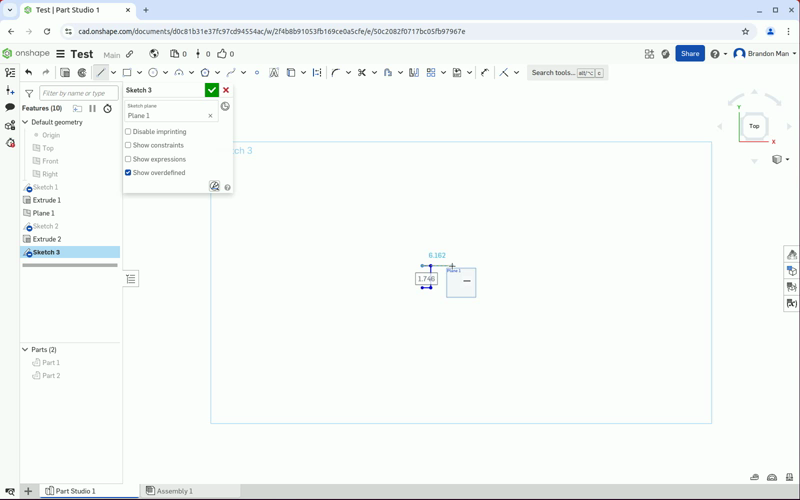
key_down(shift)
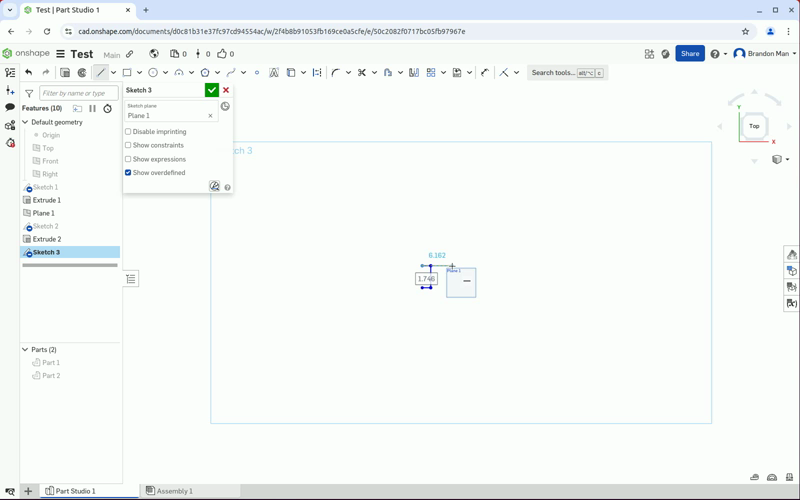
mouse_move(422, 287)
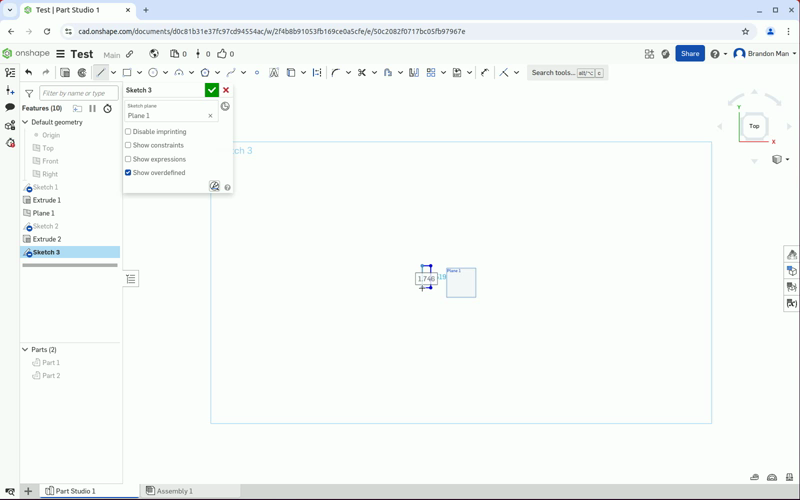
key_up(shift)
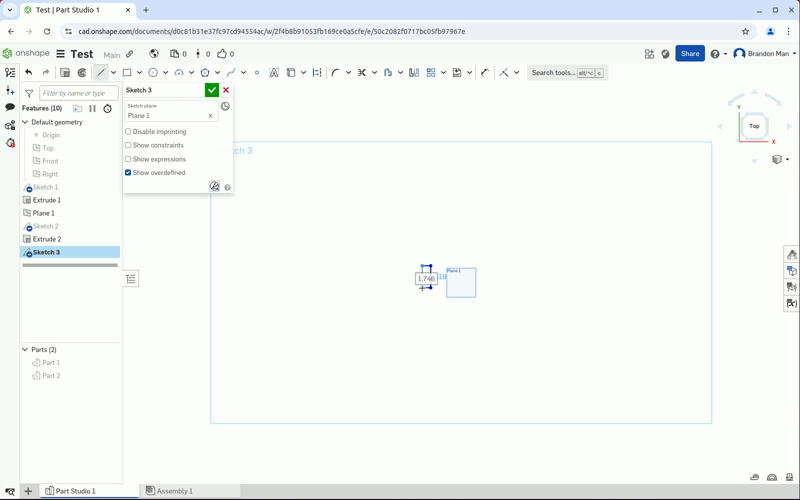
click(422, 287)
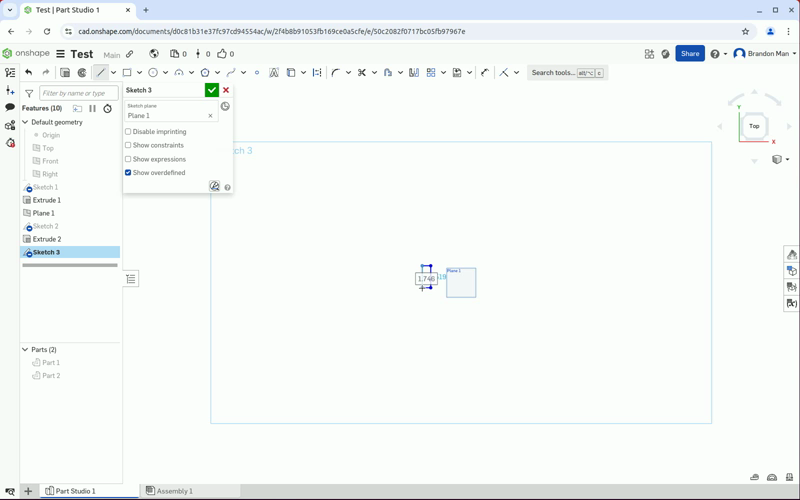
key(esc)
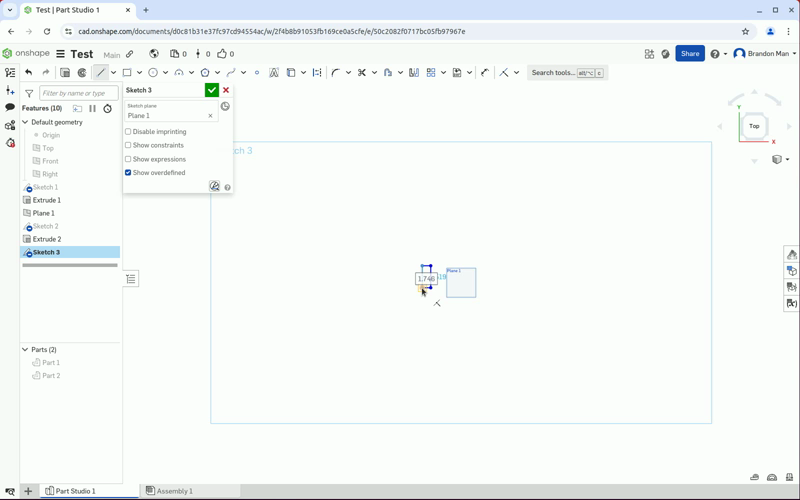
mouse_move(430, 266)
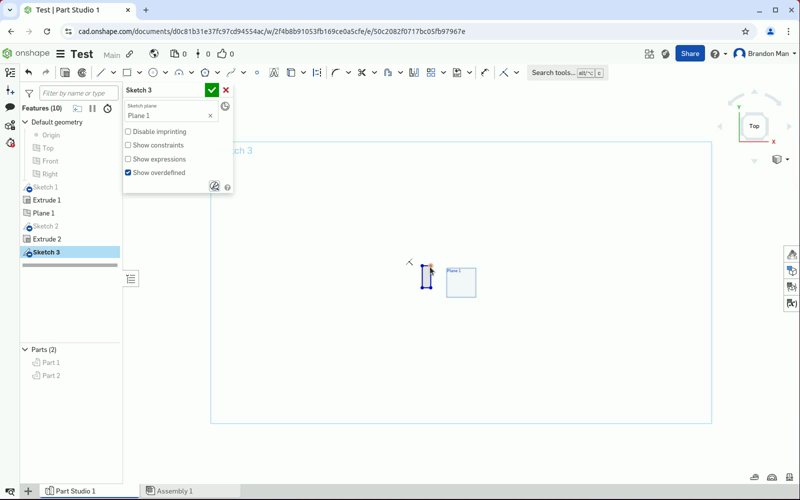
scroll(6)
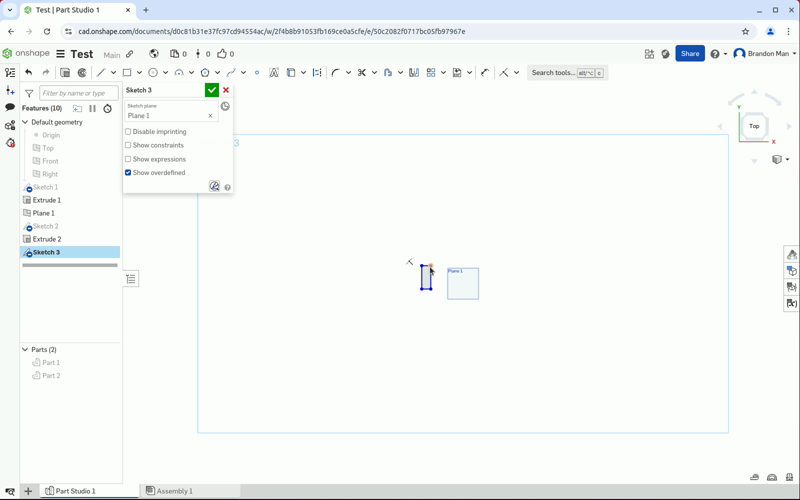
scroll(6)
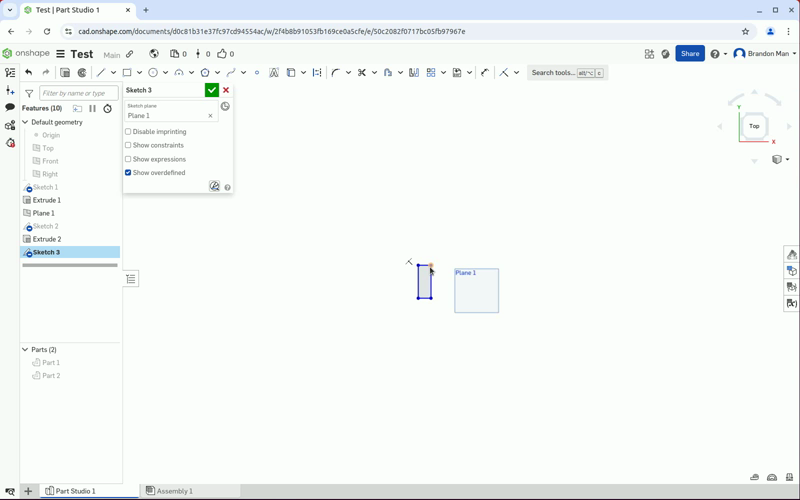
scroll(6)
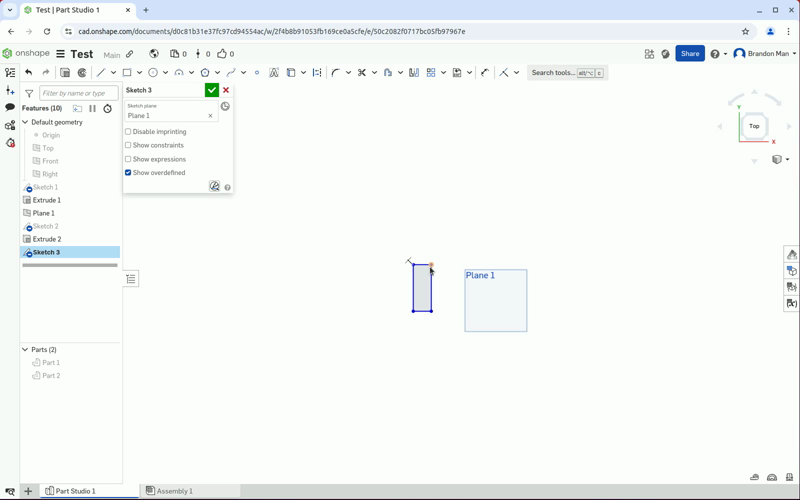
scroll(6)
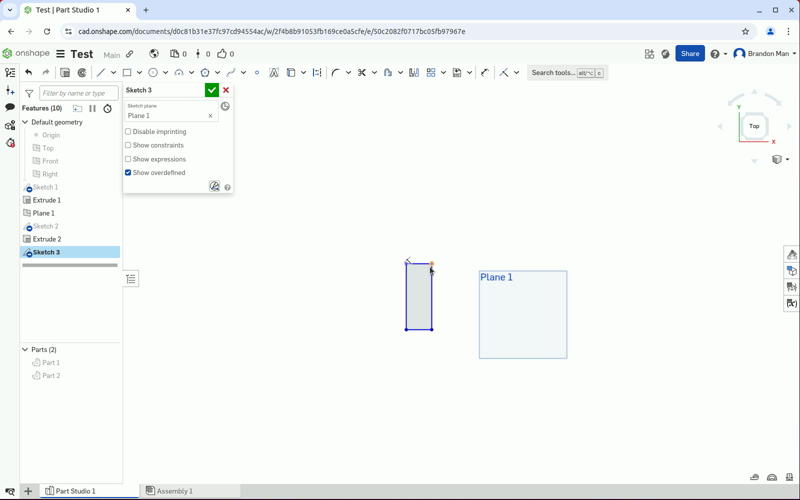
scroll(6)
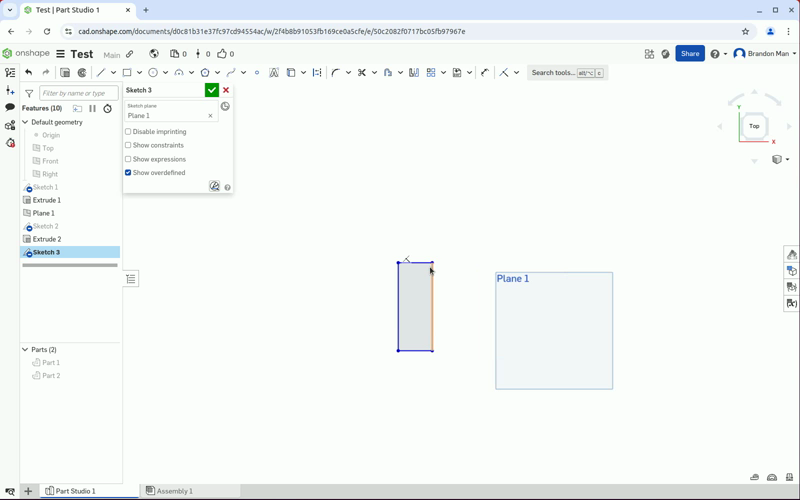
scroll(6)
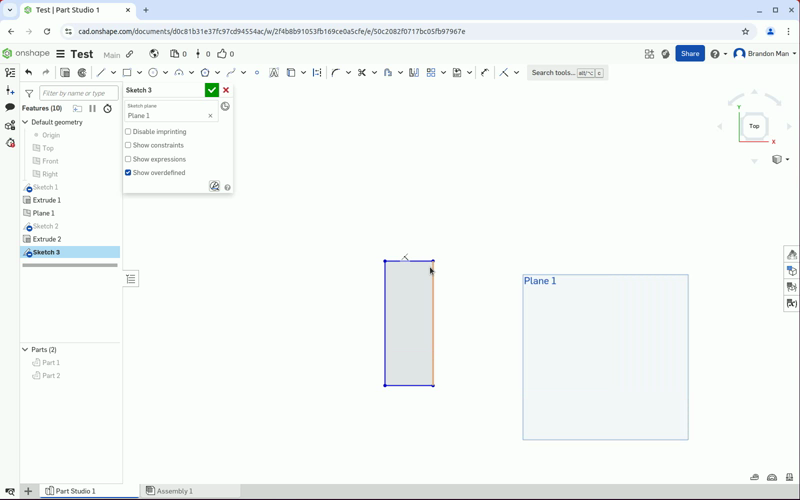
scroll(6)
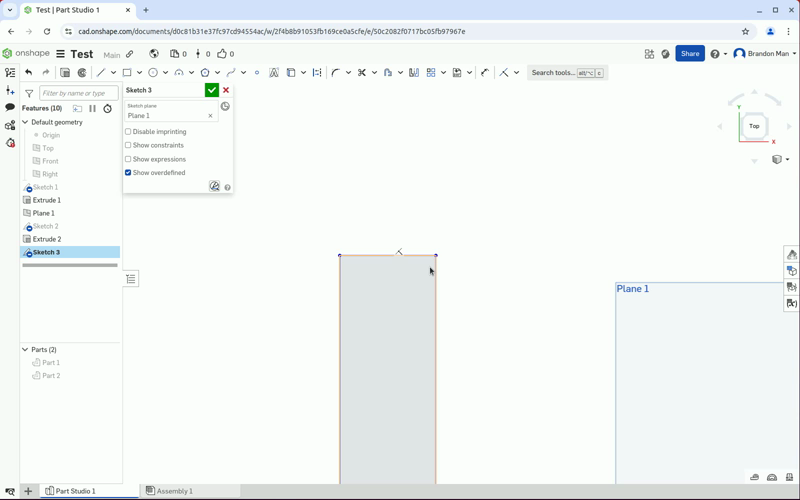
click(430, 266)
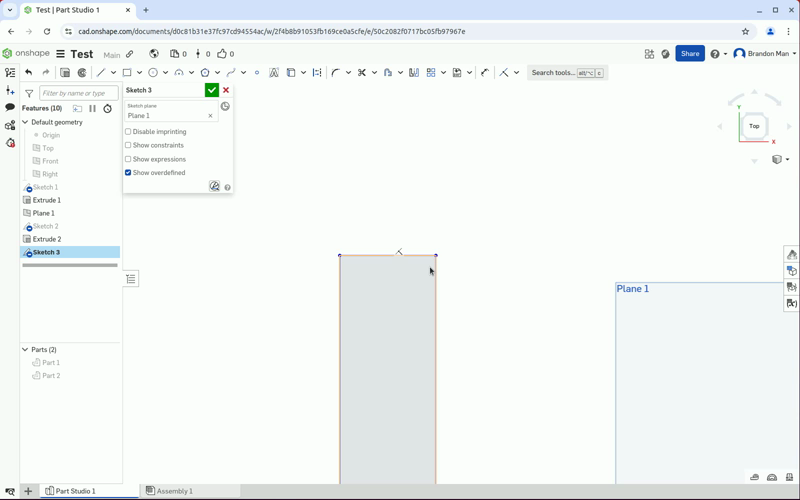
scroll(-6)
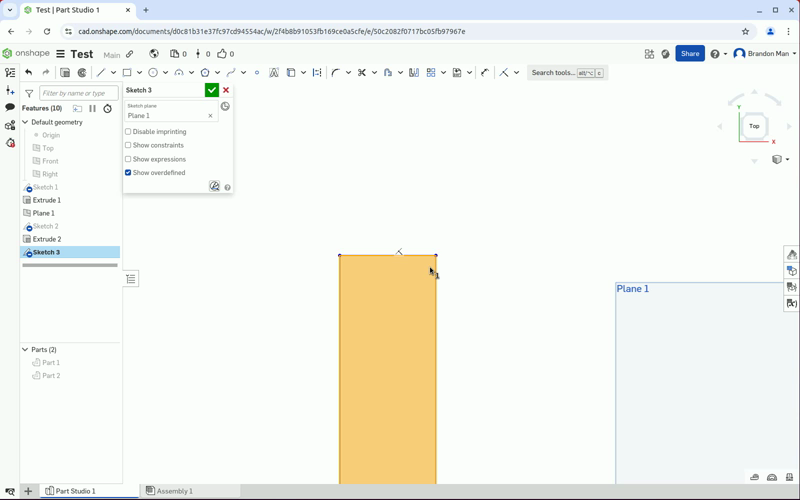
scroll(-6)
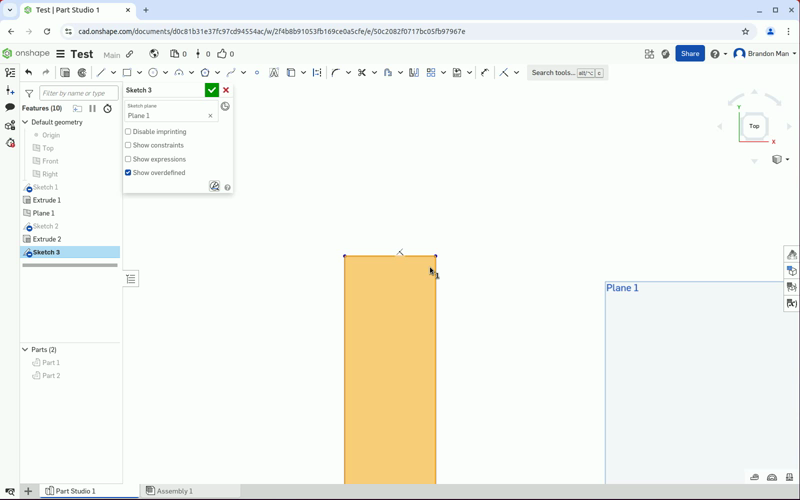
scroll(-6)
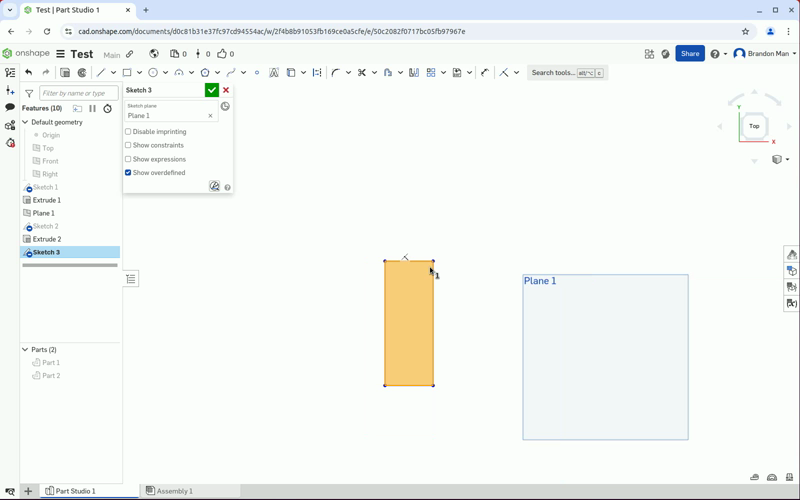
scroll(-6)
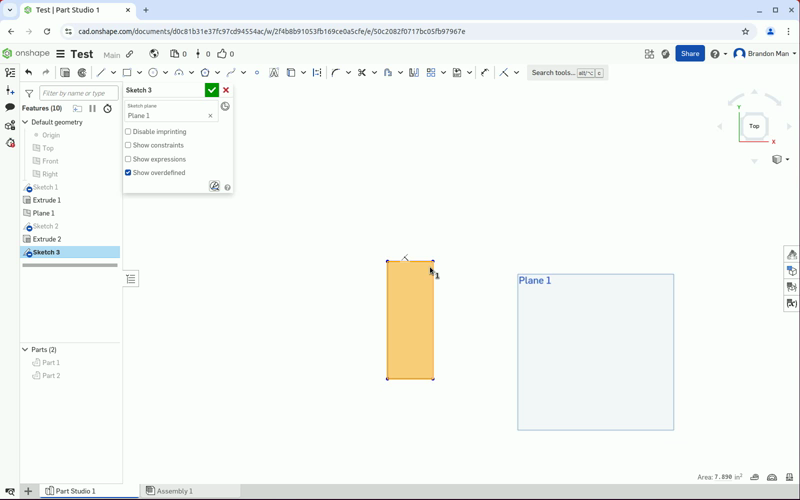
scroll(-6)
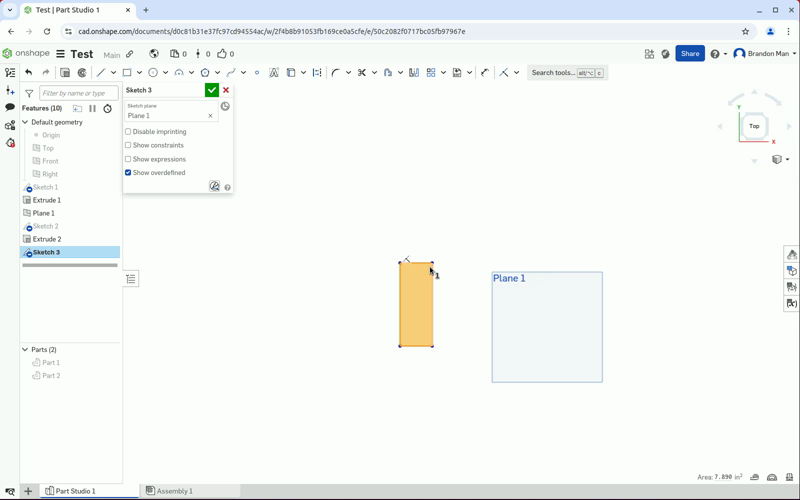
scroll(-6)
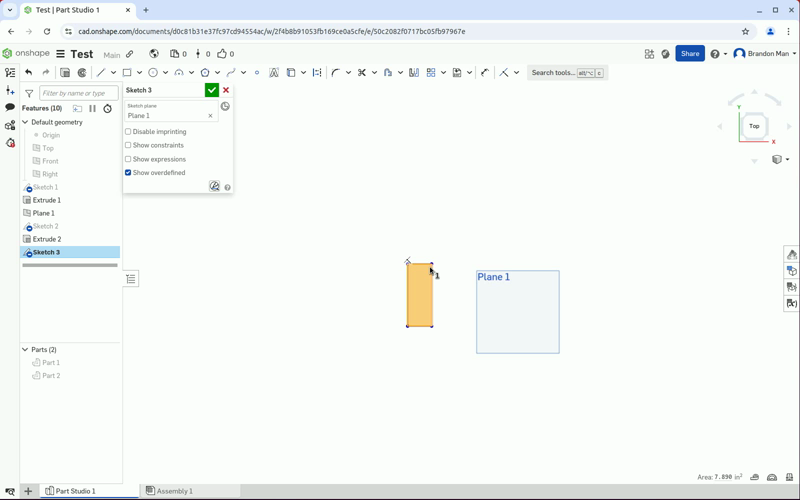
scroll(-6)
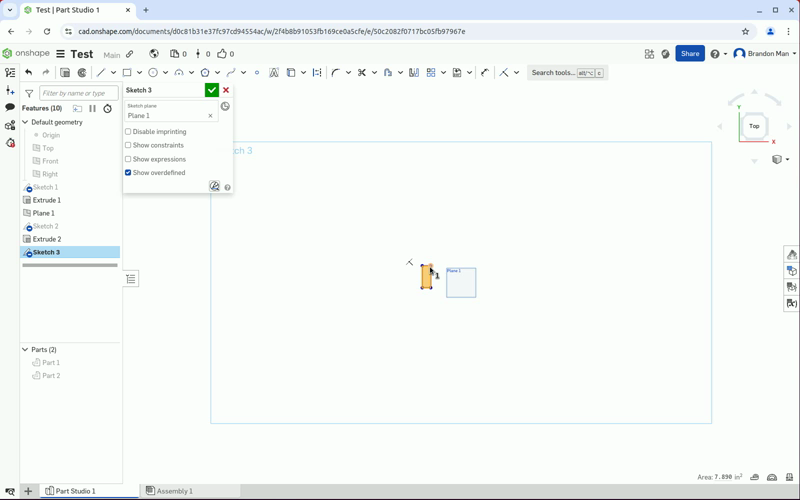
mouse_move(73, 352)
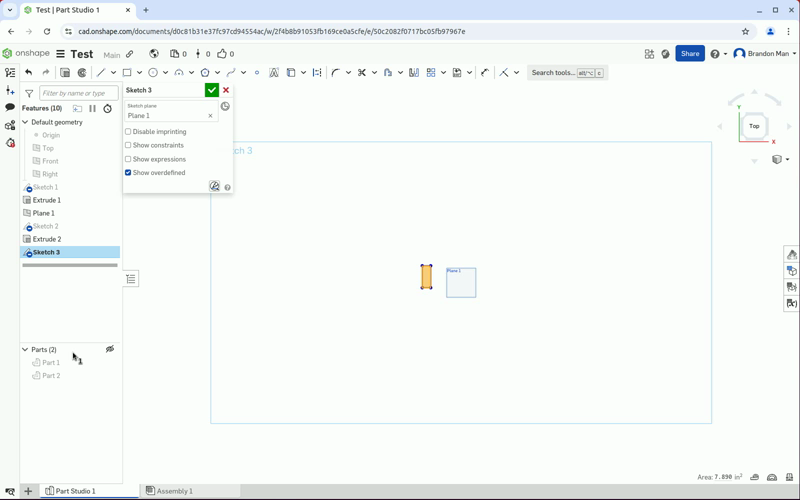
key(shift+y)
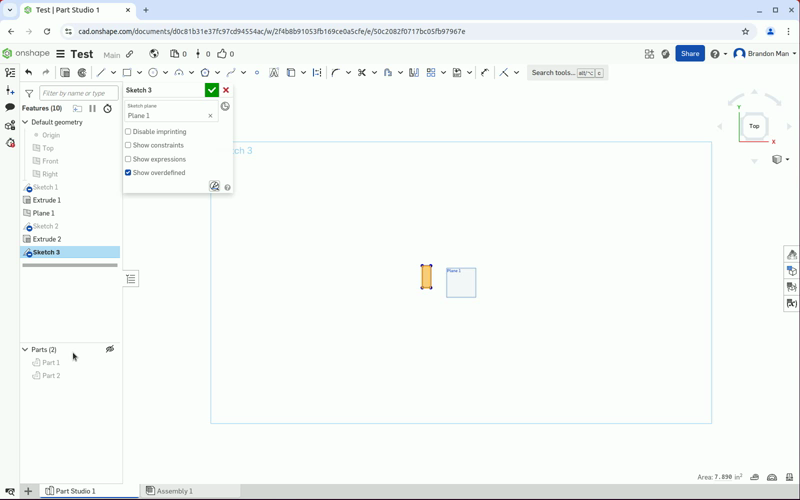
key(shift+e)
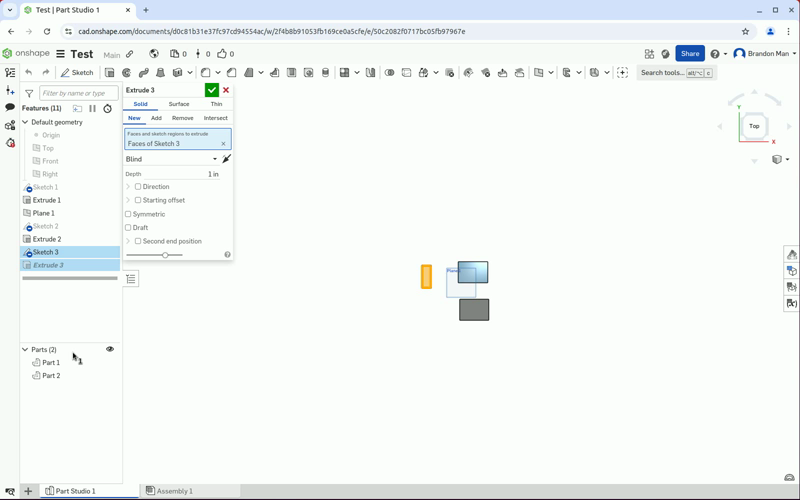
mouse_move(143, 106)
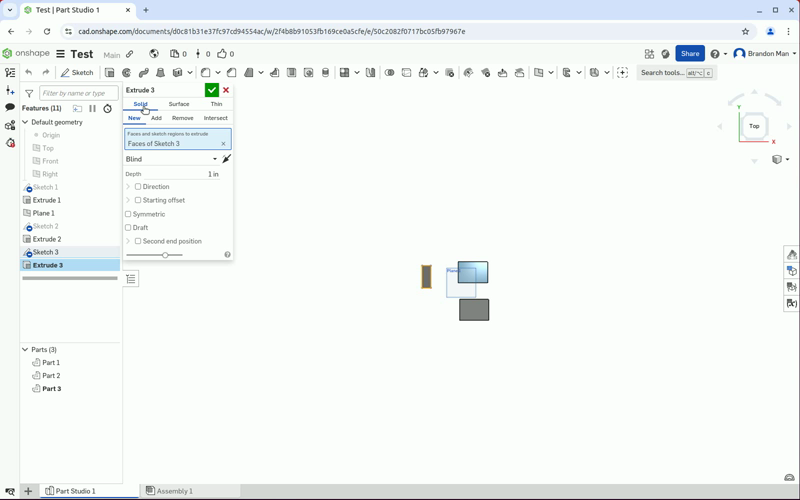
click(143, 106)
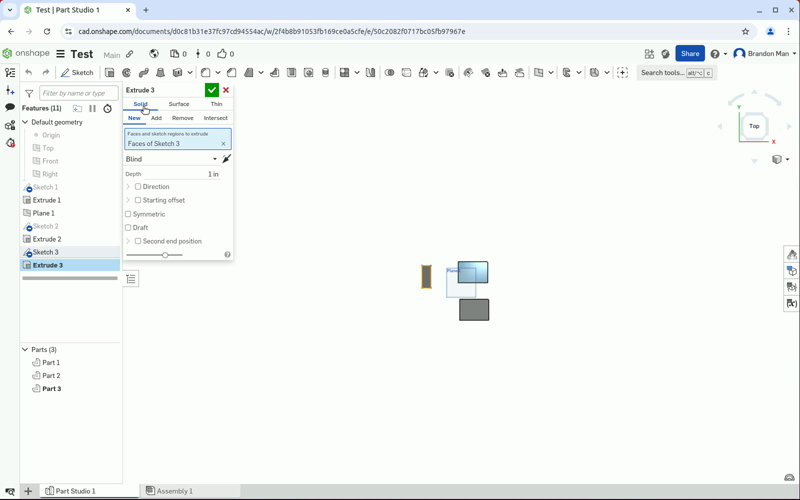
mouse_move(137, 120)
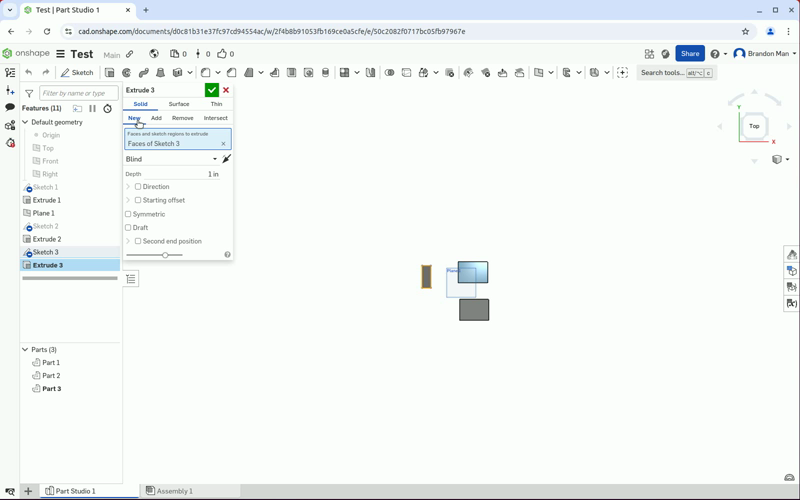
click(137, 120)
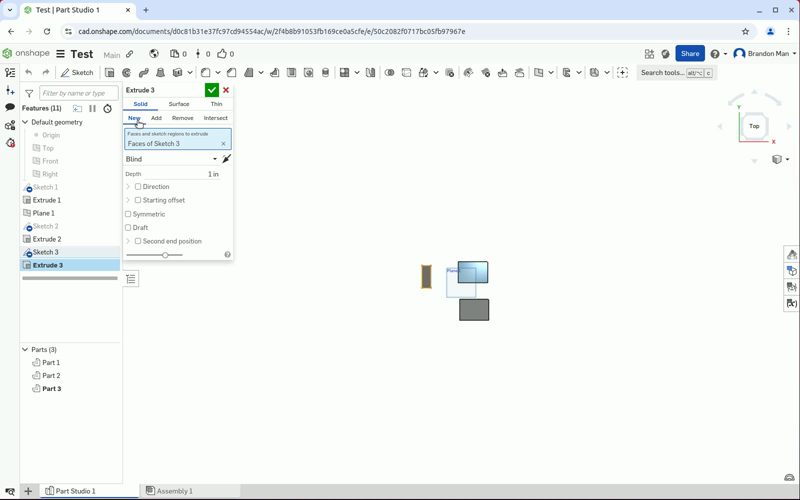
key(tab, 4)
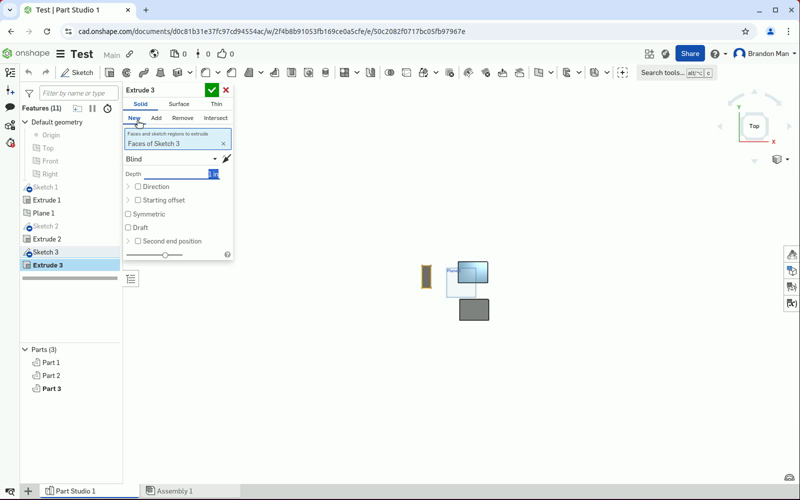
text(4.814)
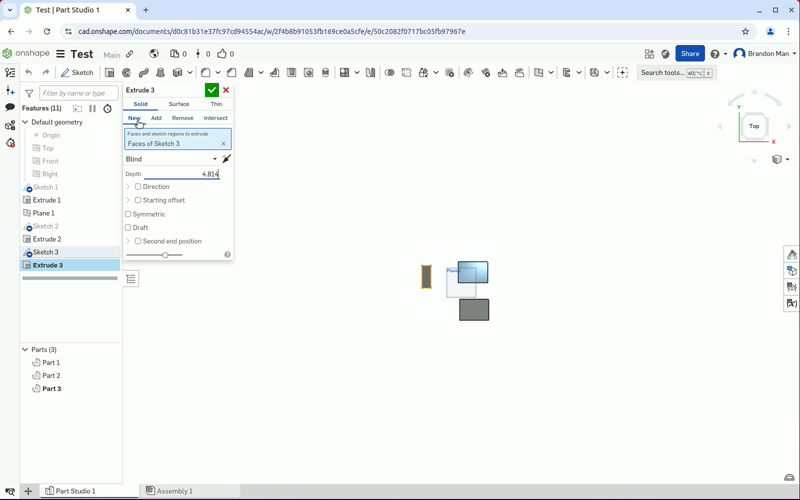
key(enter)
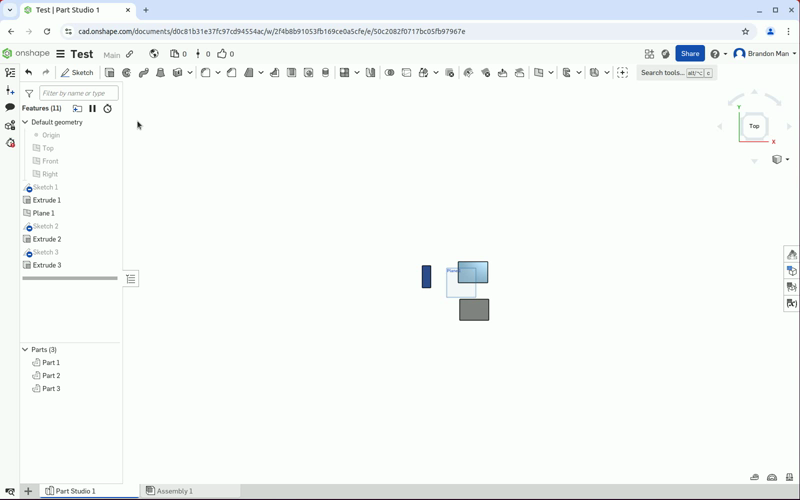
key(shift+h)
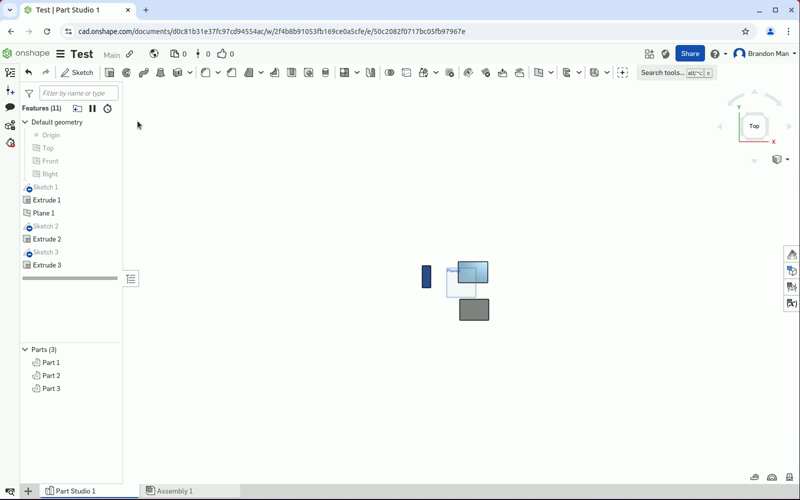
key(shift+h)
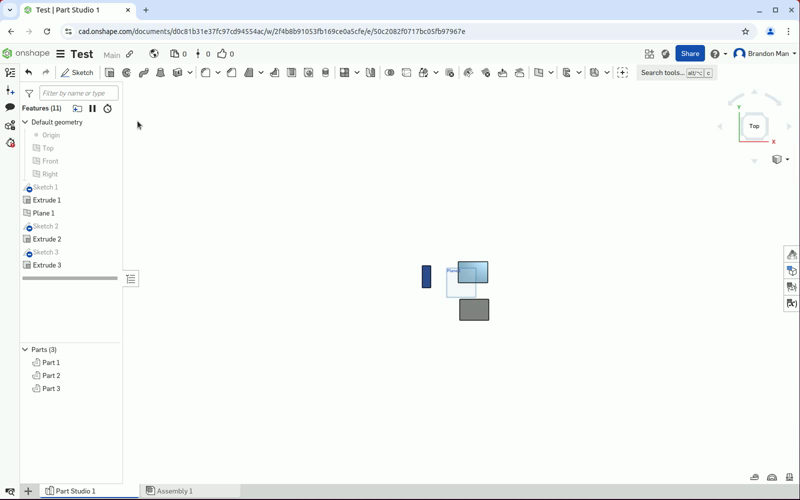
mouse_move(73, 189)
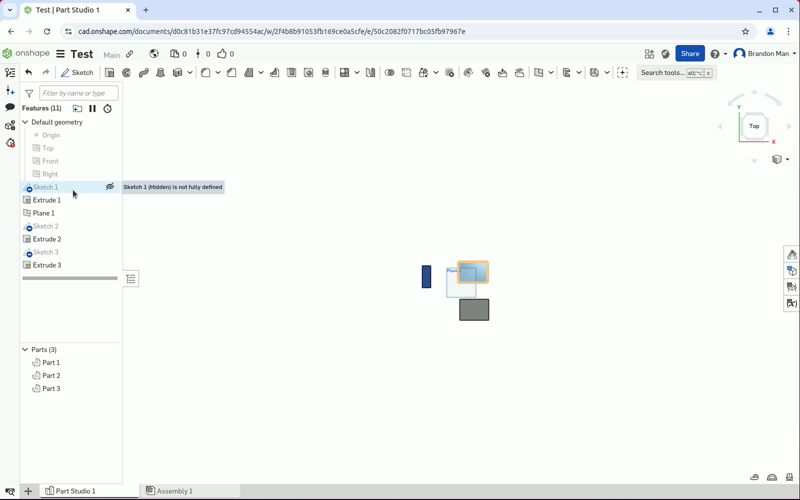
click(73, 189)
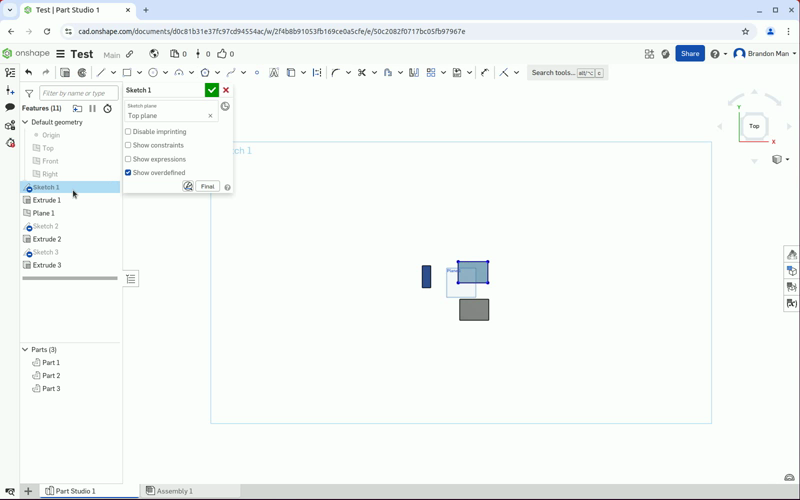
mouse_move(229, 92)
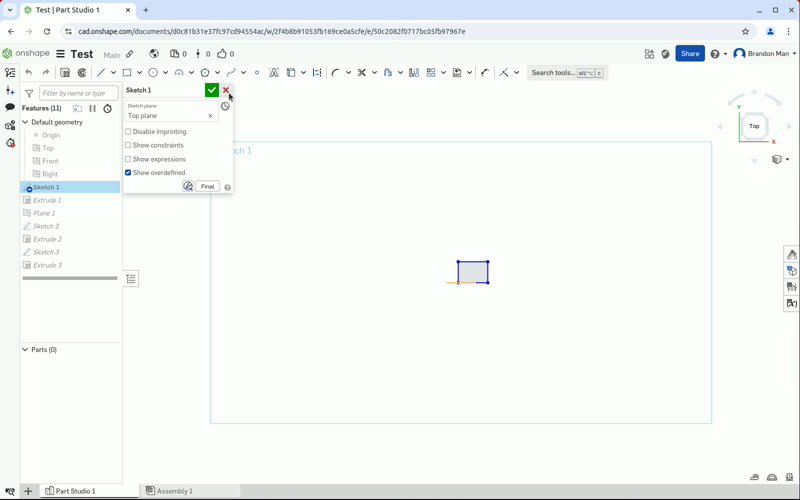
click(229, 92)
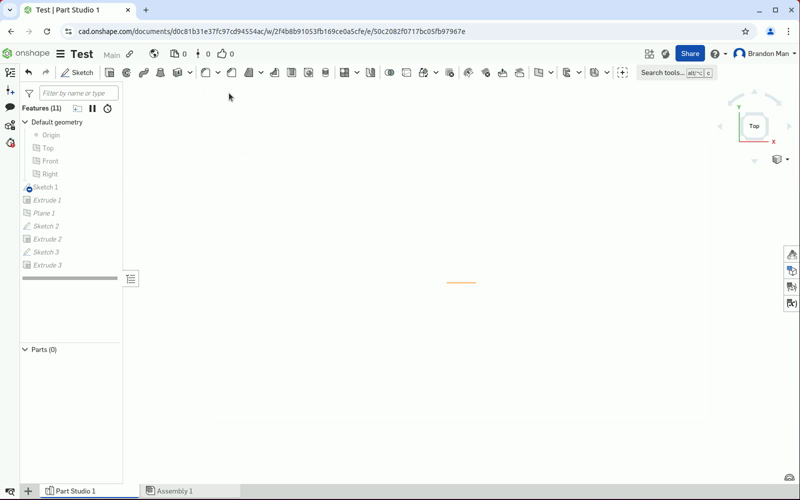
key(shift+s)
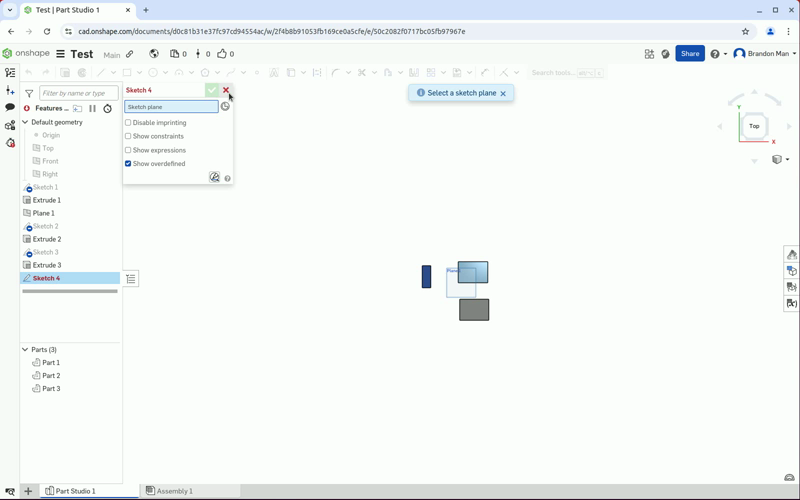
mouse_move(73, 215)
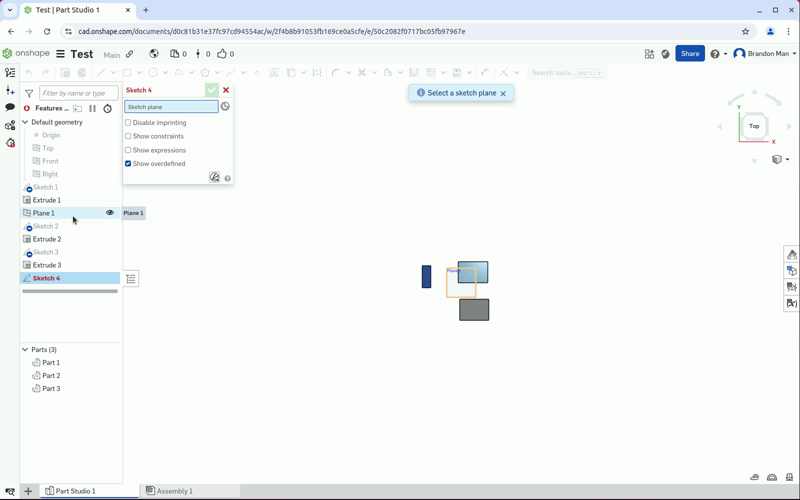
click(73, 215)
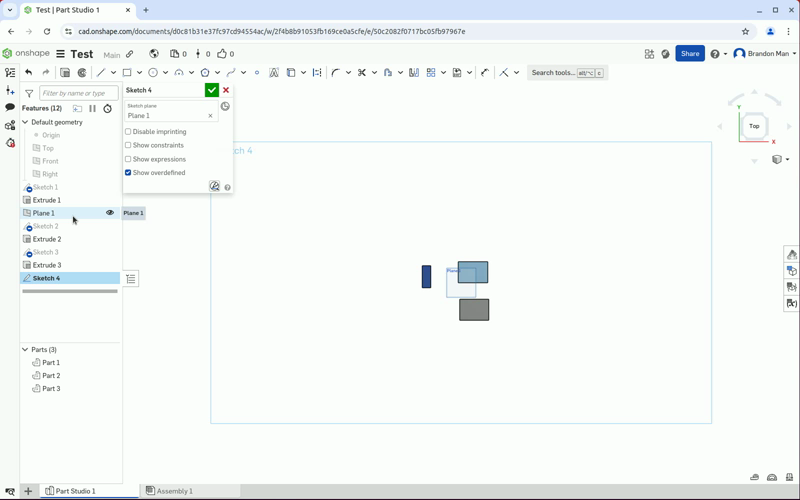
mouse_move(73, 352)
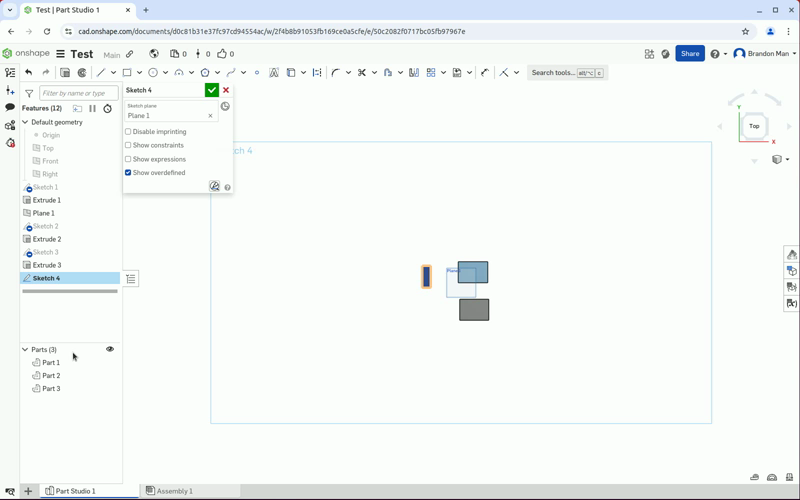
key(y)
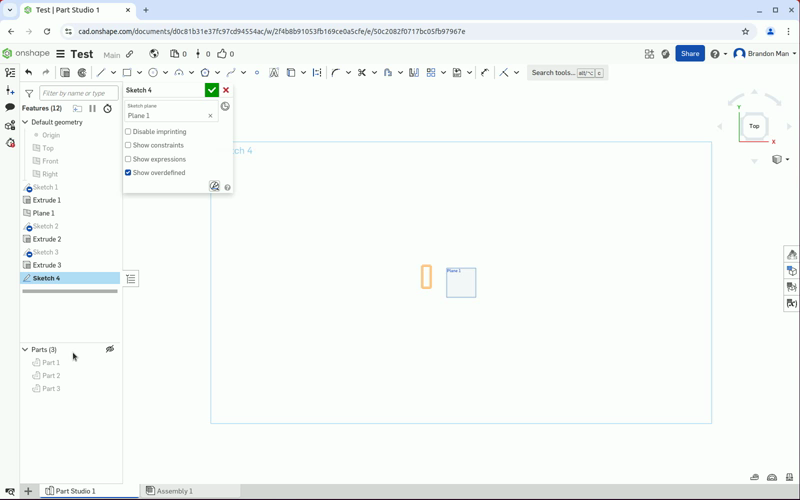
key(l)
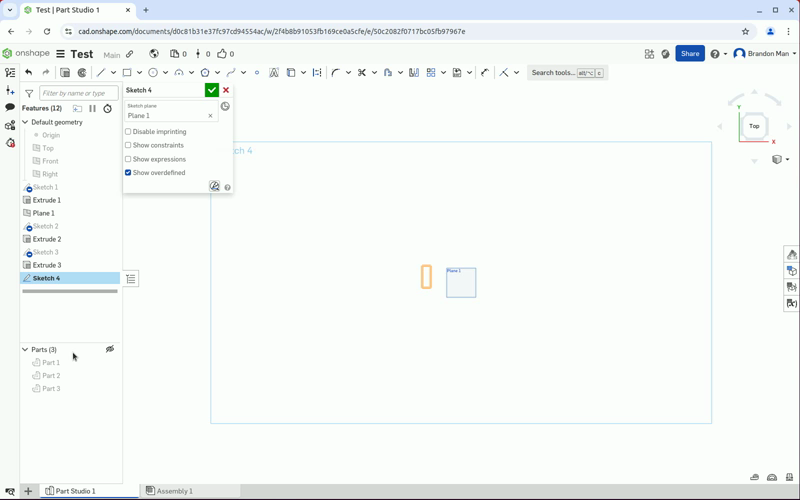
key_down(shift)
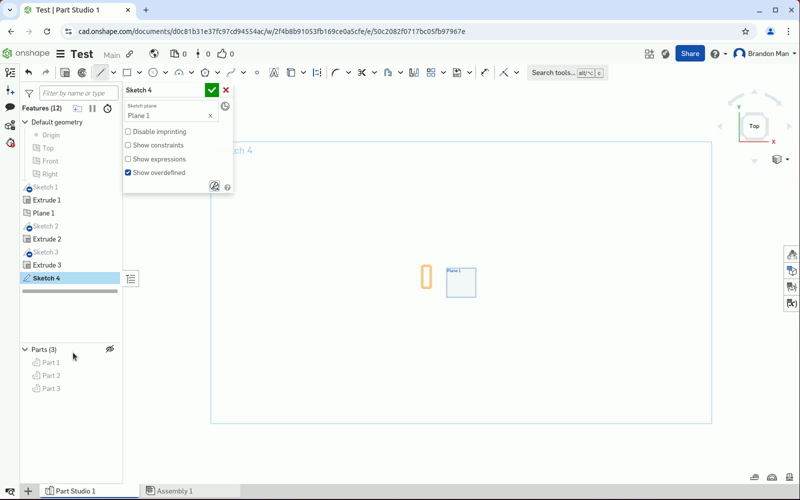
mouse_move(502, 284)
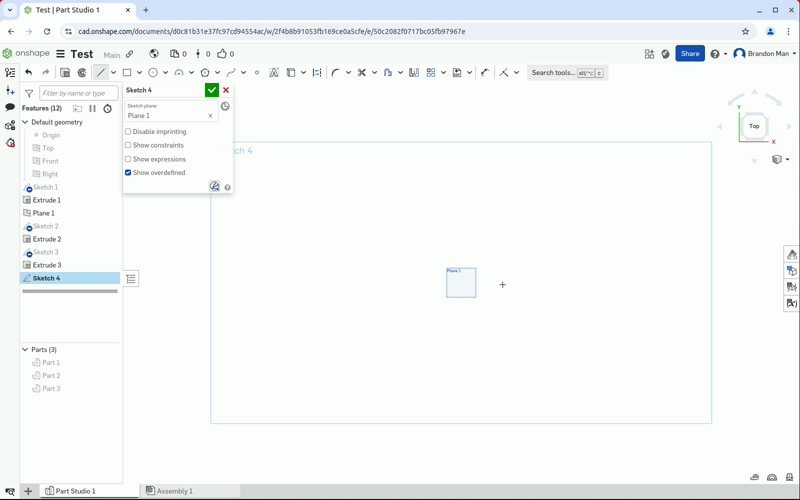
click(502, 284)
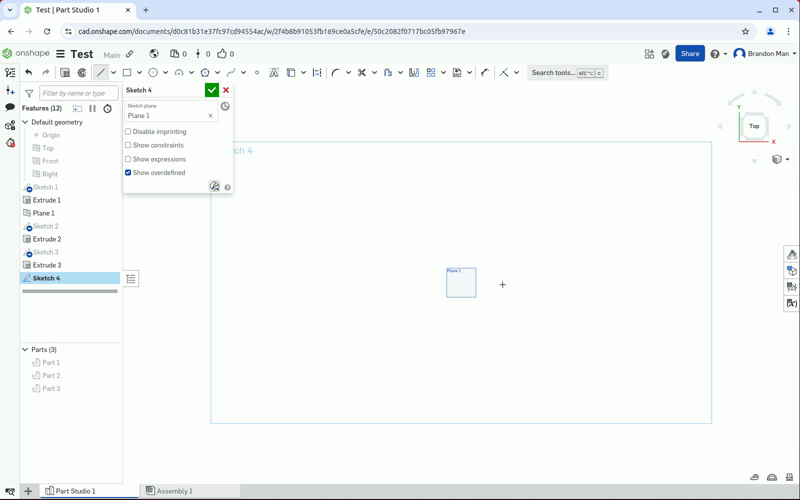
key_up(shift)
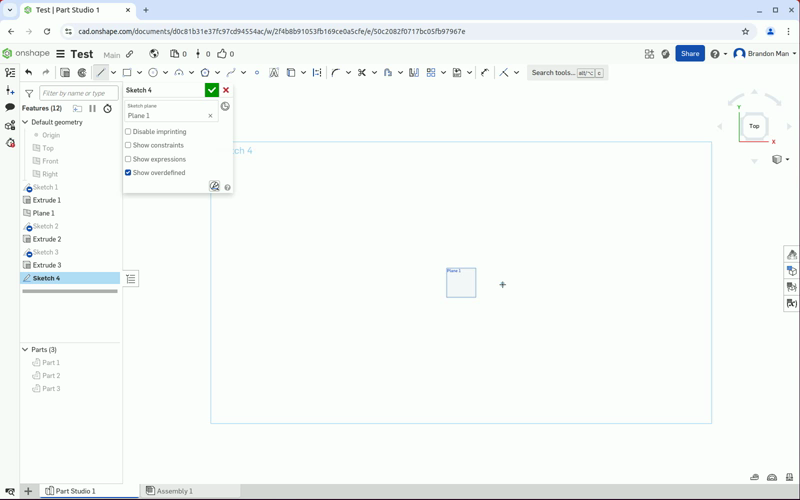
key_down(shift)
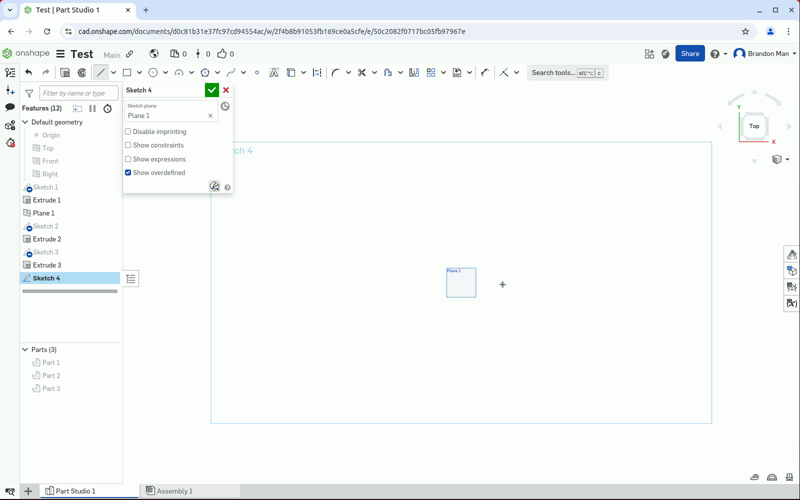
mouse_move(532, 284)
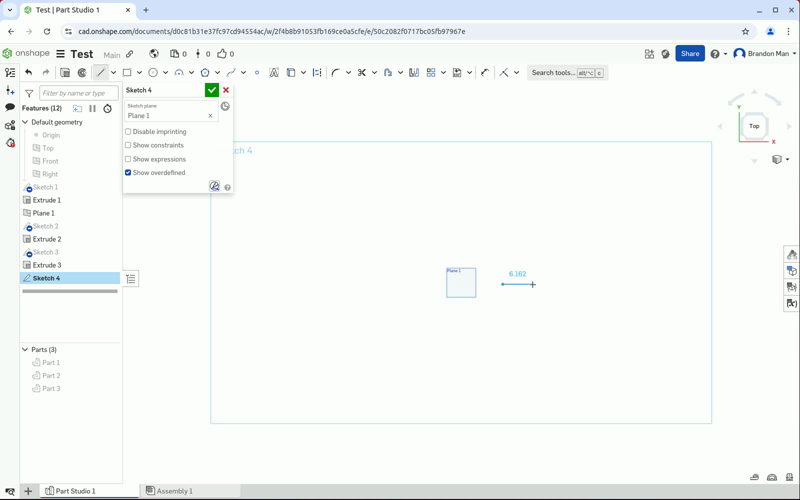
mouse_move(522, 284)
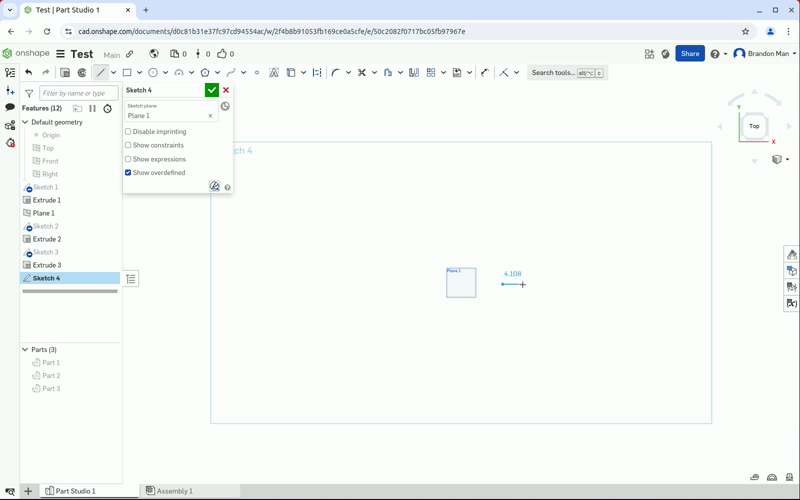
click(522, 284)
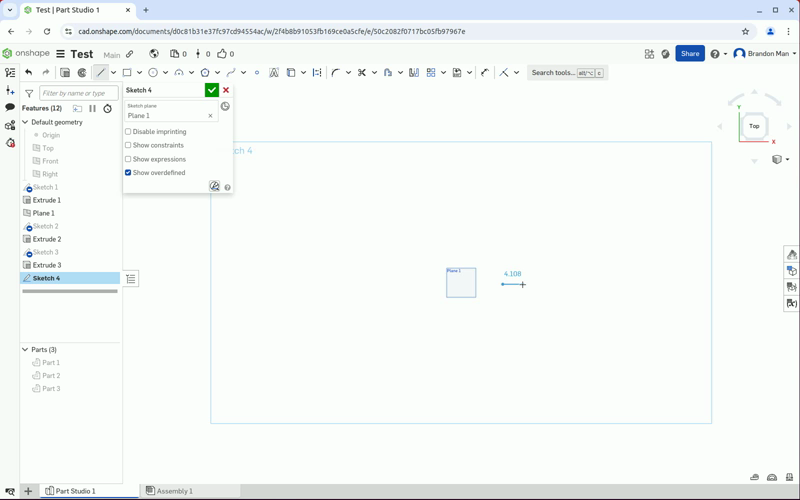
key_up(shift)
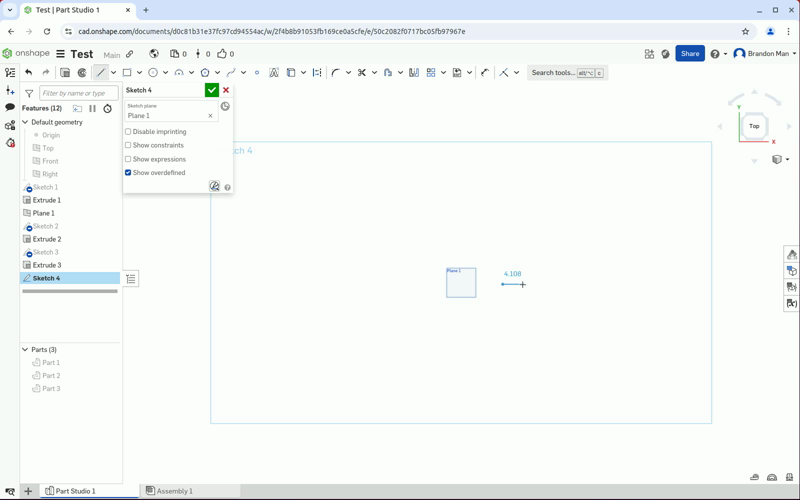
key_down(shift)
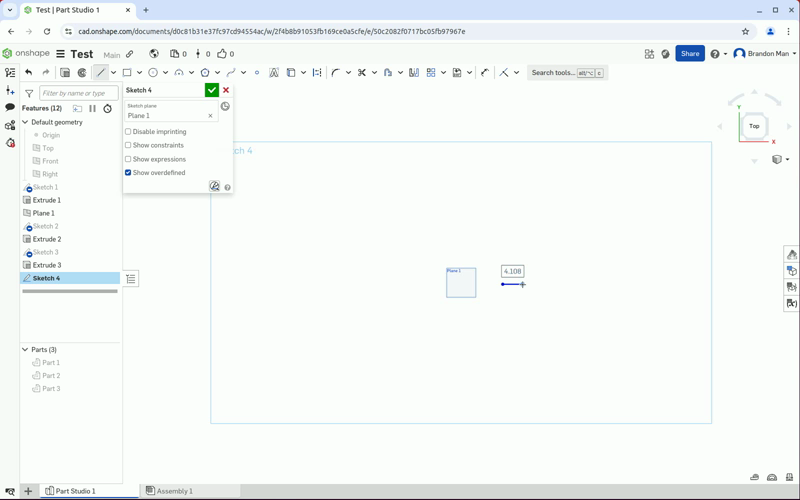
mouse_move(552, 284)
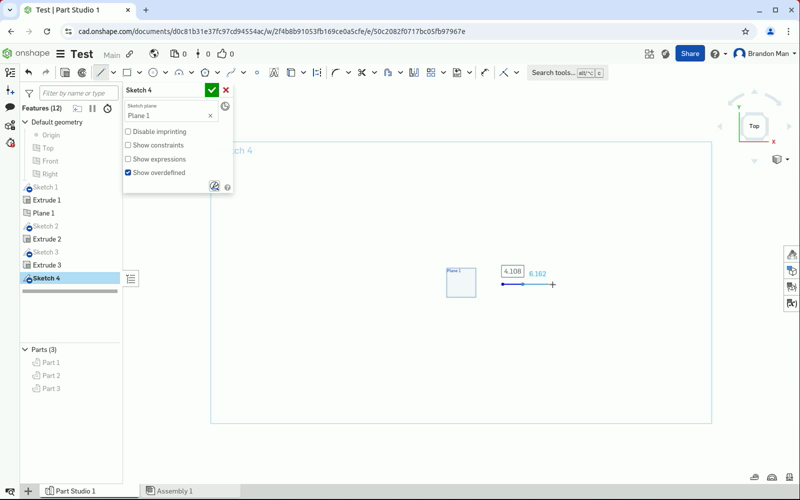
mouse_move(522, 262)
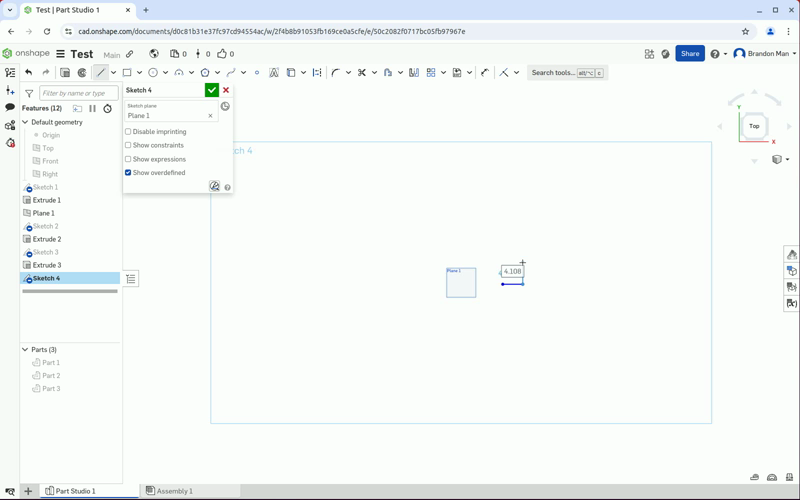
click(522, 262)
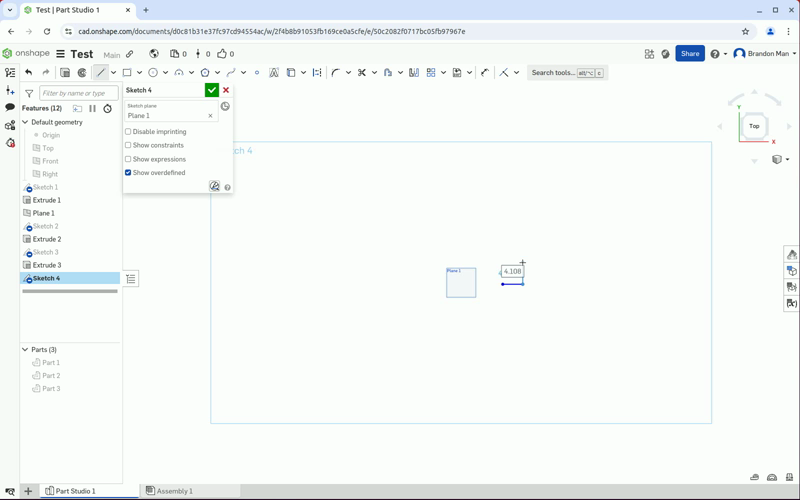
key_up(shift)
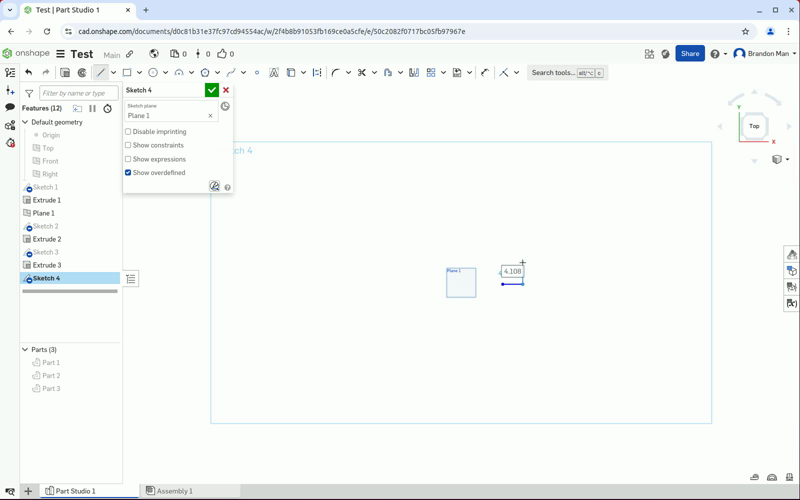
key_down(shift)
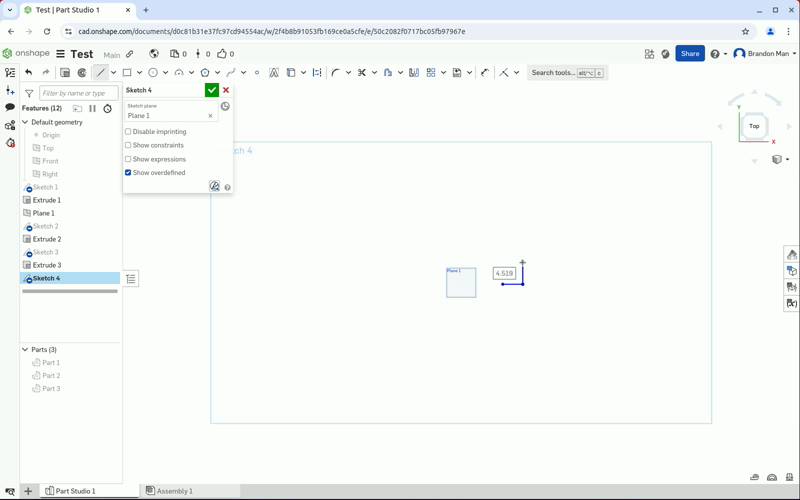
mouse_move(552, 262)
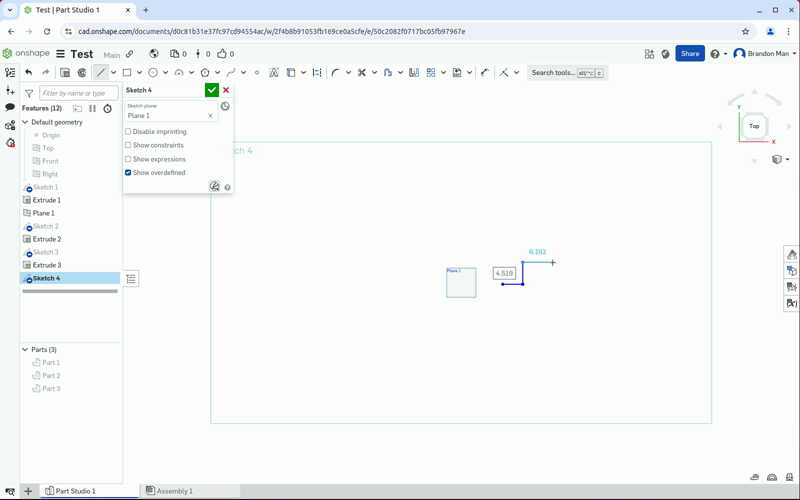
mouse_move(502, 262)
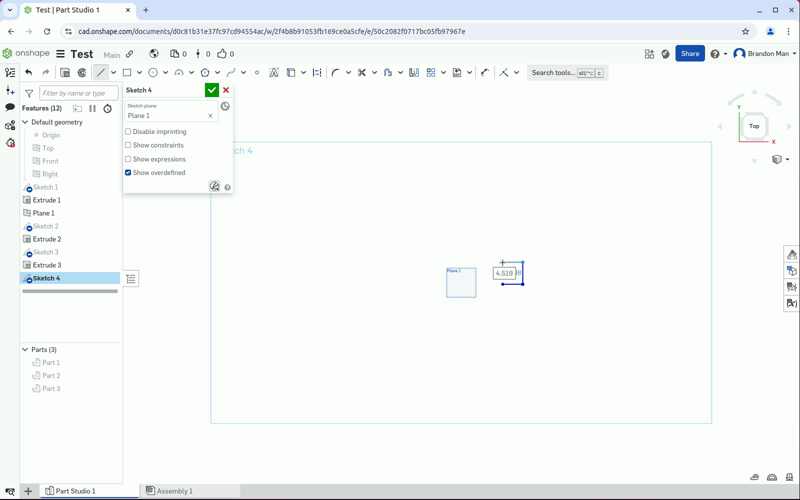
click(502, 262)
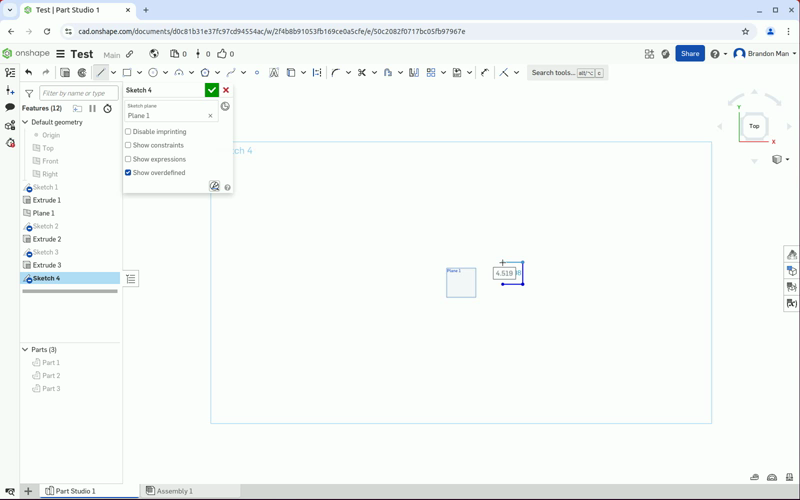
key_up(shift)
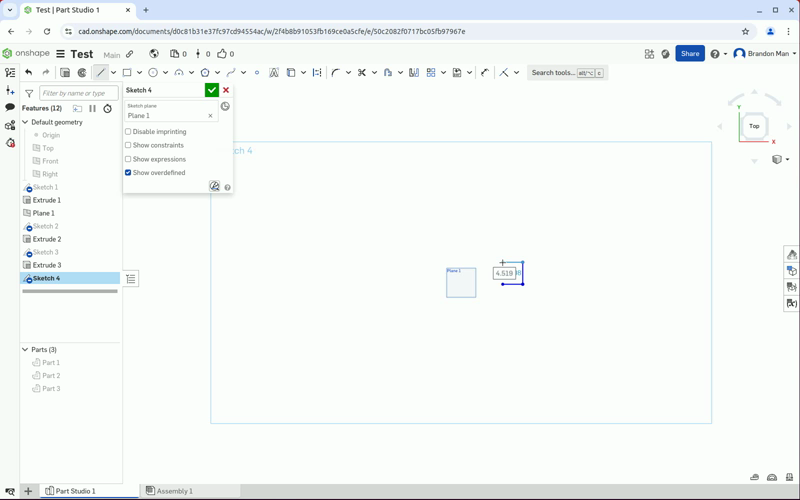
mouse_move(532, 262)
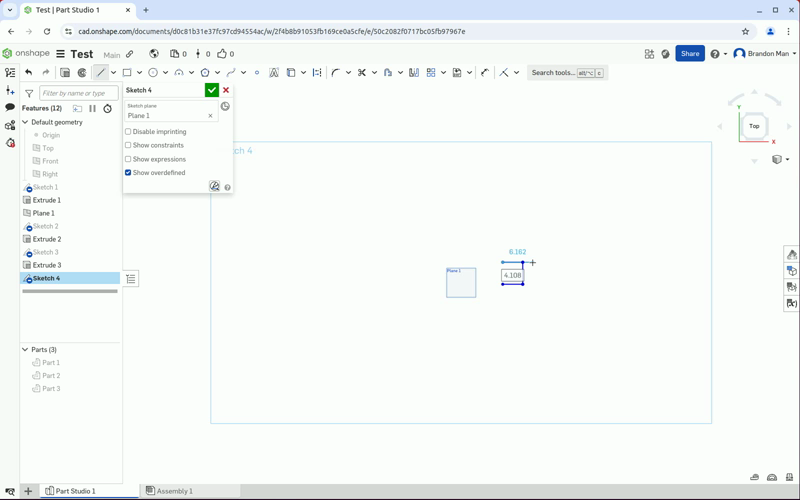
key_down(shift)
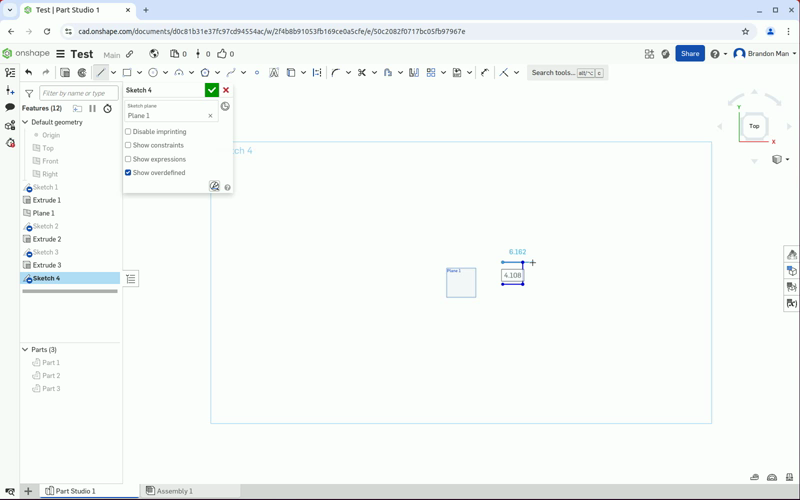
mouse_move(502, 284)
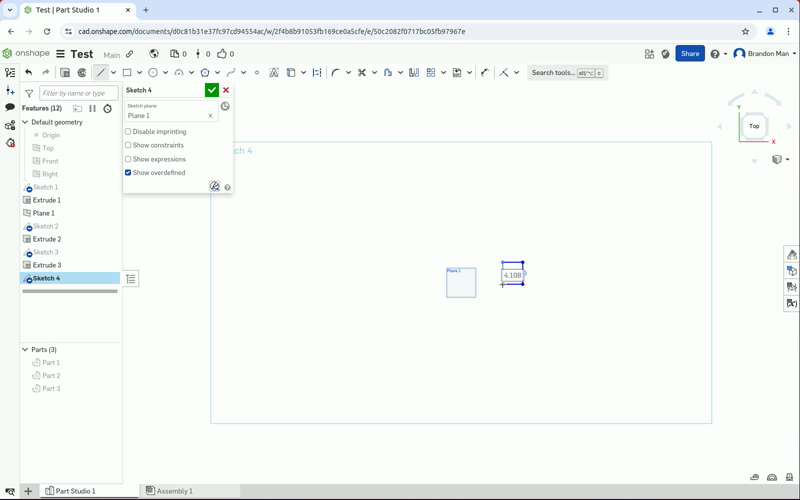
key_up(shift)
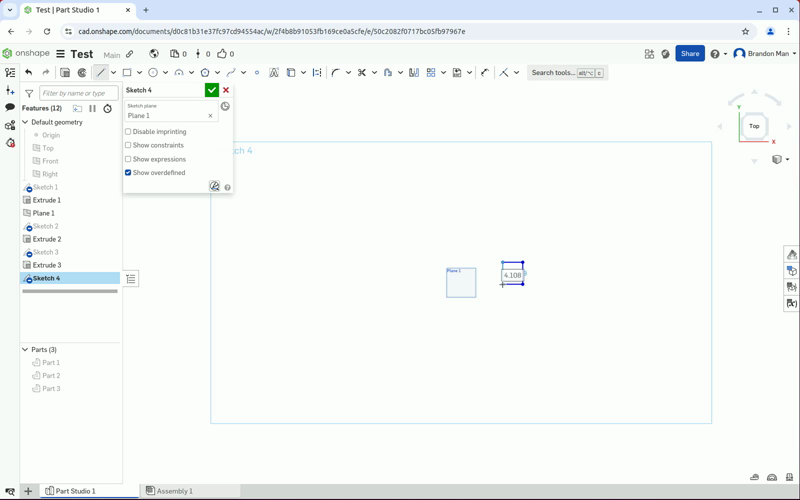
click(502, 284)
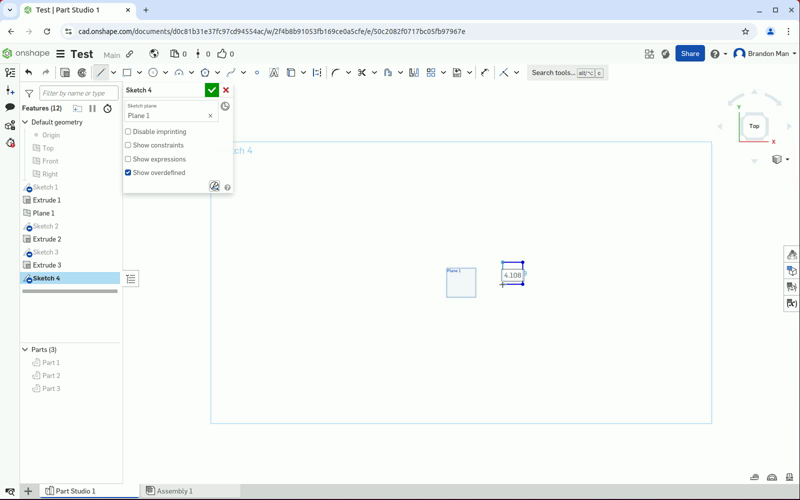
key(esc)
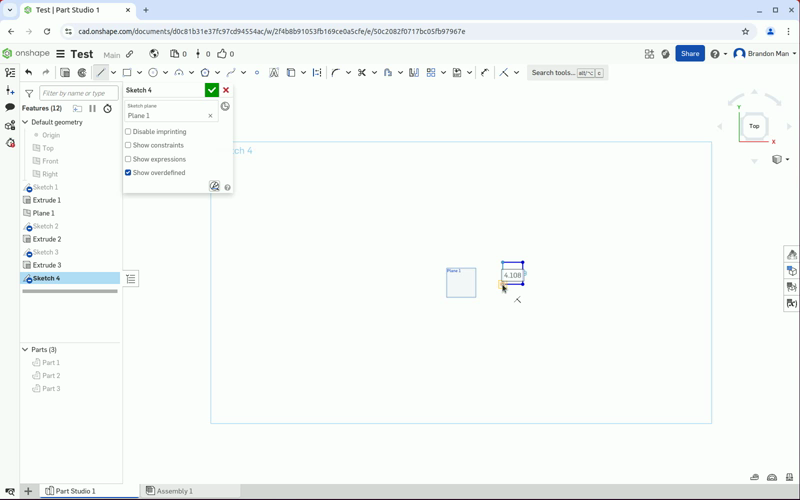
mouse_move(518, 280)
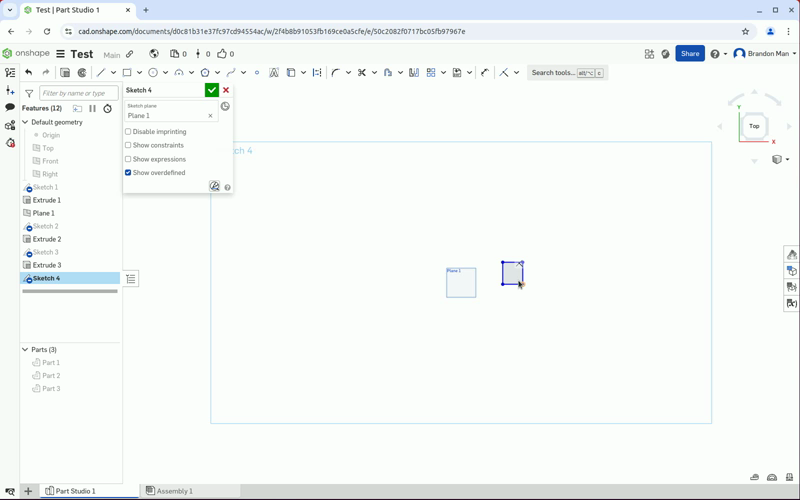
scroll(6)
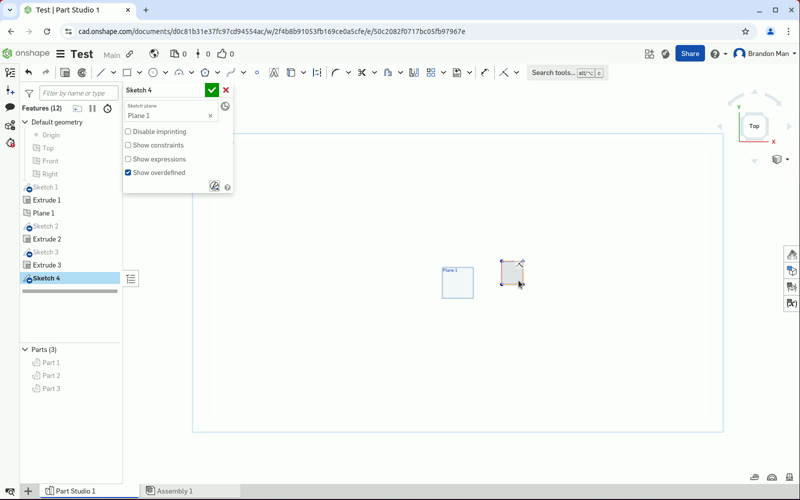
scroll(6)
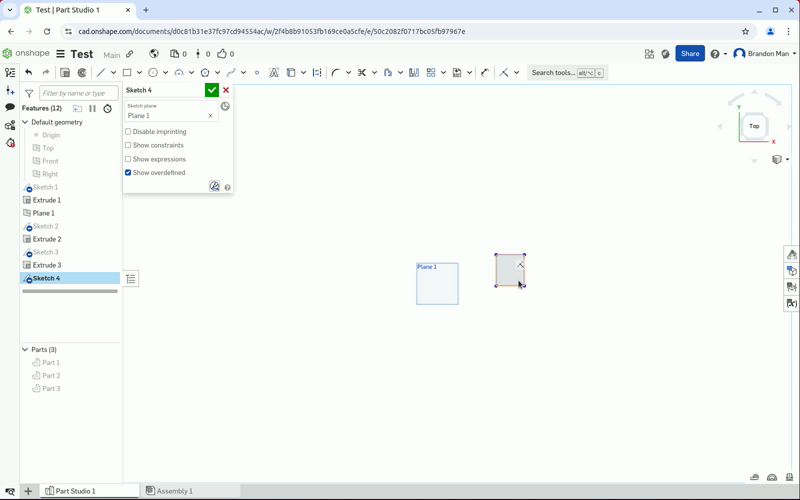
scroll(6)
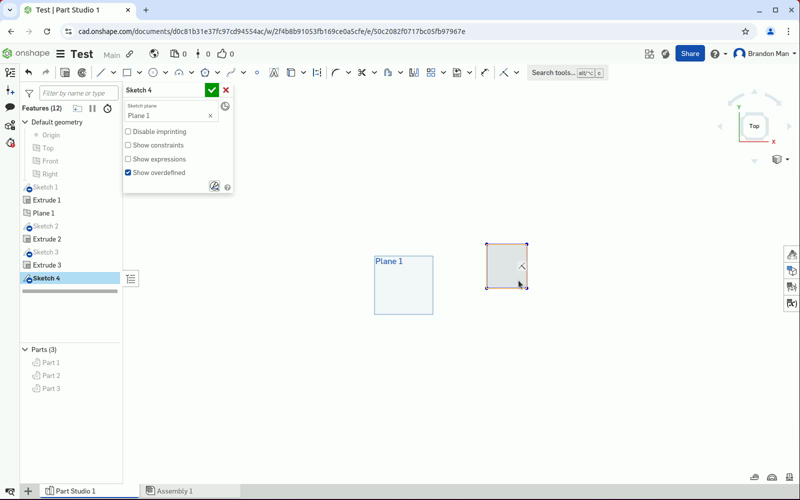
scroll(6)
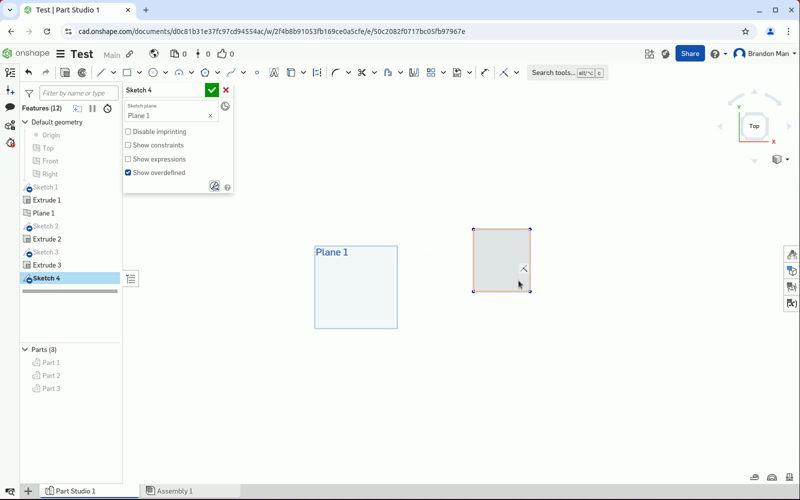
scroll(6)
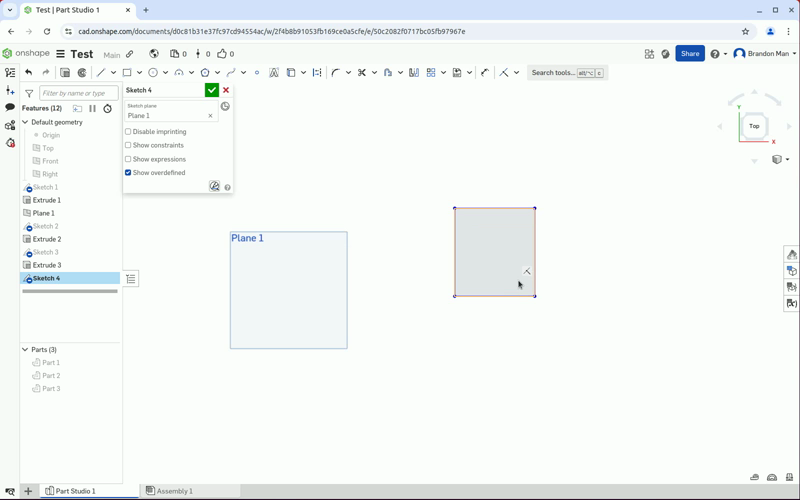
scroll(6)
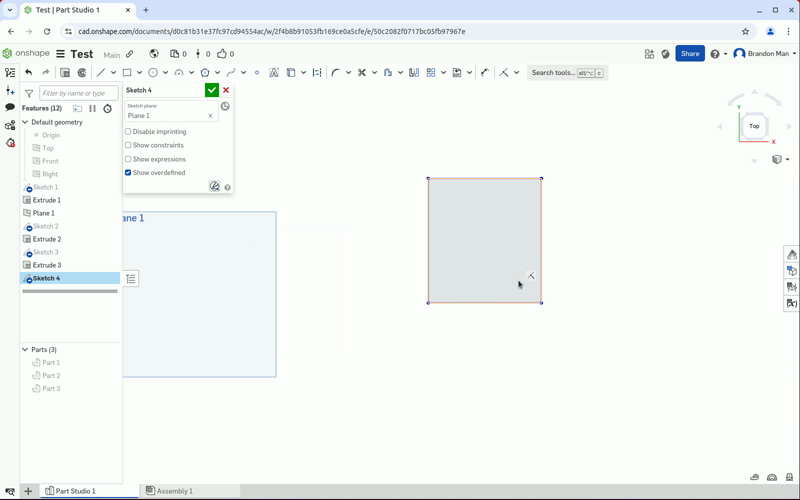
scroll(6)
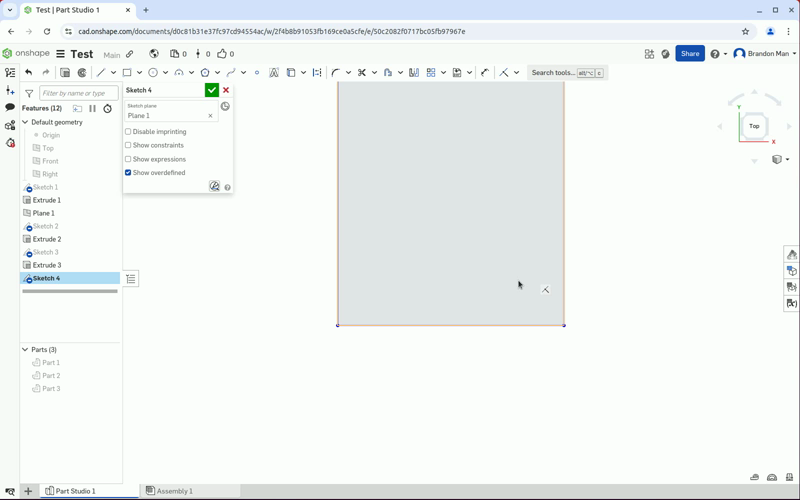
click(518, 280)
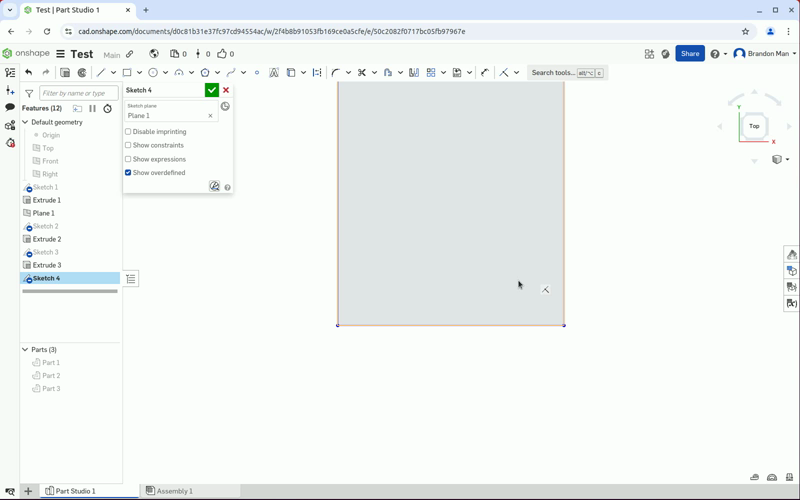
scroll(-6)
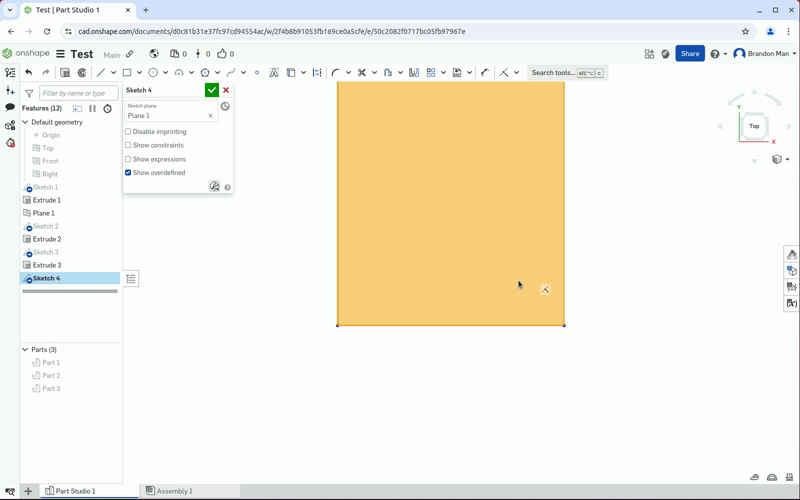
scroll(-6)
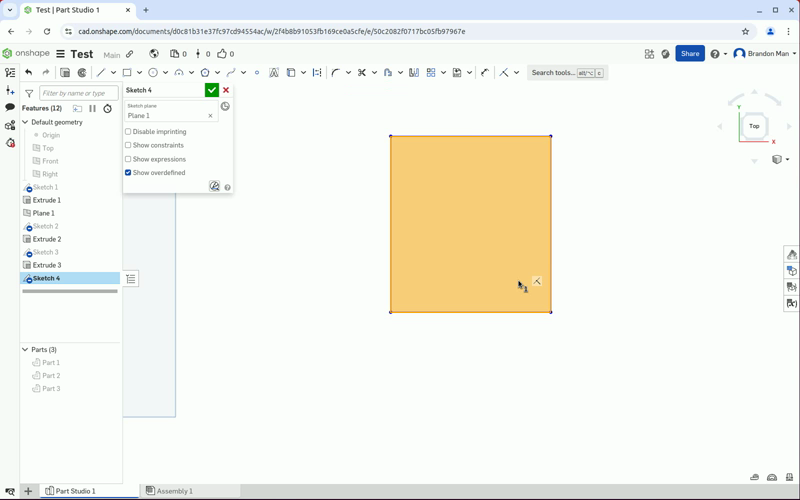
scroll(-6)
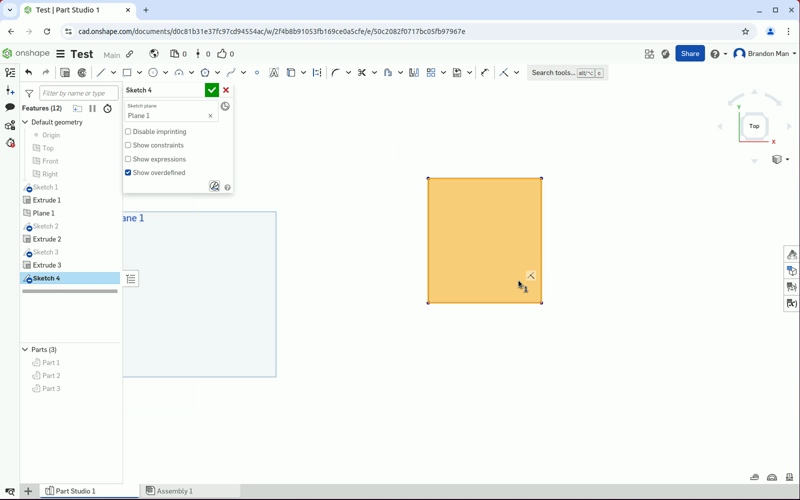
scroll(-6)
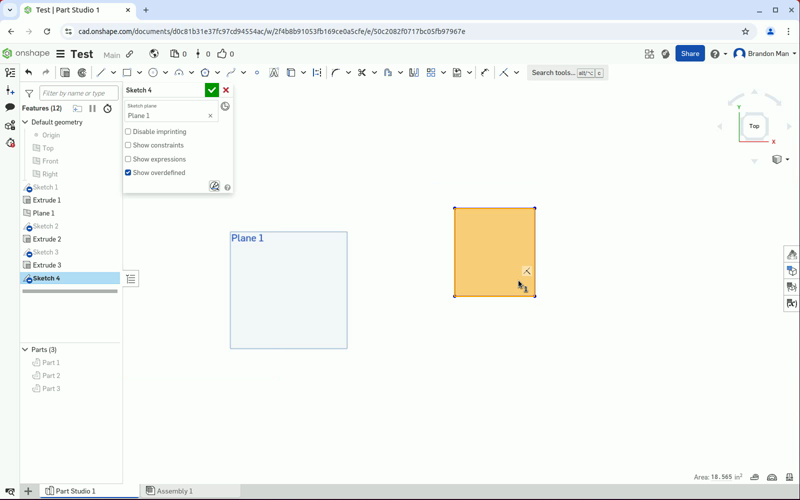
scroll(-6)
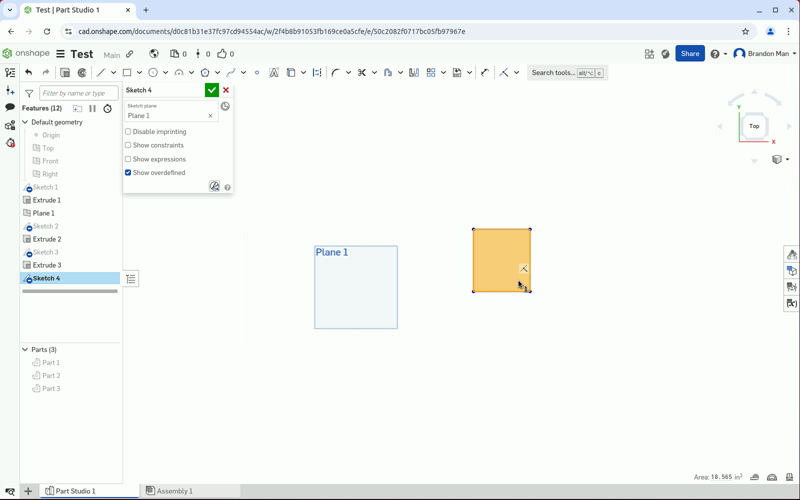
scroll(-6)
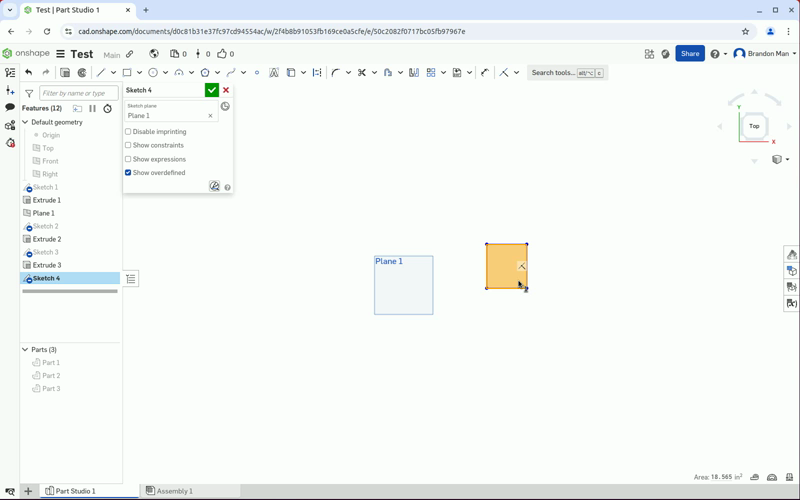
scroll(-6)
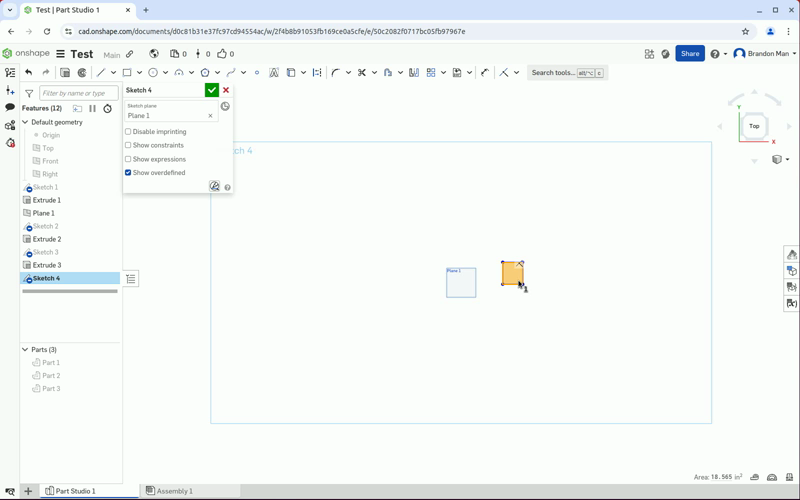
mouse_move(73, 352)
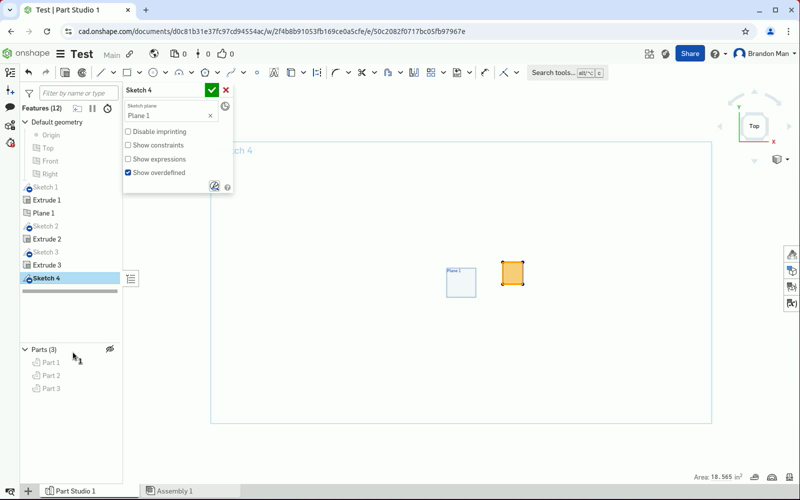
key(shift+y)
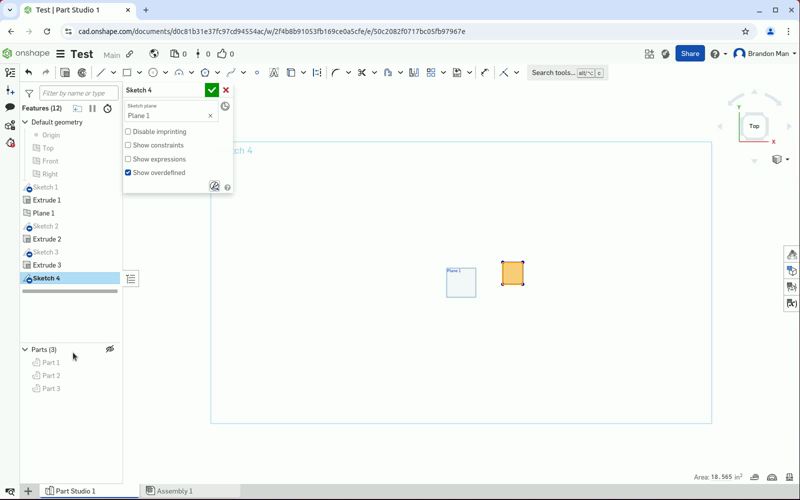
key(shift+e)
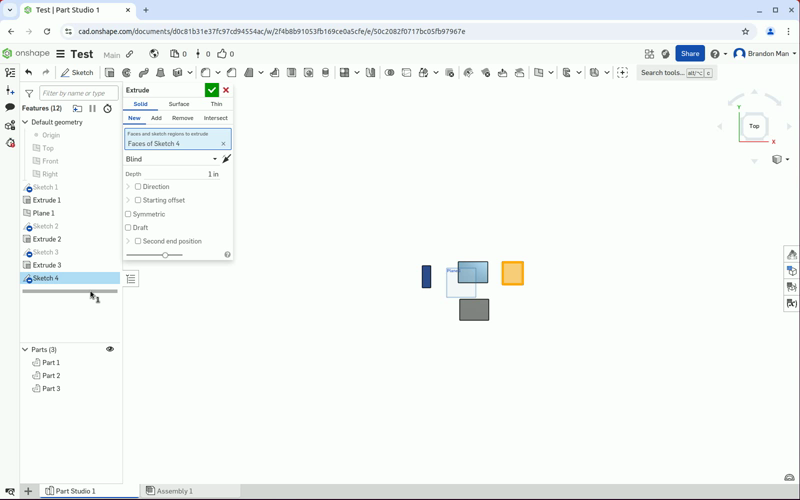
mouse_move(143, 106)
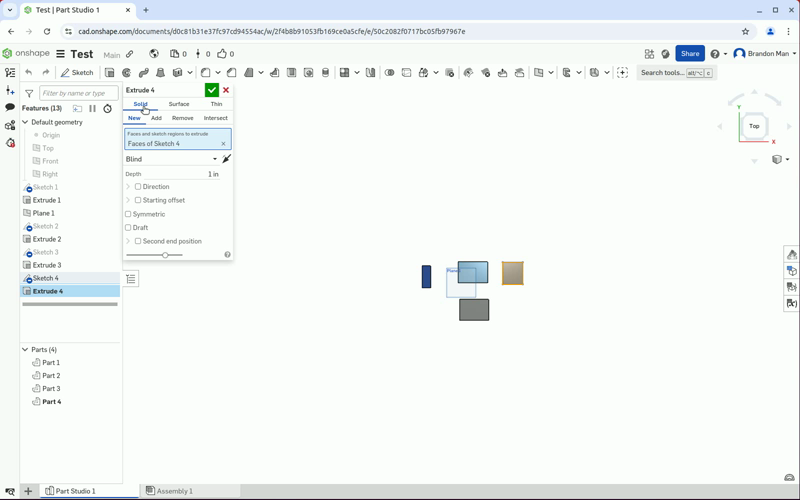
click(143, 106)
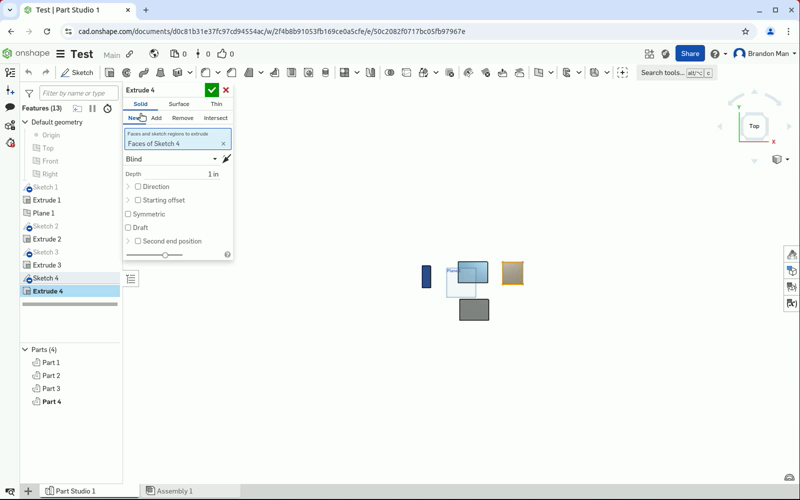
mouse_move(137, 120)
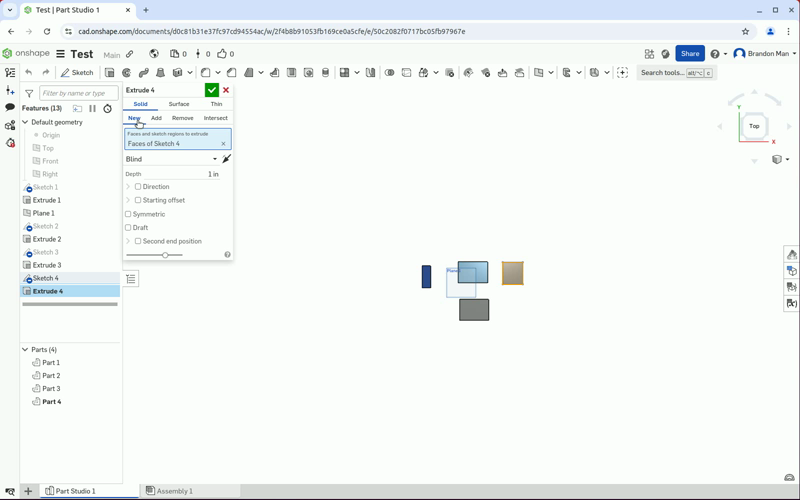
click(137, 120)
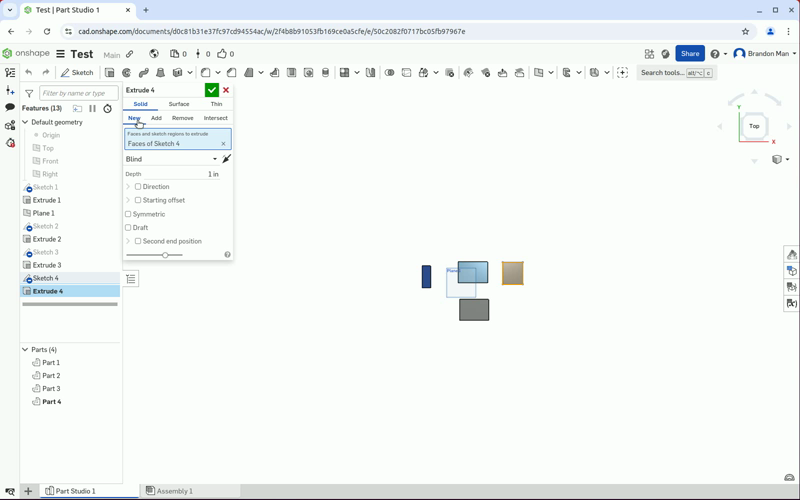
key(tab, 4)
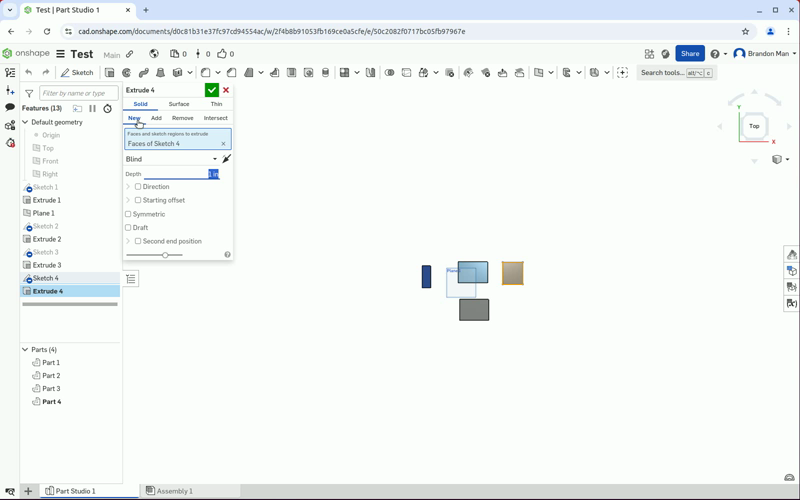
text(5.055)
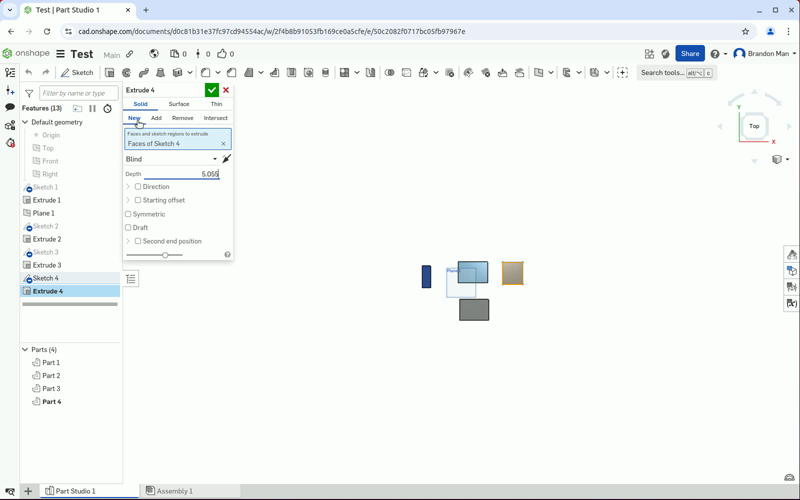
key(enter)
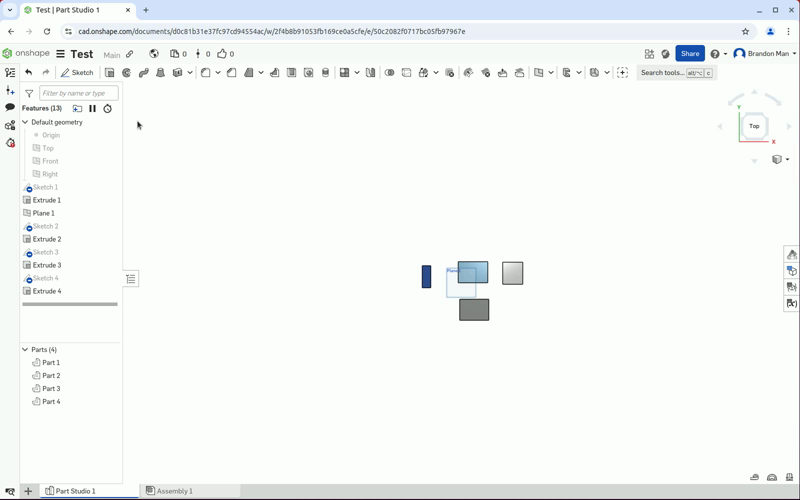
key(shift+h)
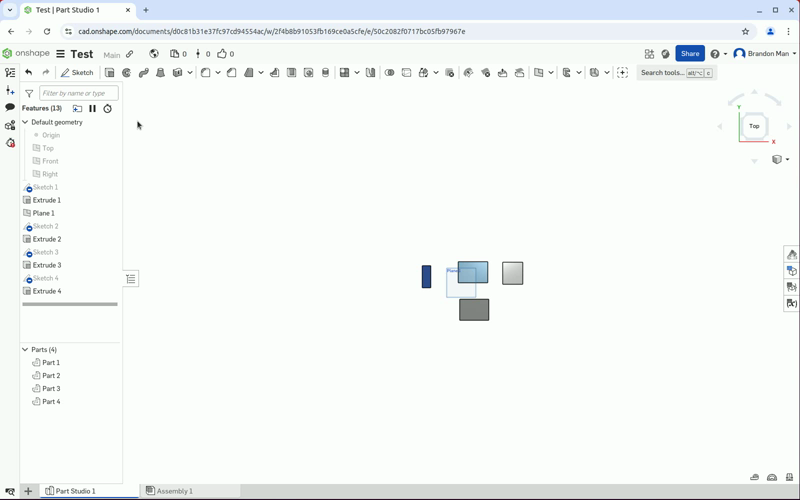
key(shift+h)
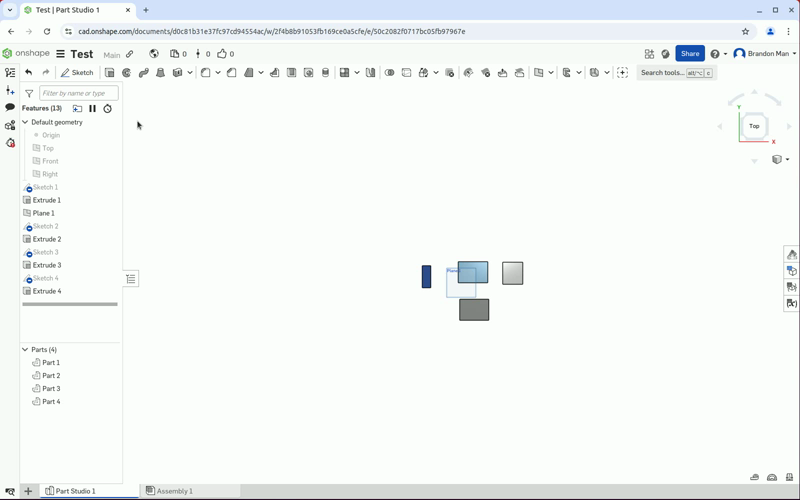
mouse_move(73, 189)
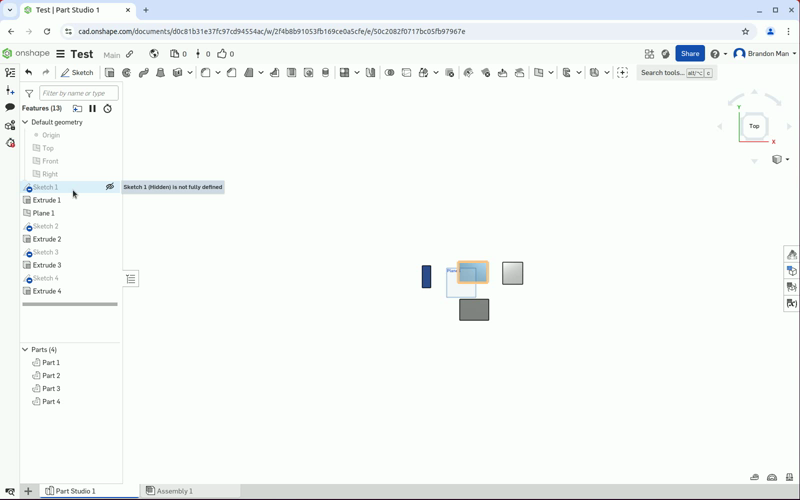
click(73, 189)
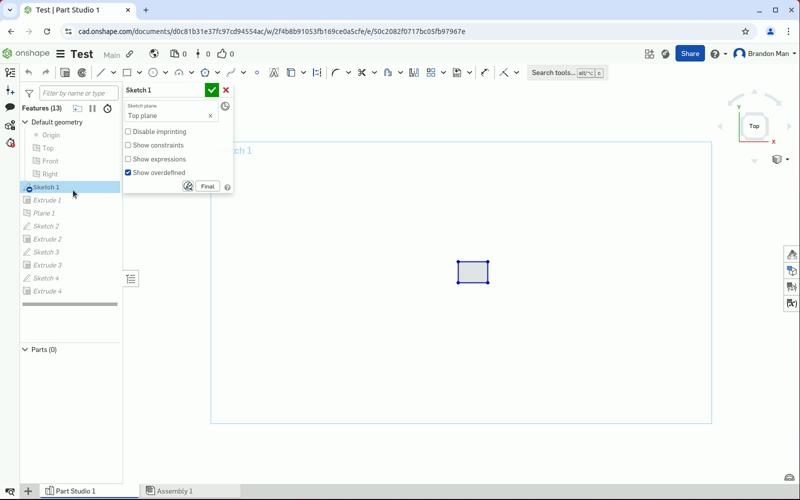
mouse_move(229, 92)
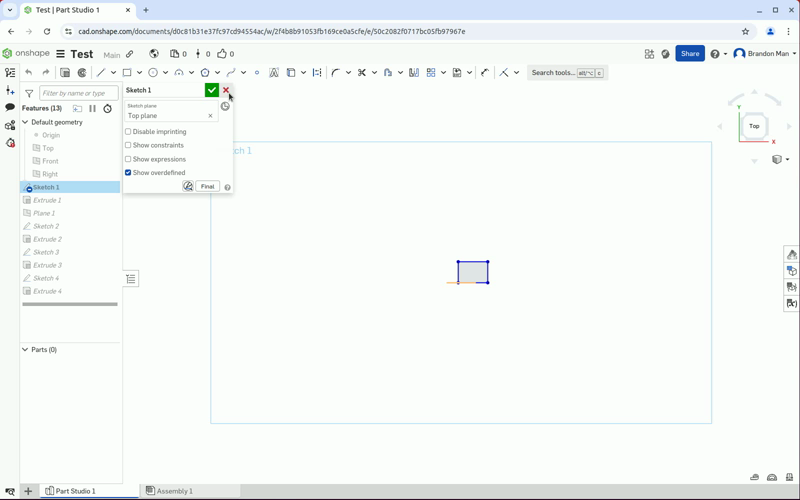
click(229, 92)
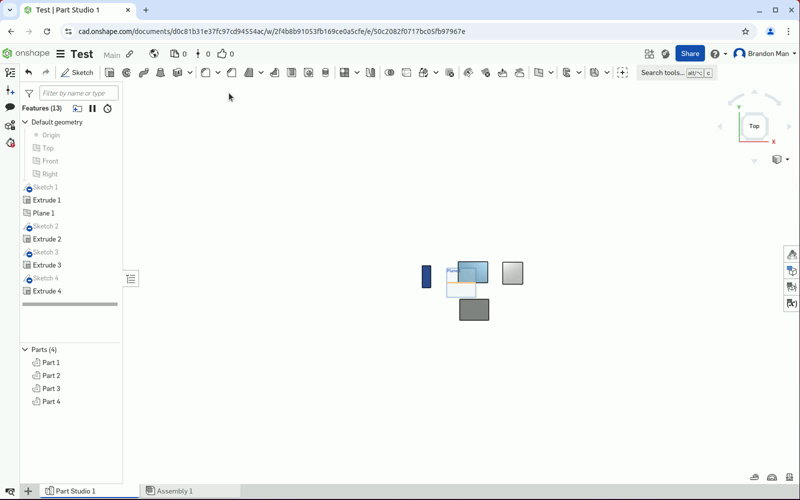
mouse_move(73, 352)
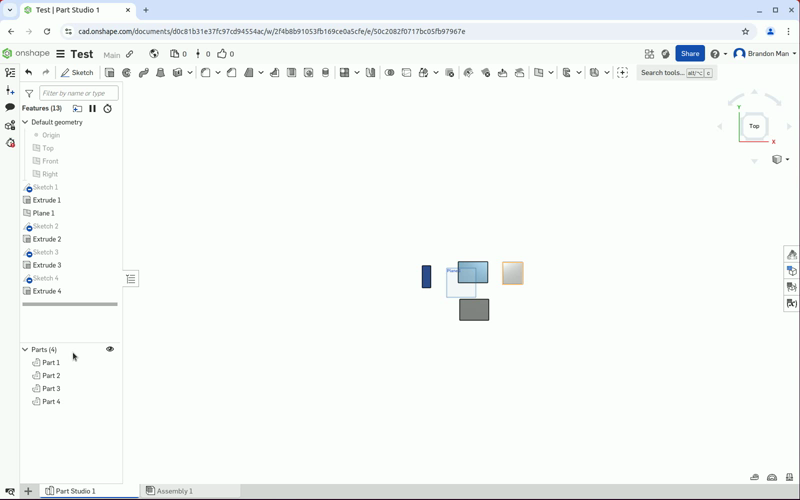
key(y)
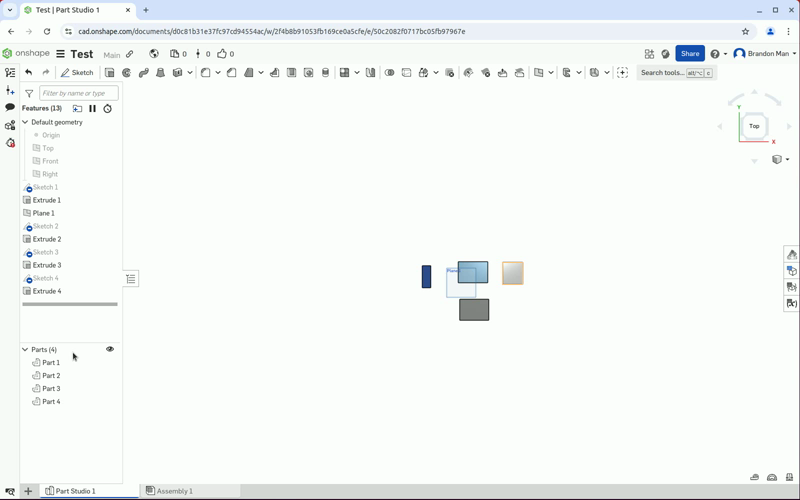
key(shift+p)
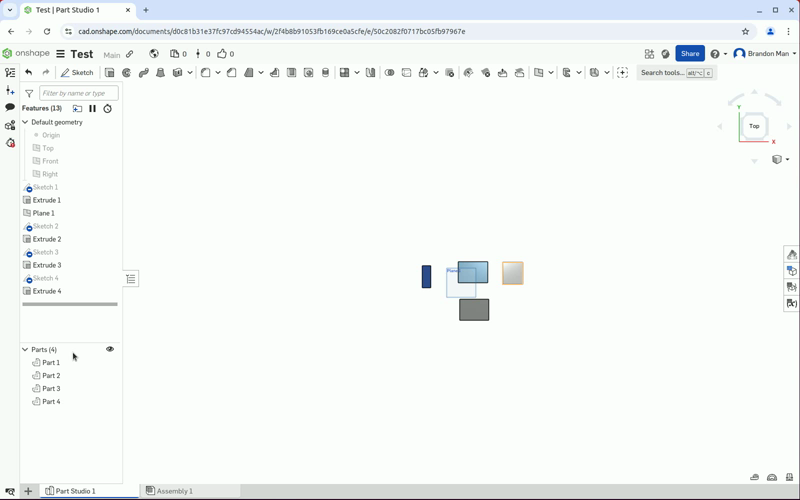
key(space)
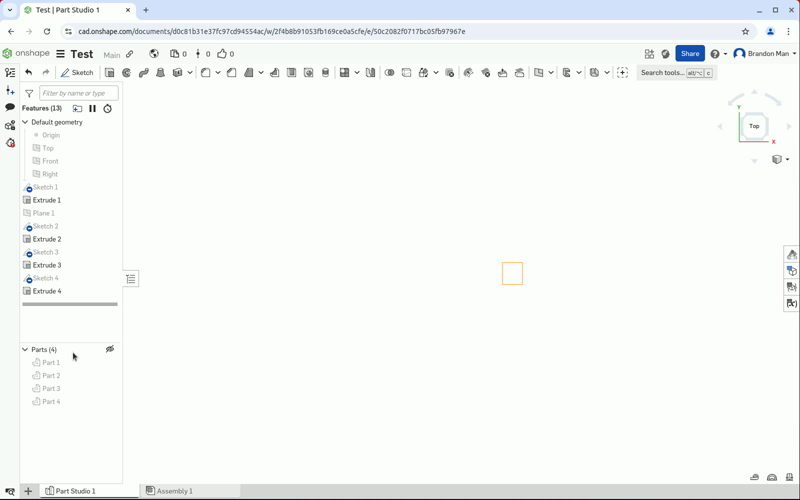
key_down(shift)
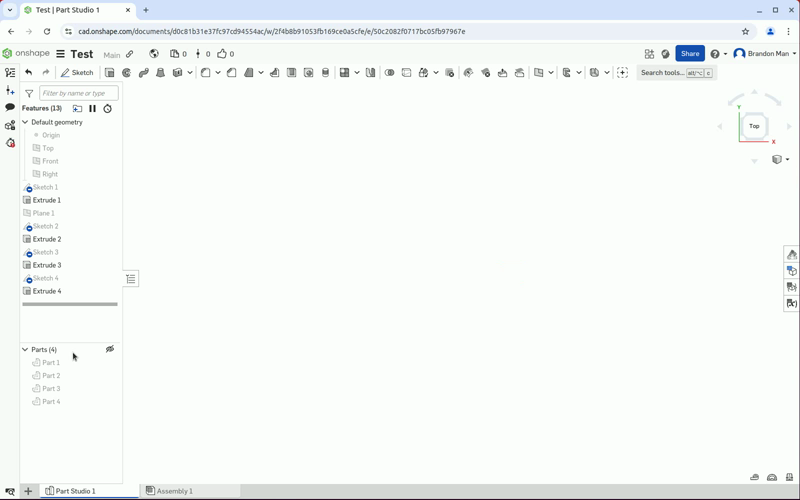
key(up)
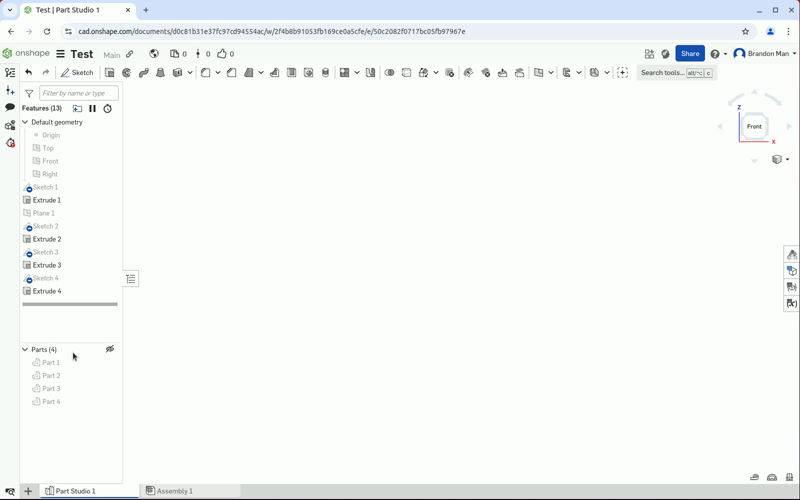
key_up(shift)
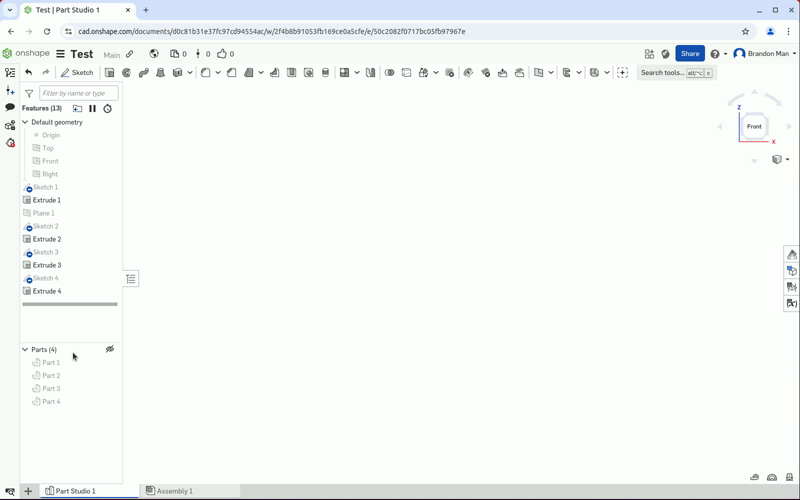
key(space)
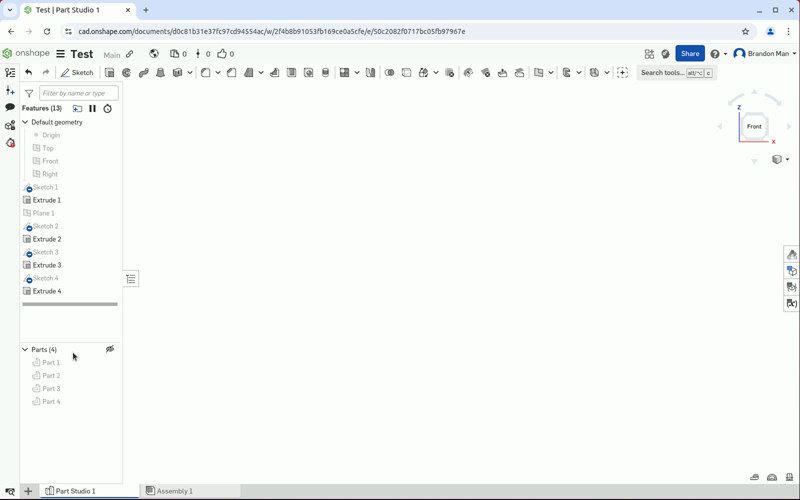
key_down(shift)
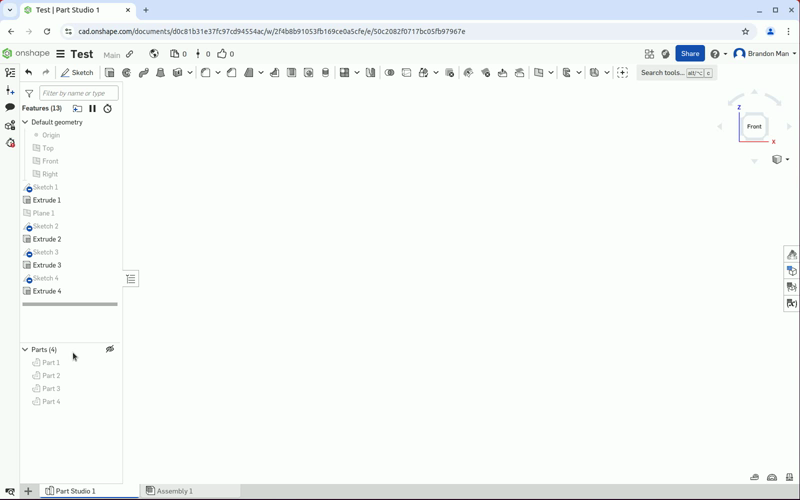
key(left)
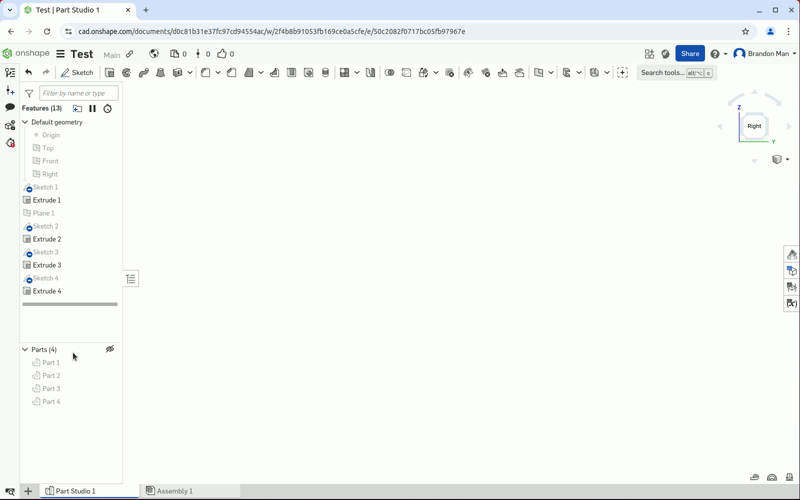
key_up(shift)
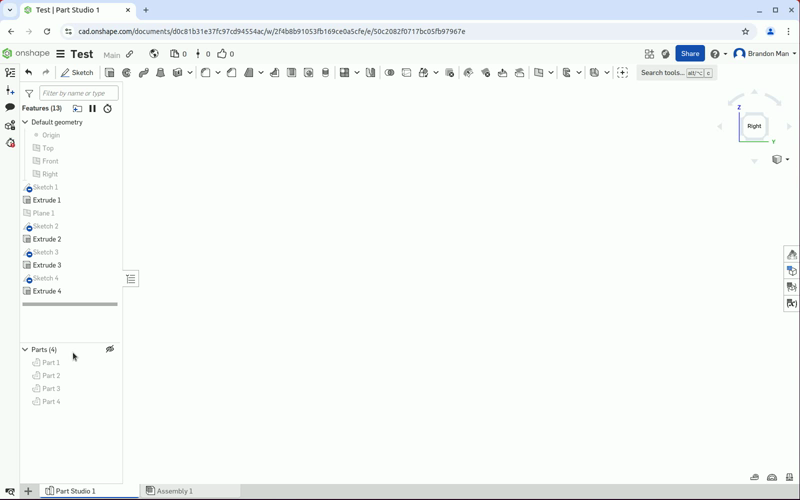
mouse_move(73, 352)
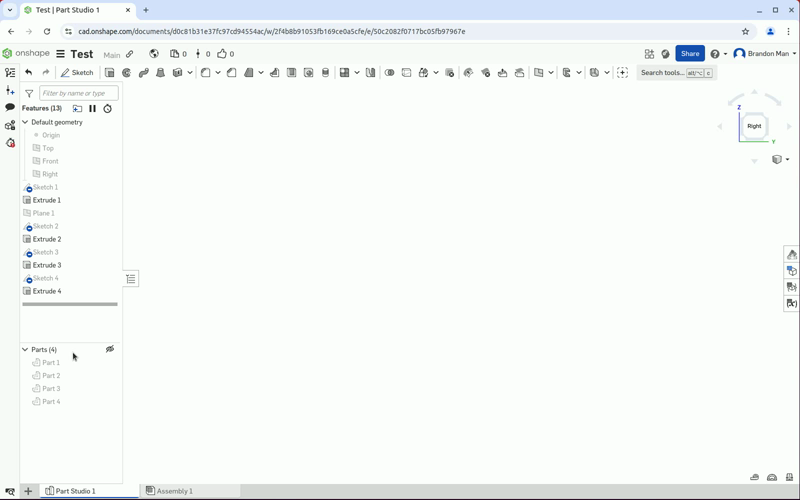
key(shift+y)
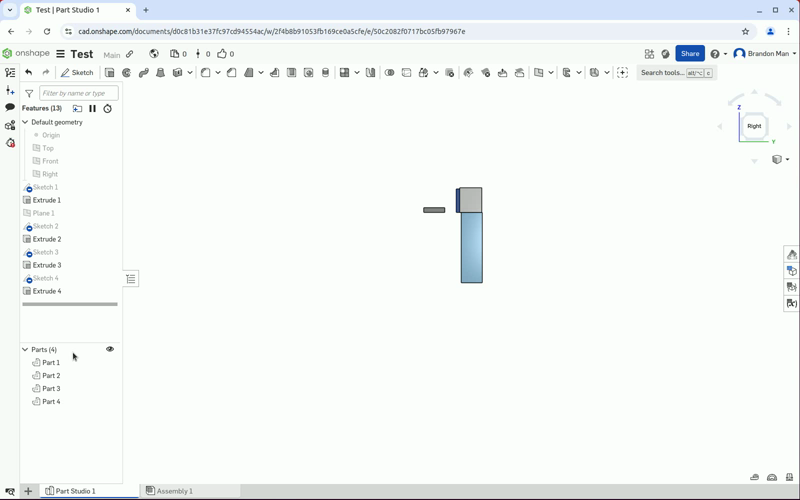
mouse_move(541, 75)
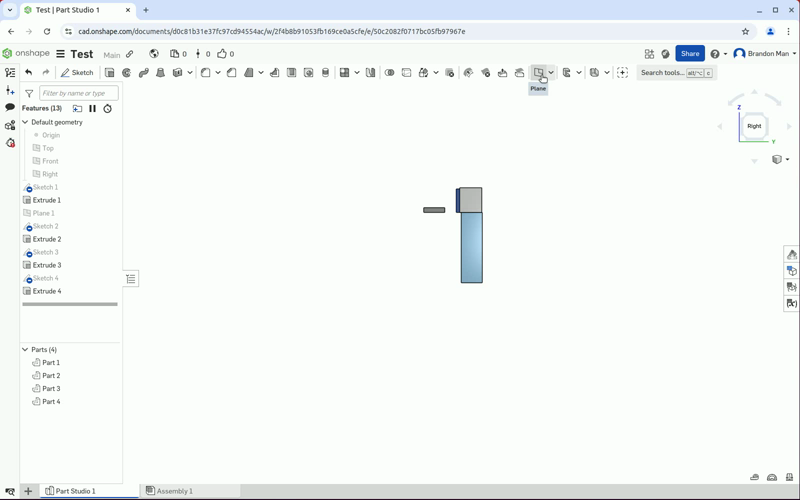
click(541, 75)
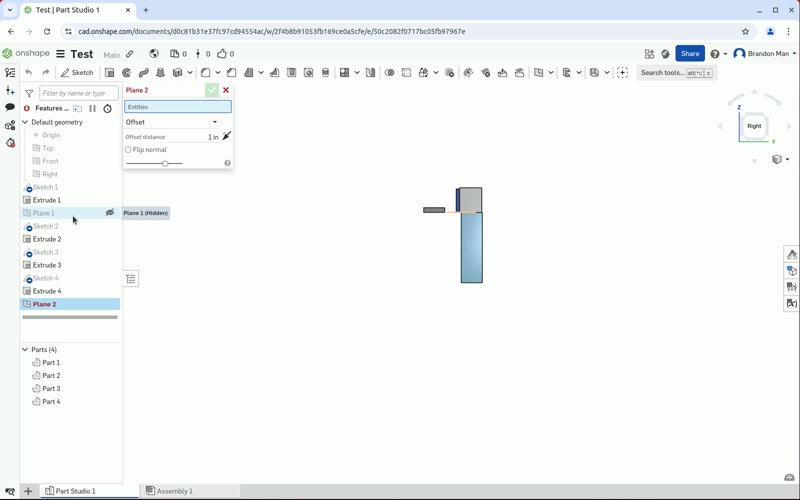
scroll(3)
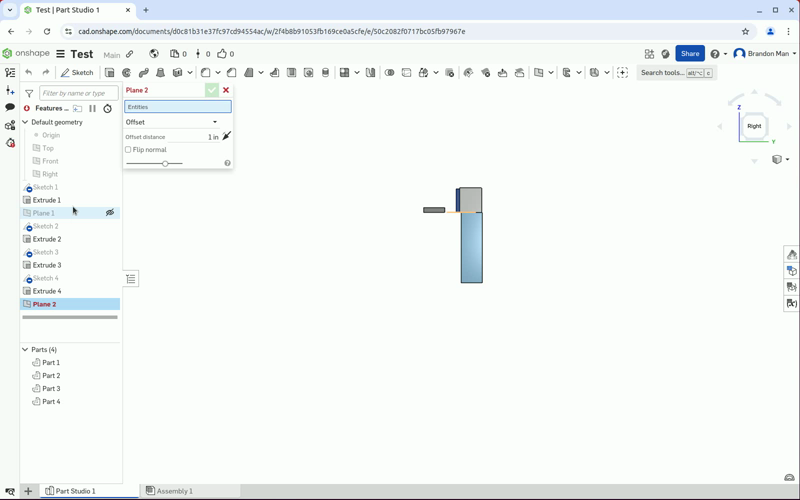
mouse_move(73, 176)
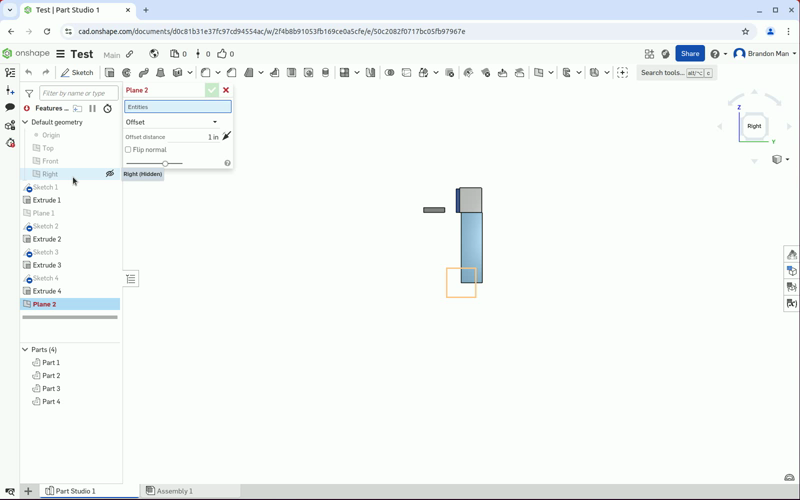
click(73, 176)
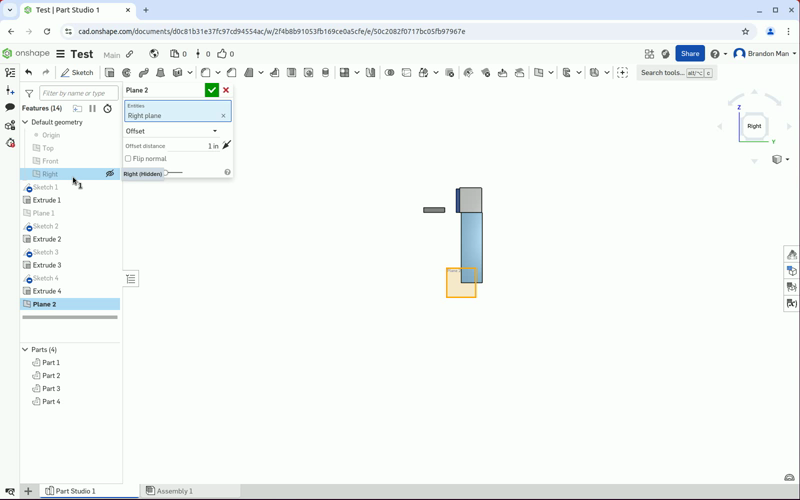
key(tab, 2)
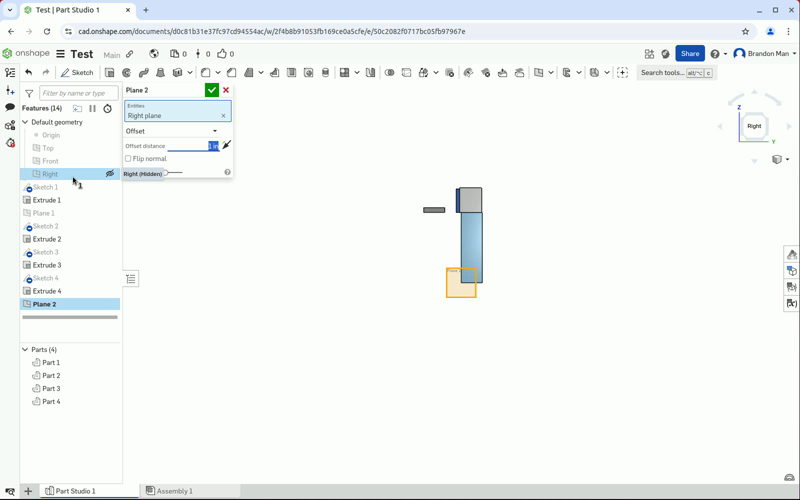
text(12.509)
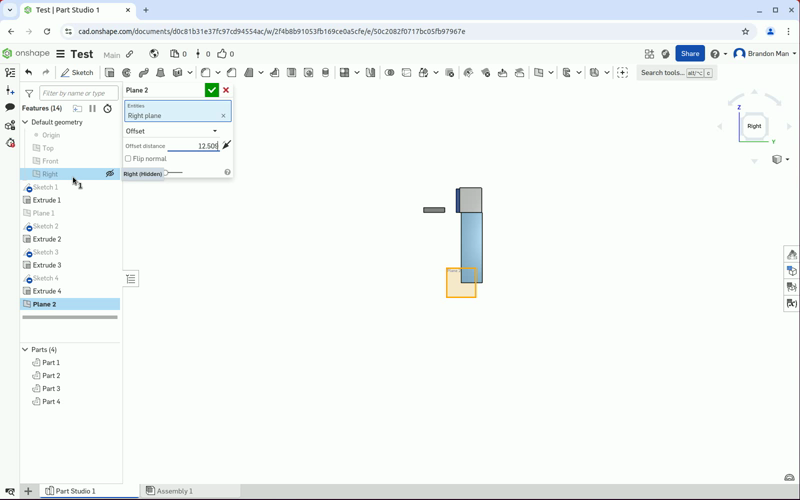
key(enter, 2)
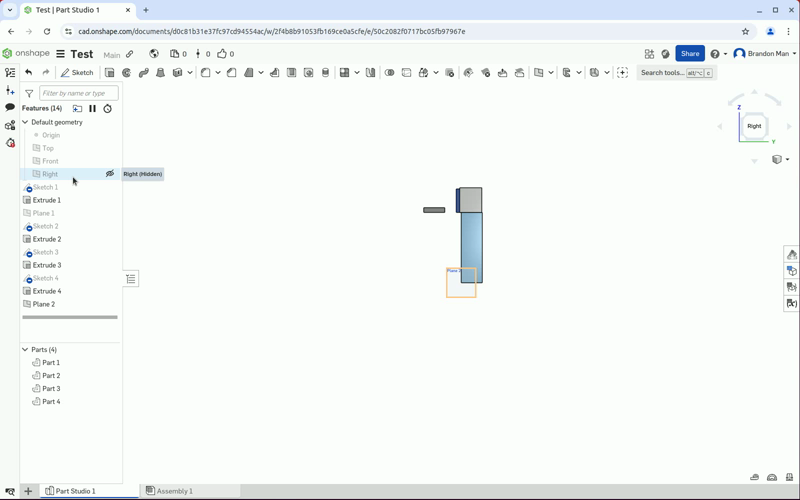
key(shift+s)
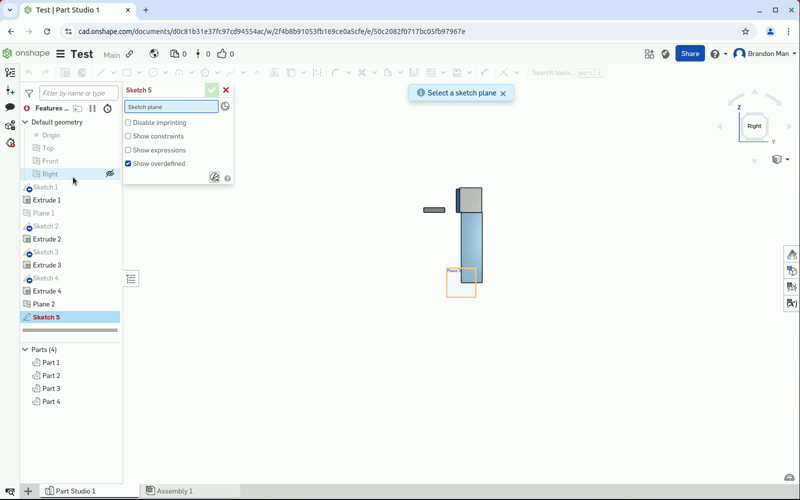
mouse_move(73, 306)
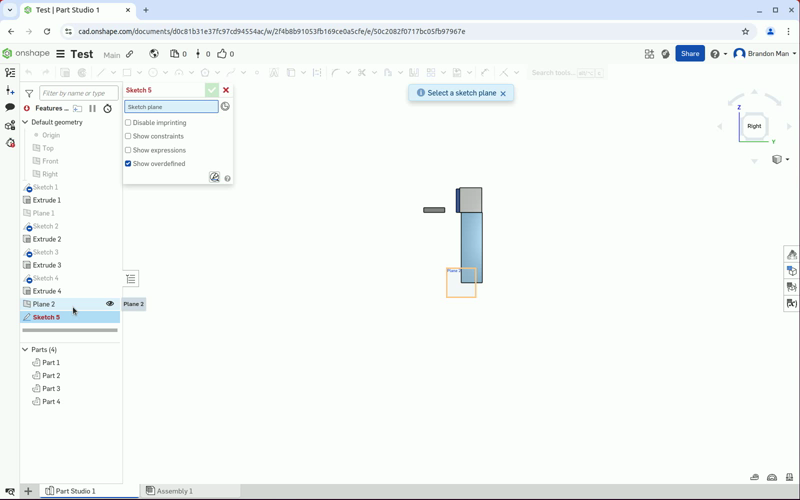
click(73, 306)
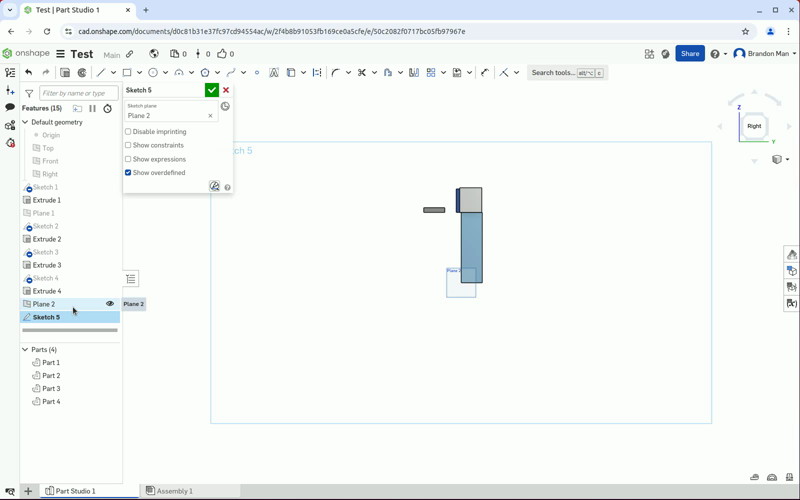
mouse_move(73, 352)
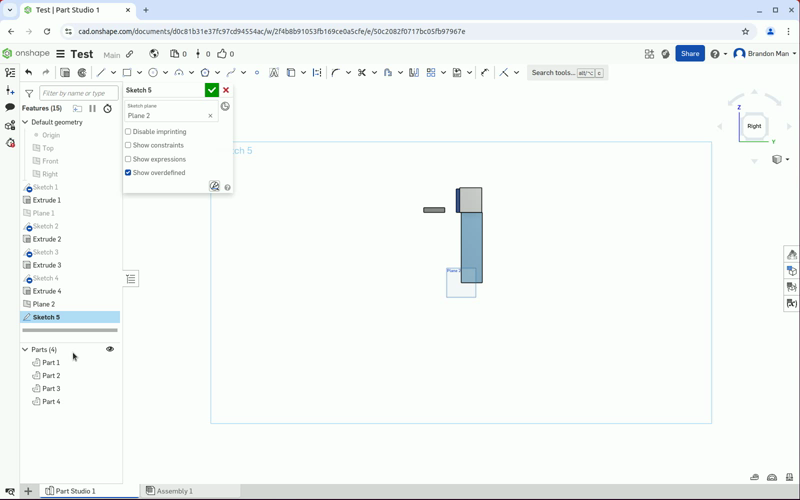
key(y)
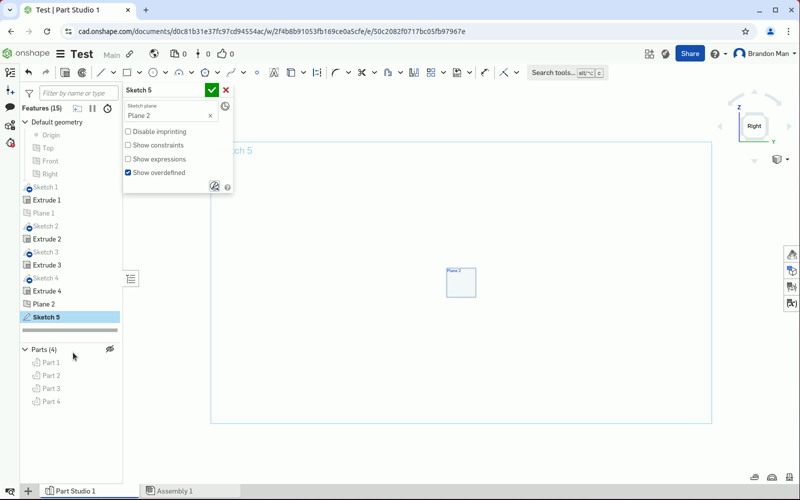
key(l)
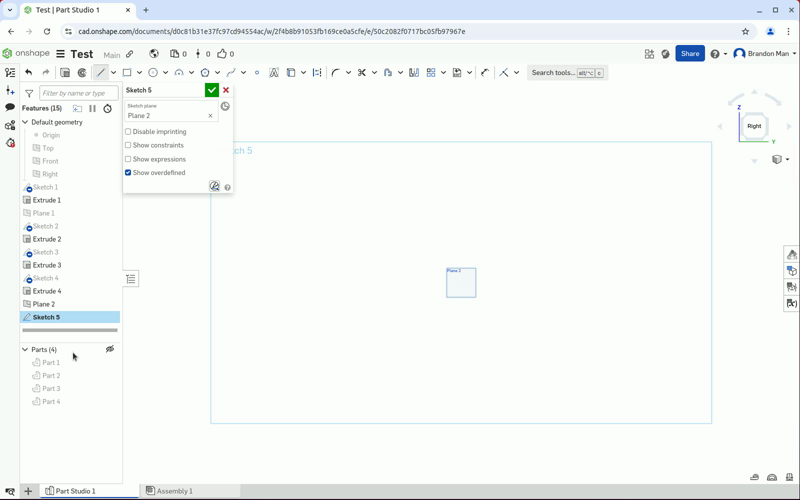
key_down(shift)
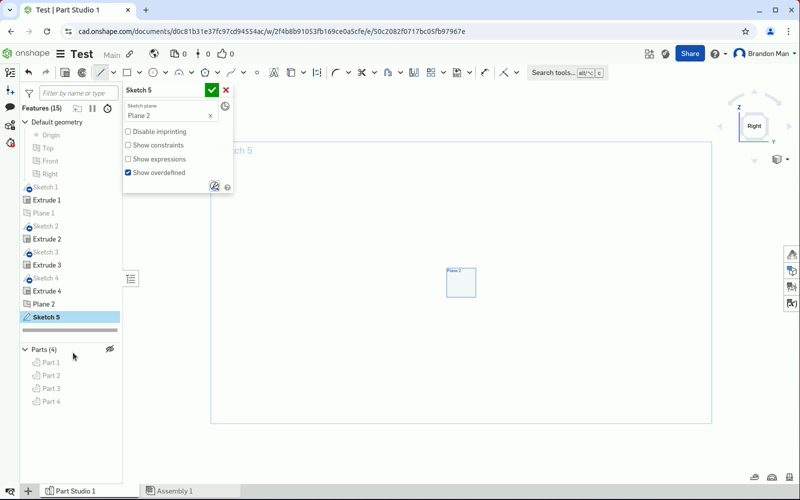
mouse_move(459, 178)
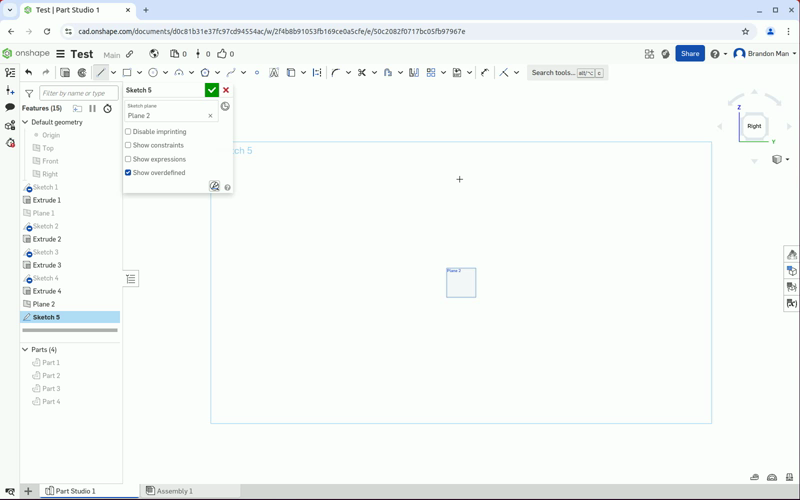
click(459, 178)
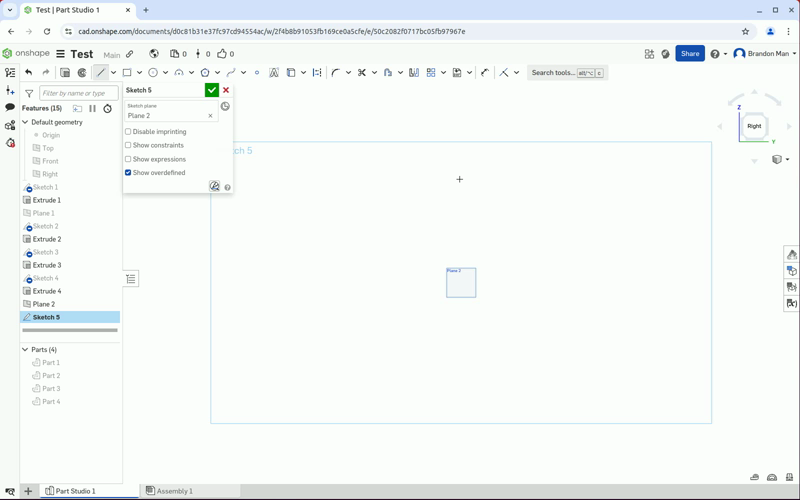
key_up(shift)
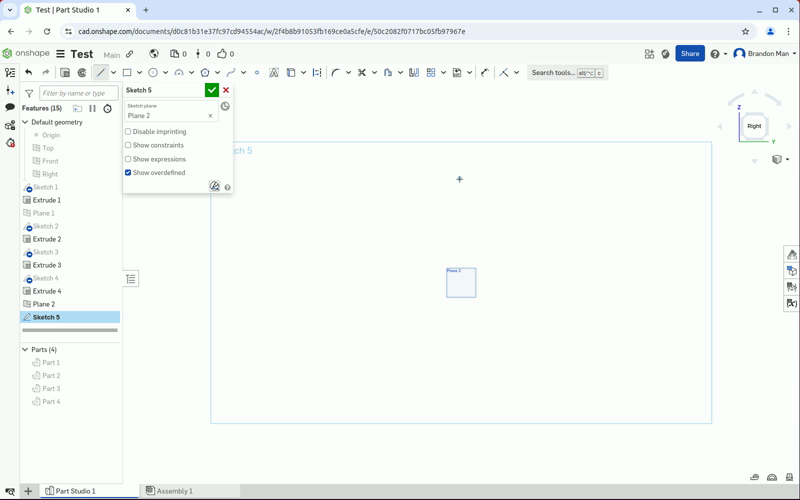
key_down(shift)
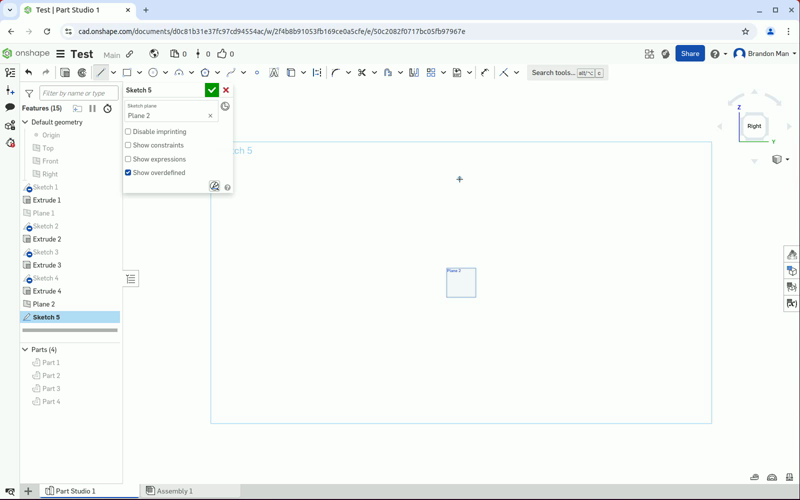
mouse_move(489, 178)
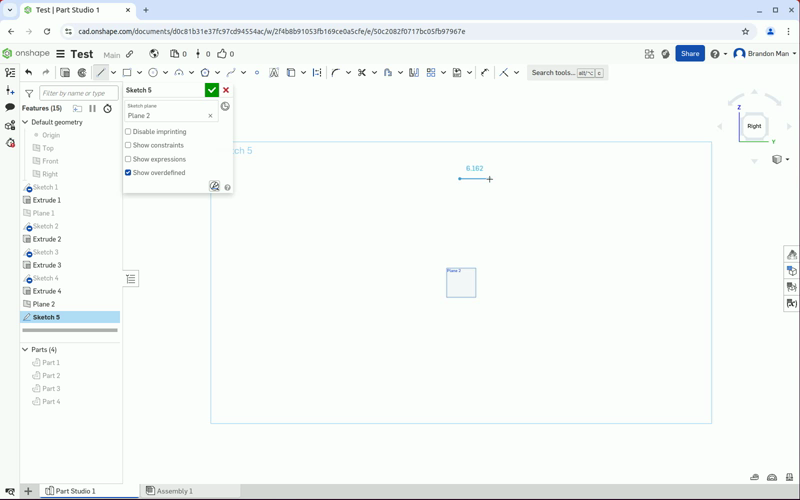
mouse_move(481, 178)
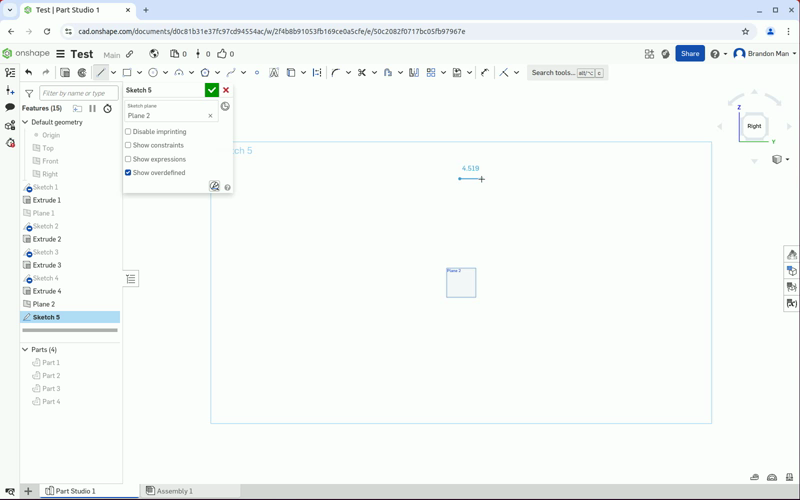
click(481, 178)
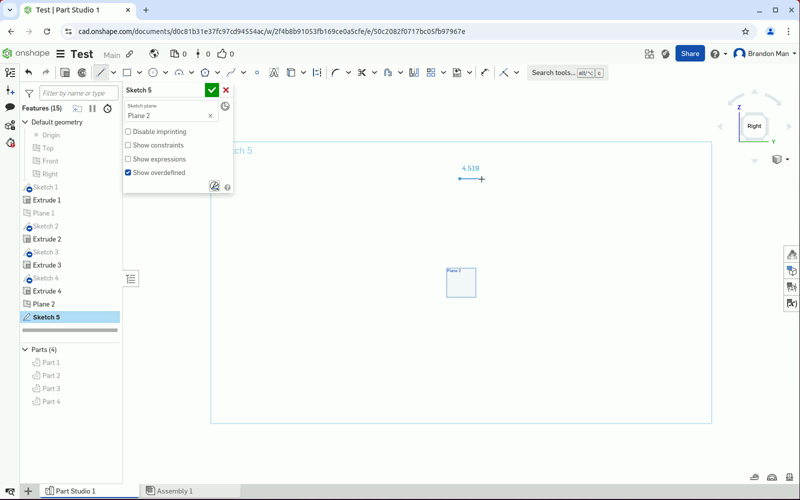
key_up(shift)
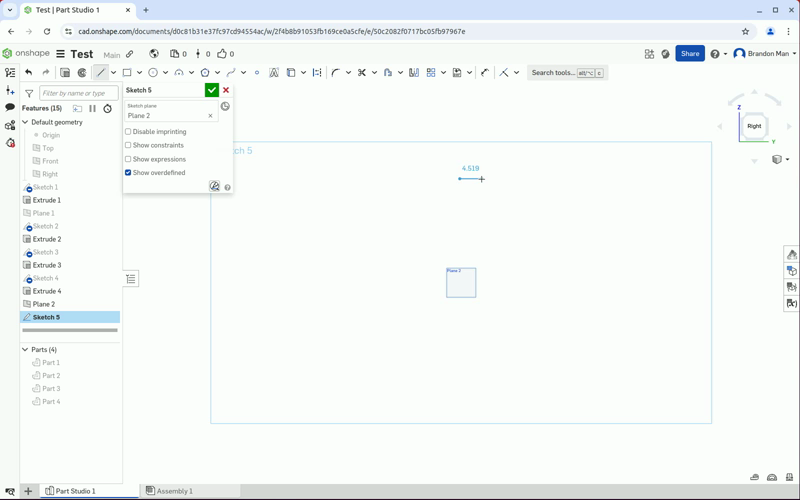
key_down(shift)
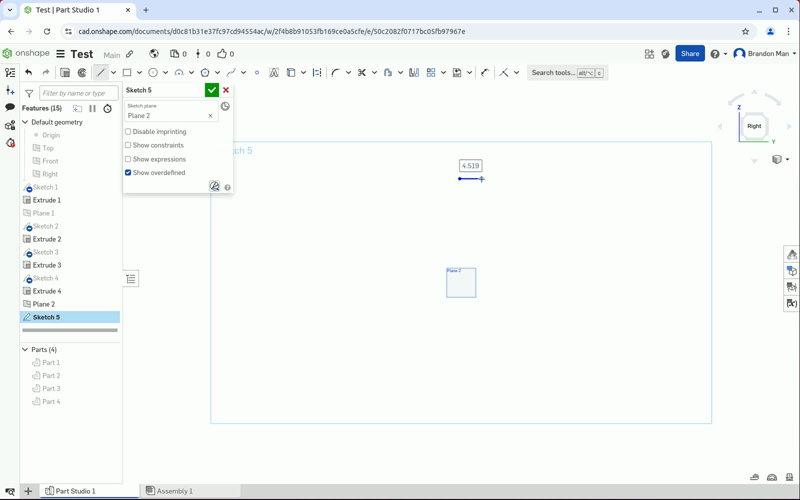
mouse_move(511, 178)
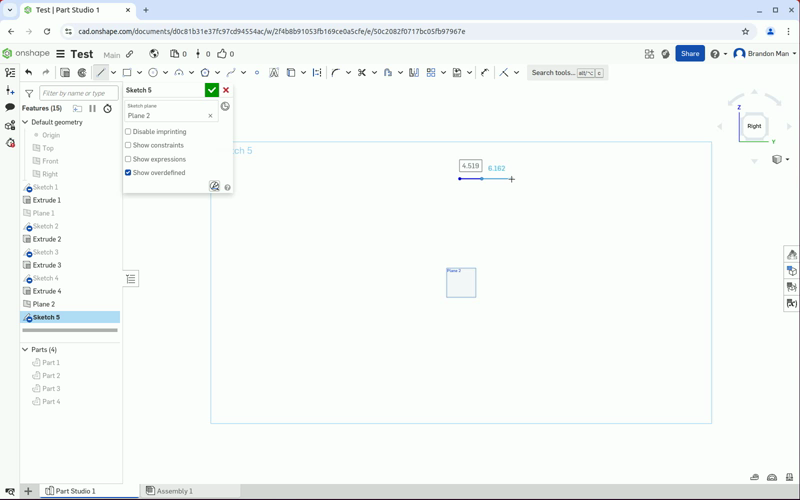
mouse_move(481, 169)
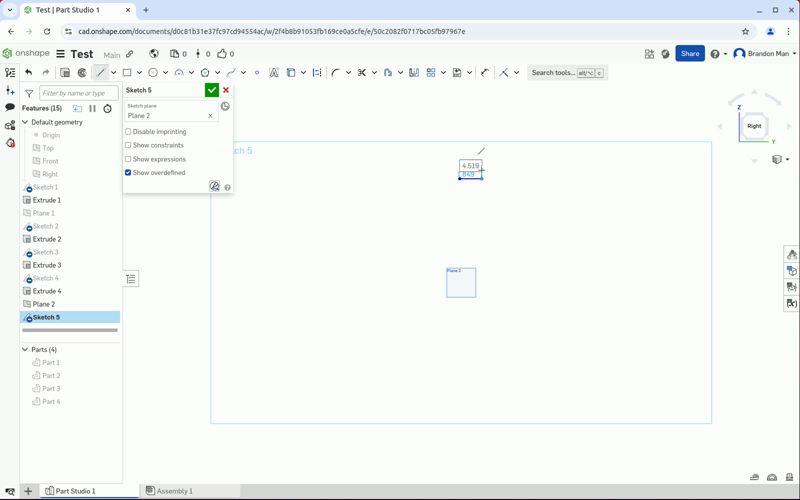
click(481, 169)
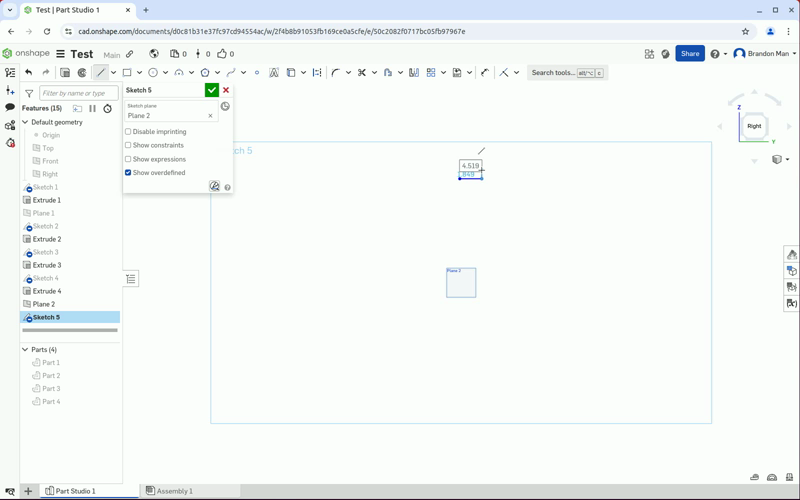
key_up(shift)
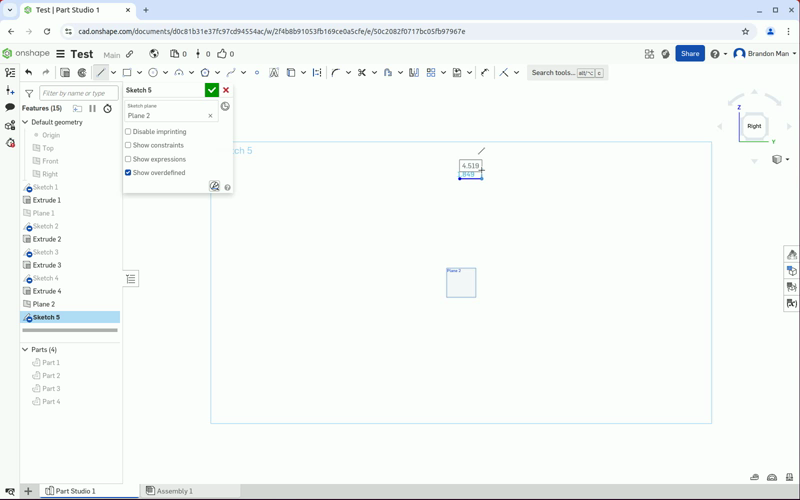
key_down(shift)
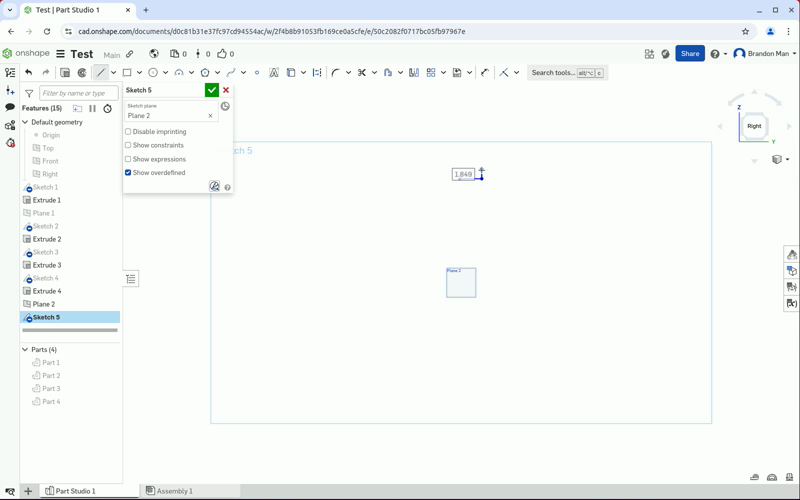
mouse_move(511, 169)
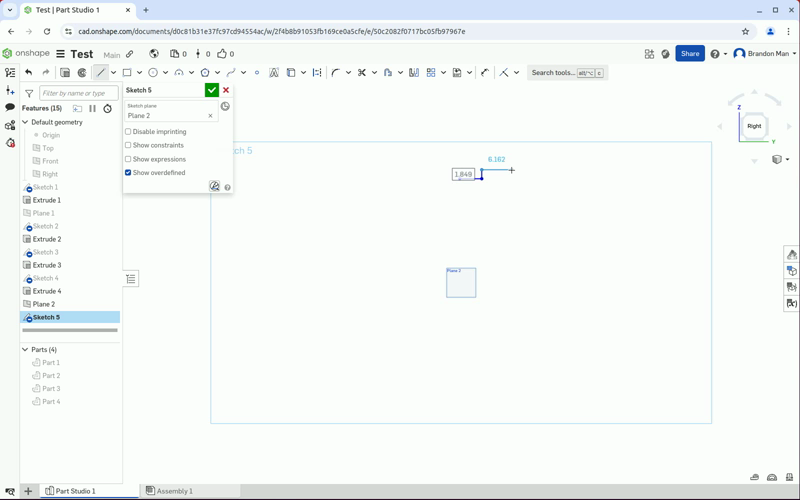
mouse_move(470, 169)
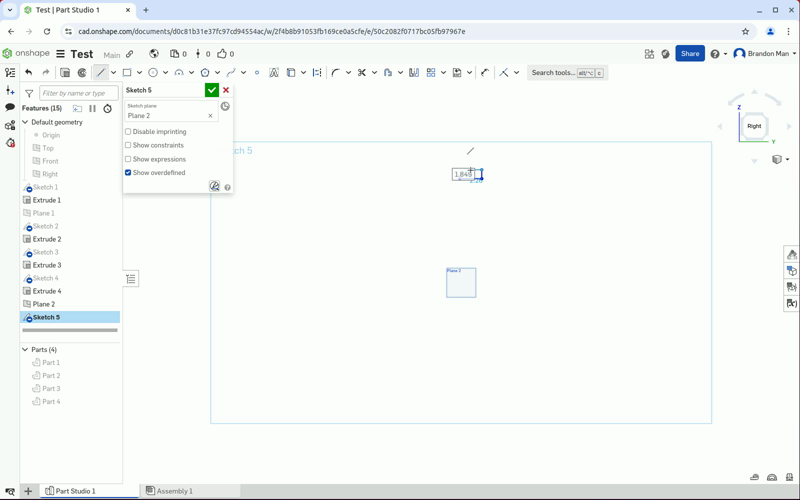
click(470, 169)
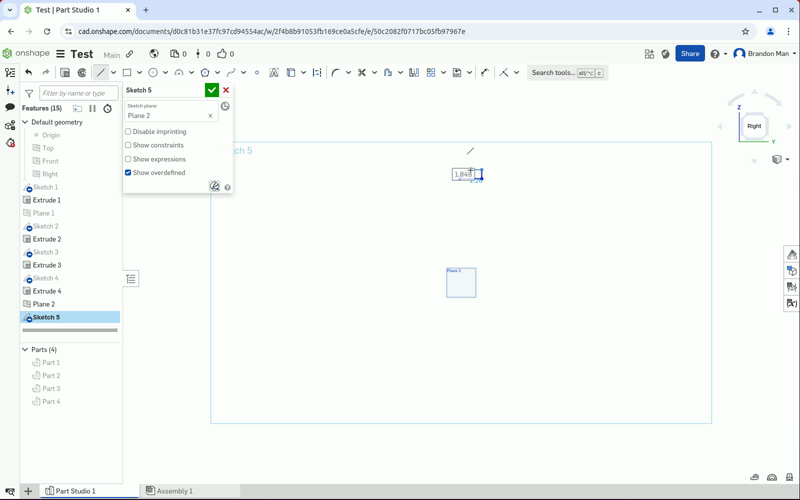
key_up(shift)
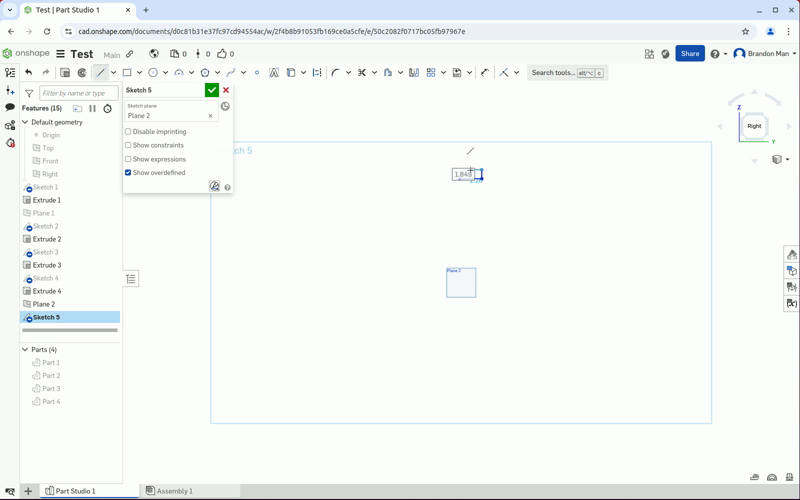
mouse_move(500, 169)
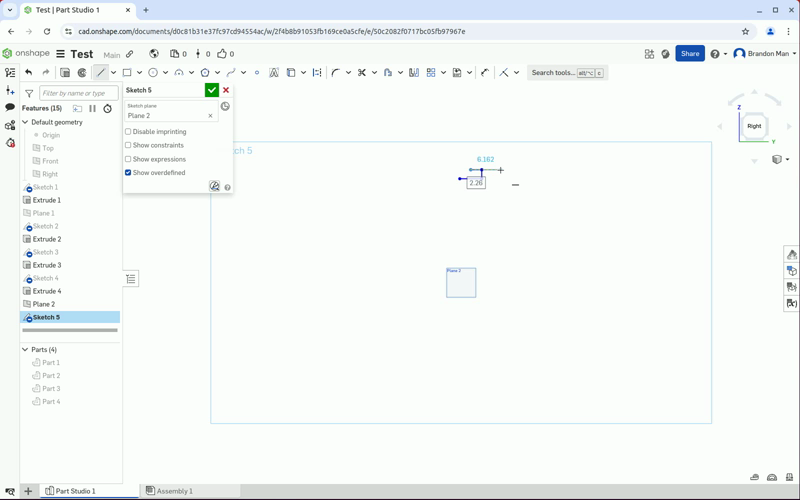
key_down(shift)
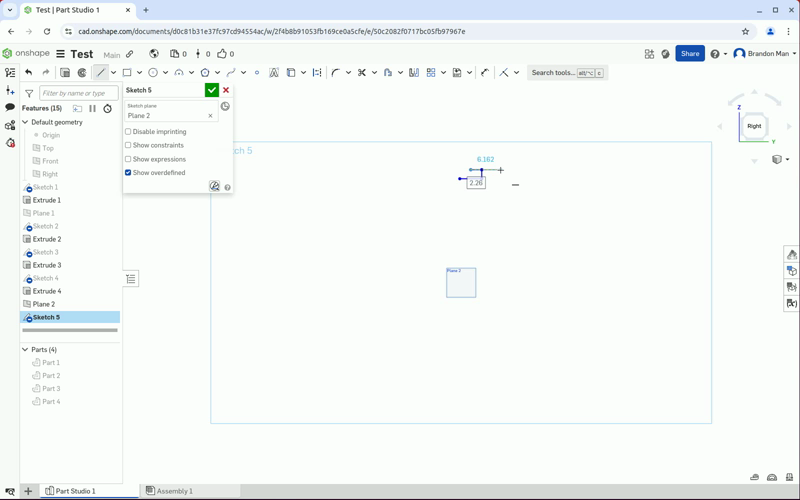
mouse_move(459, 178)
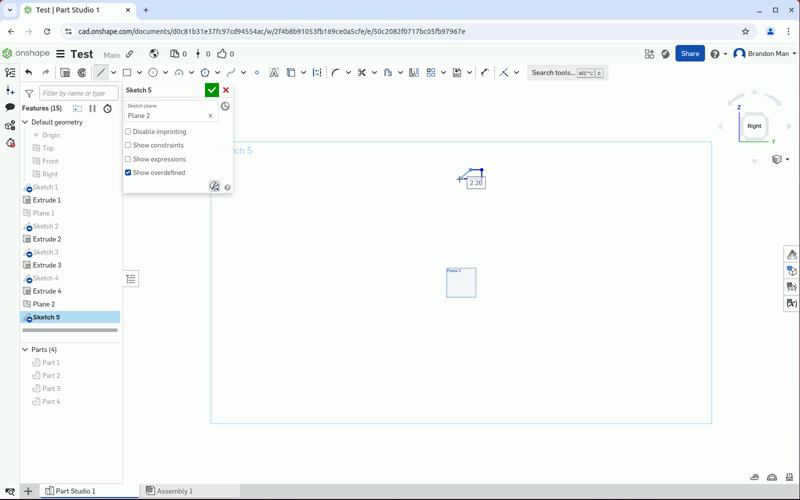
key_up(shift)
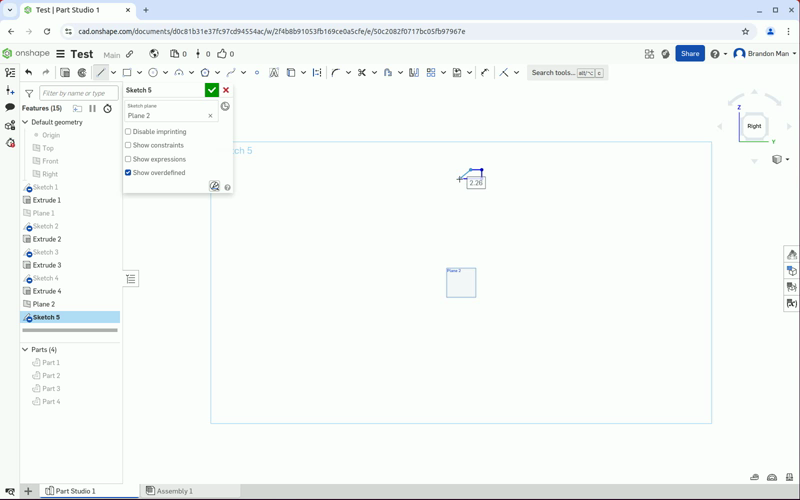
click(459, 178)
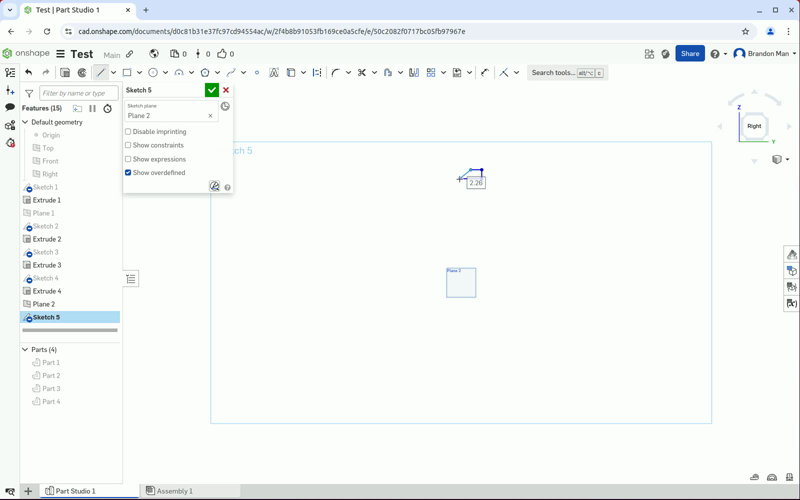
key(esc)
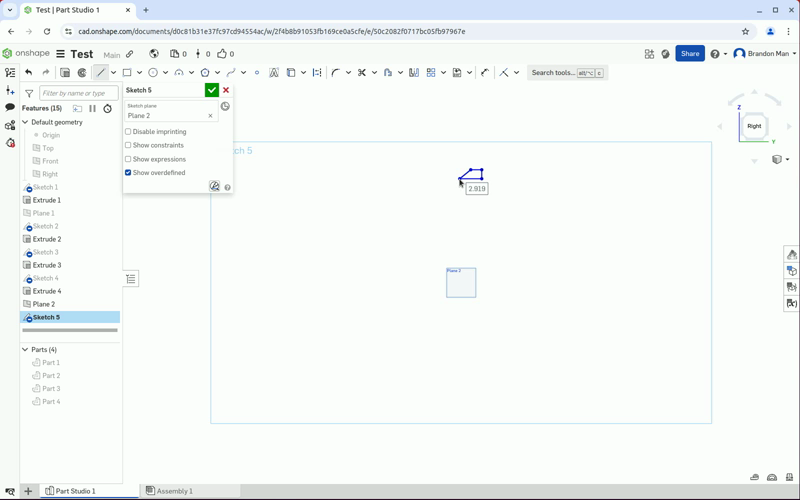
mouse_move(465, 178)
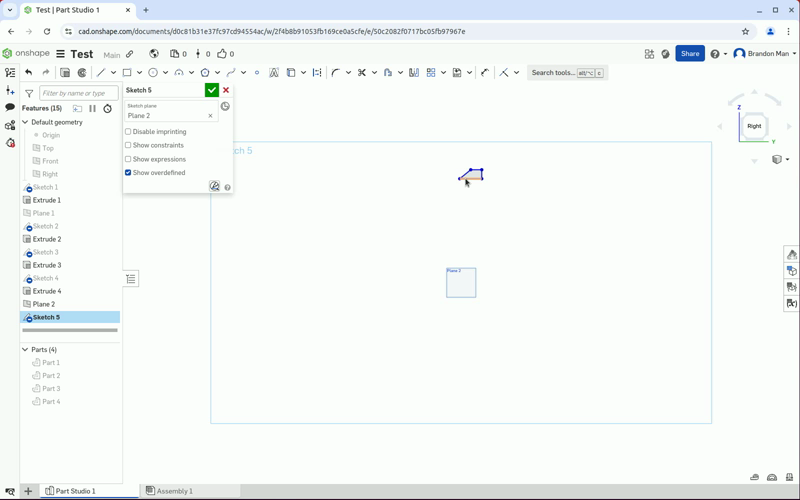
scroll(6)
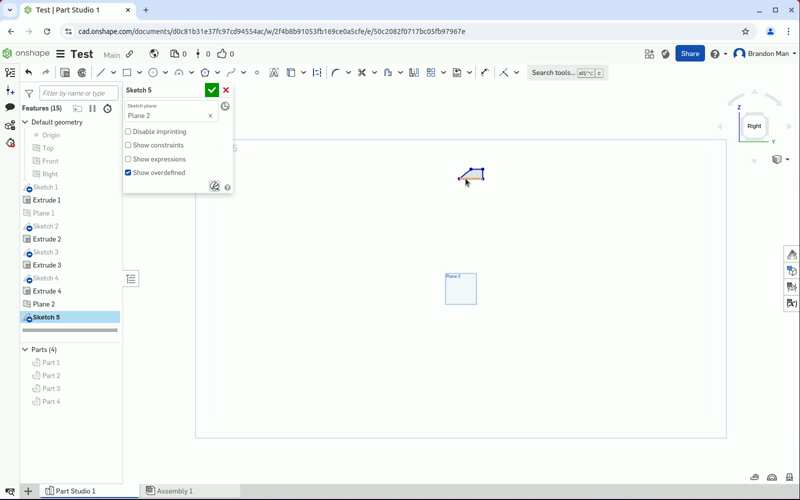
scroll(6)
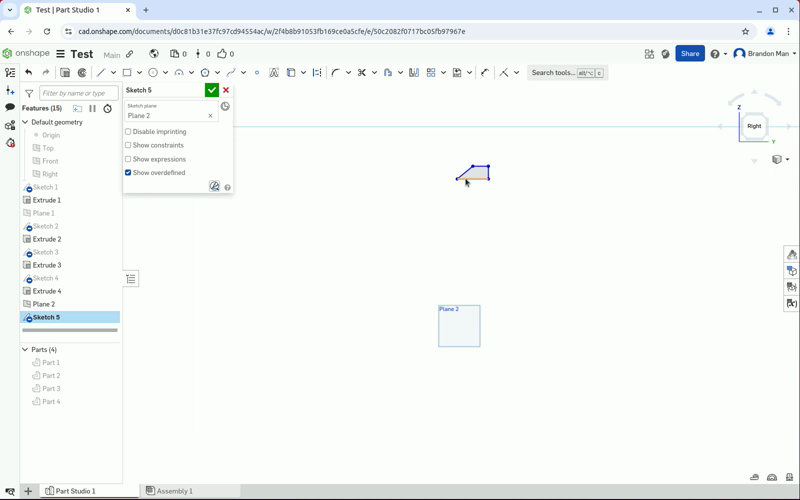
scroll(6)
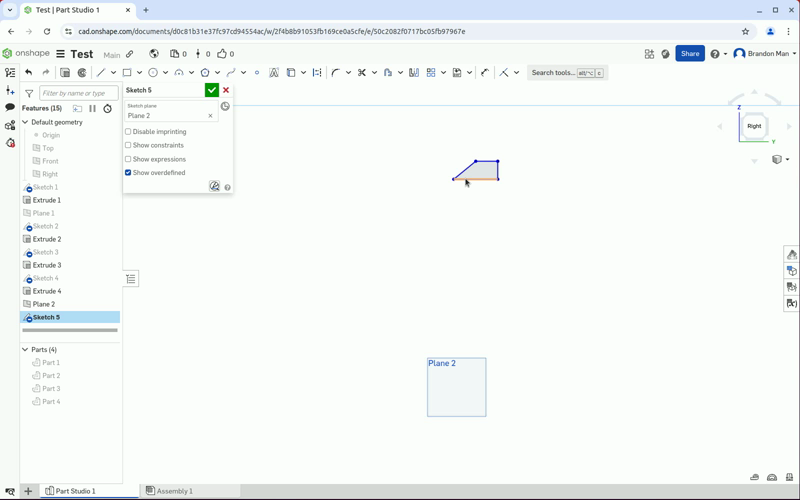
scroll(6)
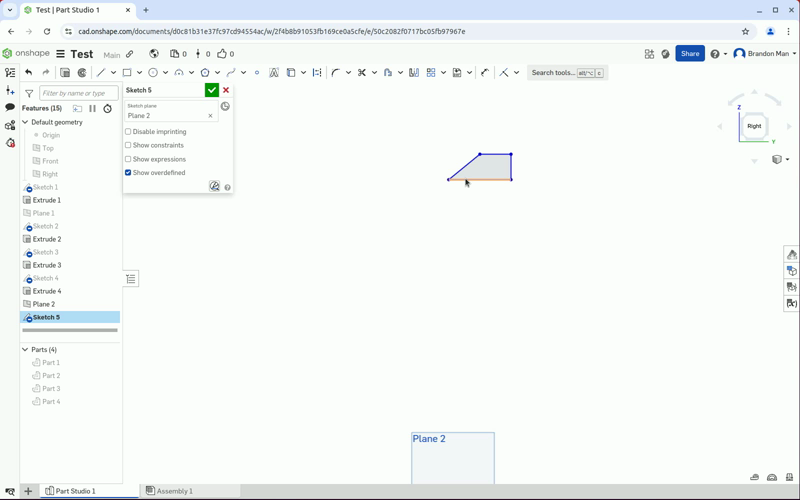
scroll(6)
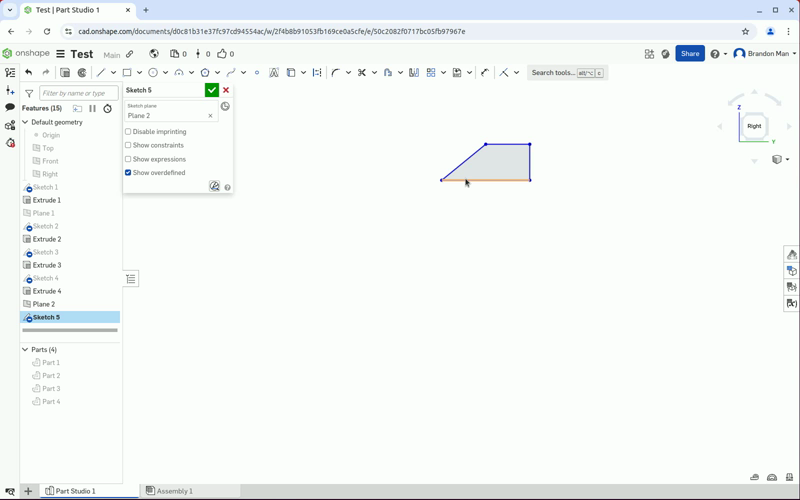
scroll(6)
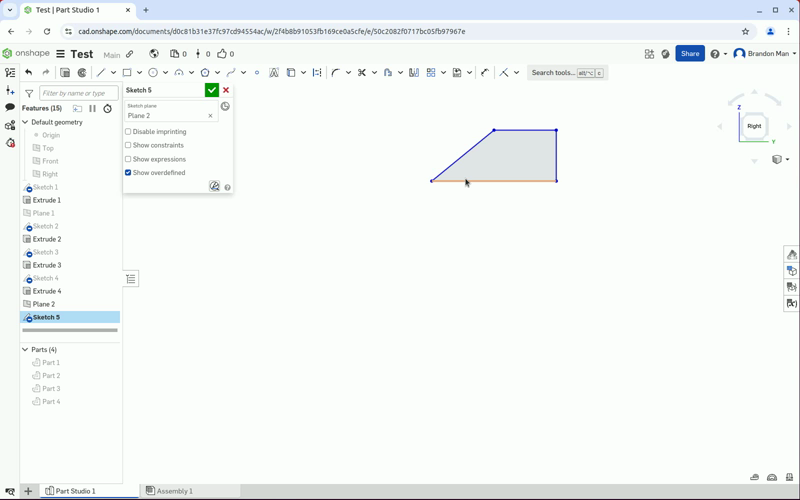
scroll(6)
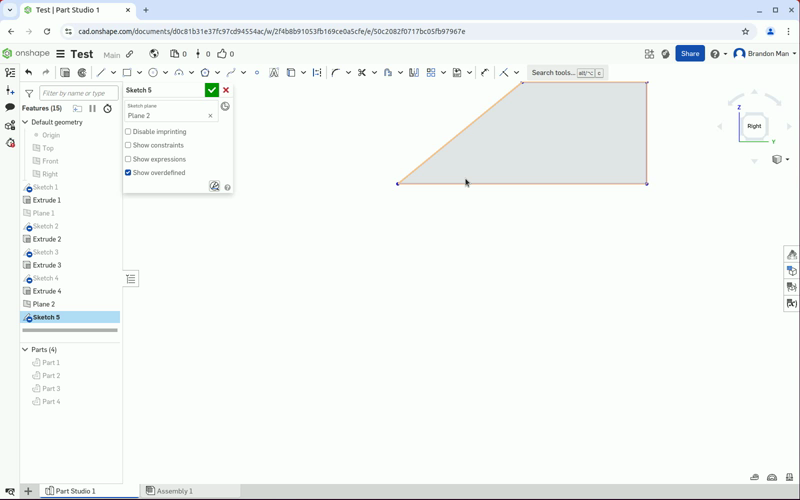
click(465, 178)
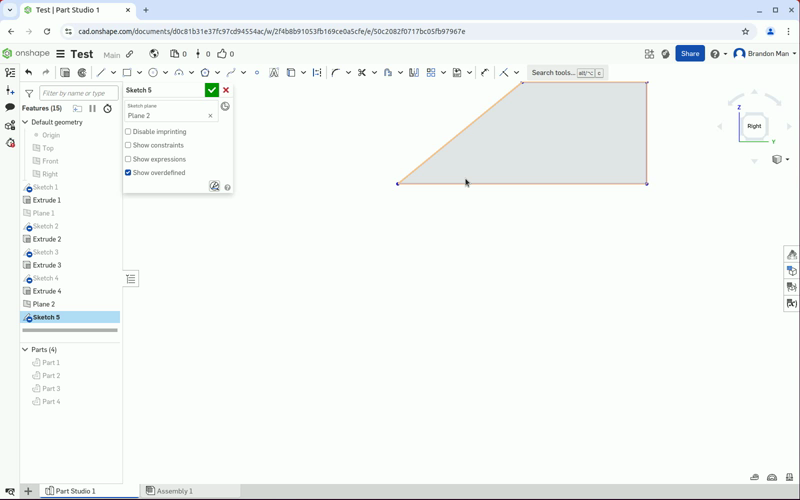
scroll(-6)
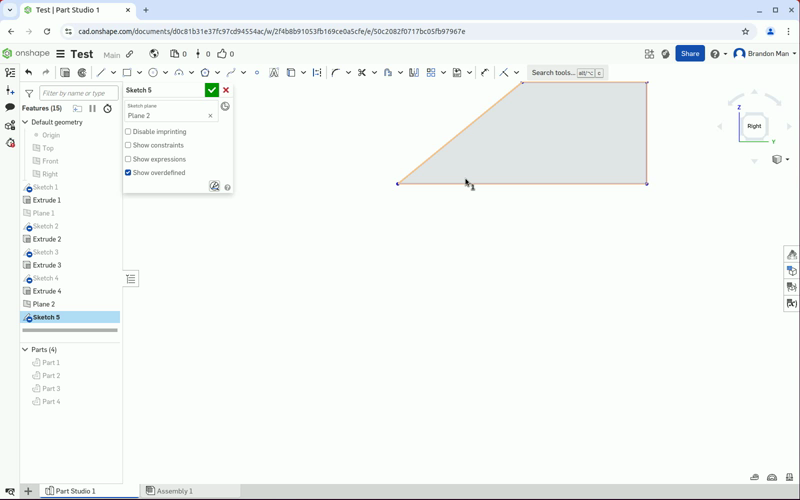
scroll(-6)
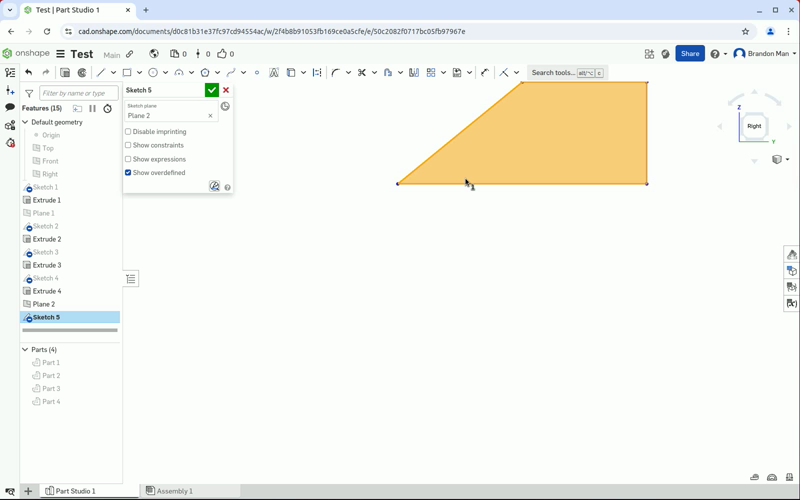
scroll(-6)
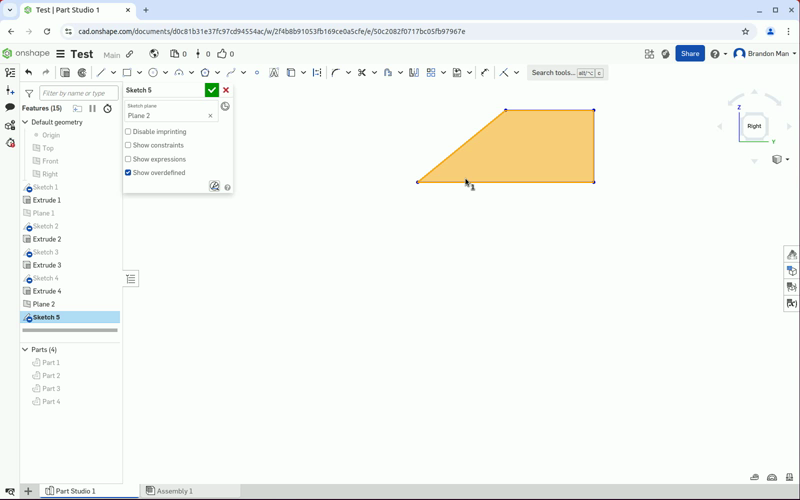
scroll(-6)
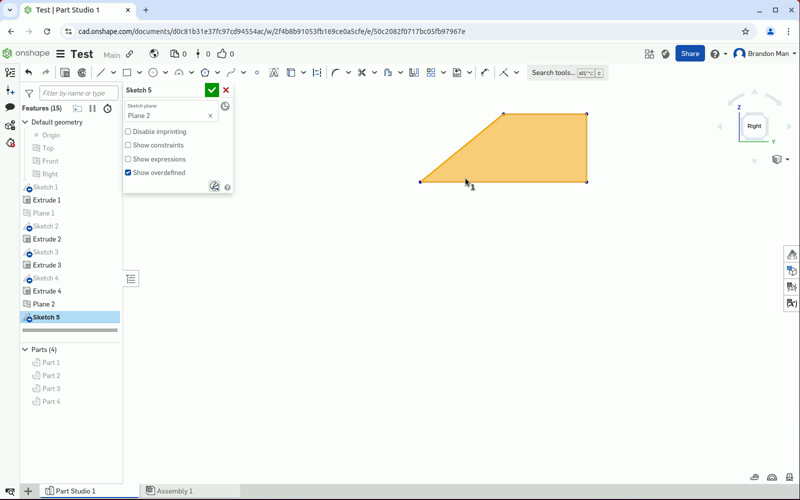
scroll(-6)
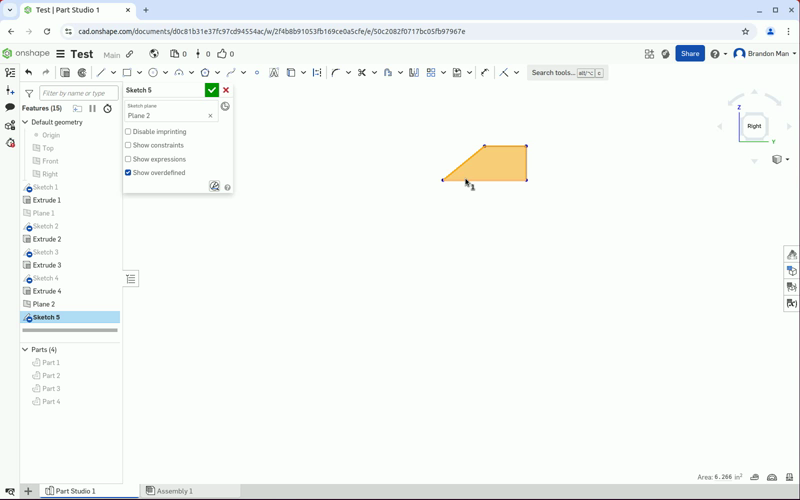
scroll(-6)
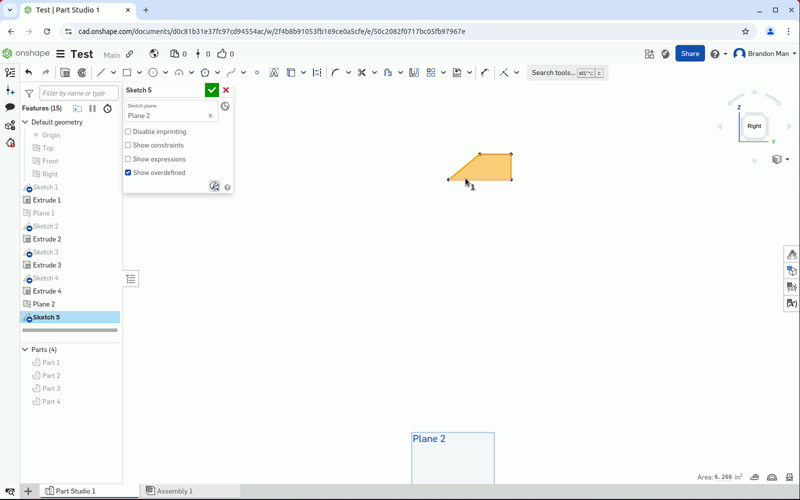
scroll(-6)
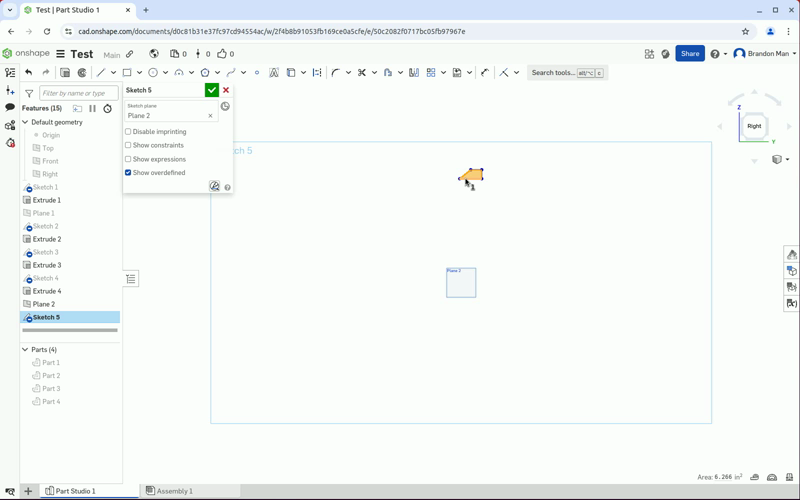
mouse_move(73, 352)
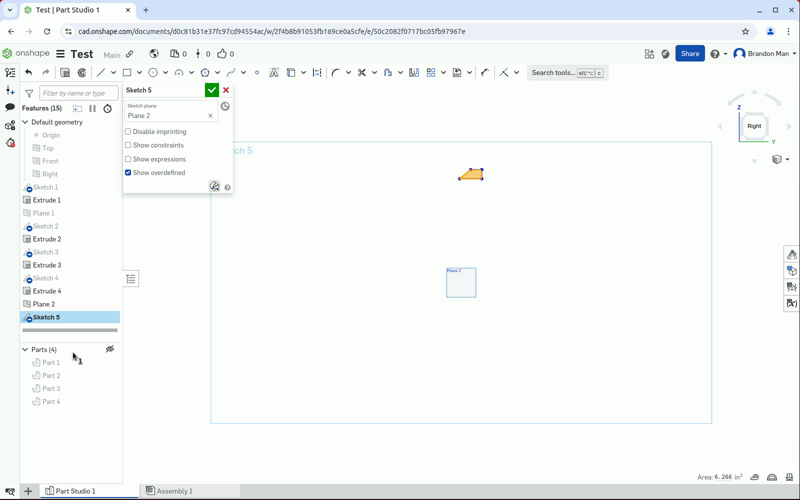
key(shift+y)
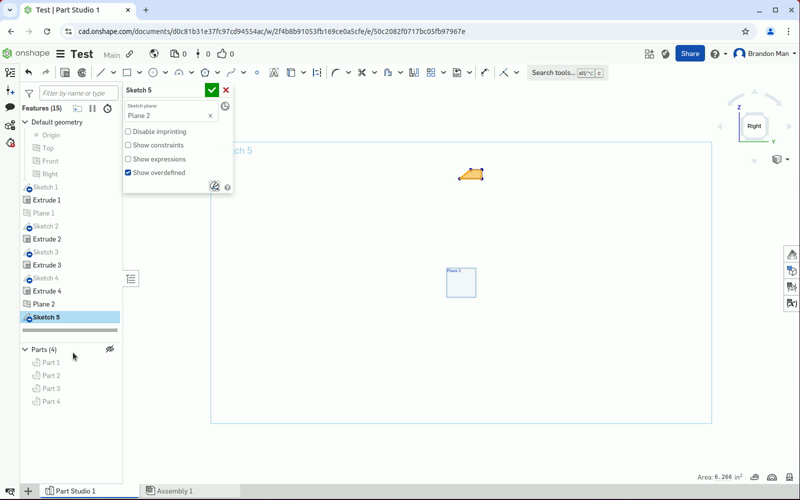
key(shift+e)
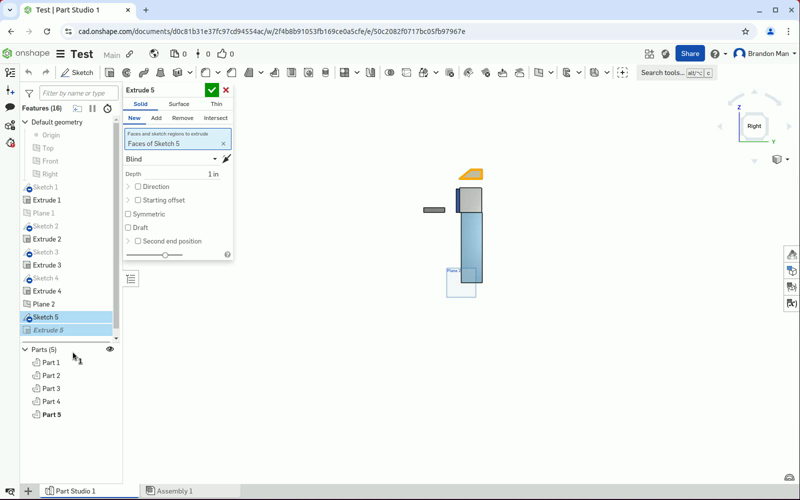
mouse_move(143, 106)
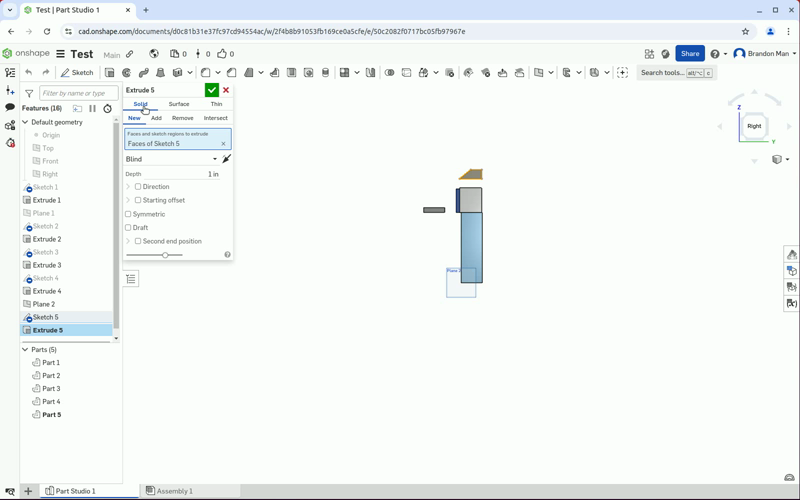
click(143, 106)
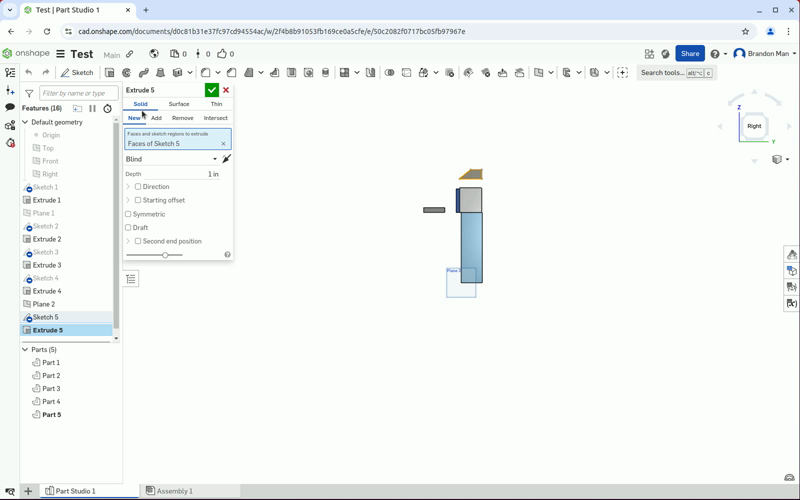
mouse_move(137, 120)
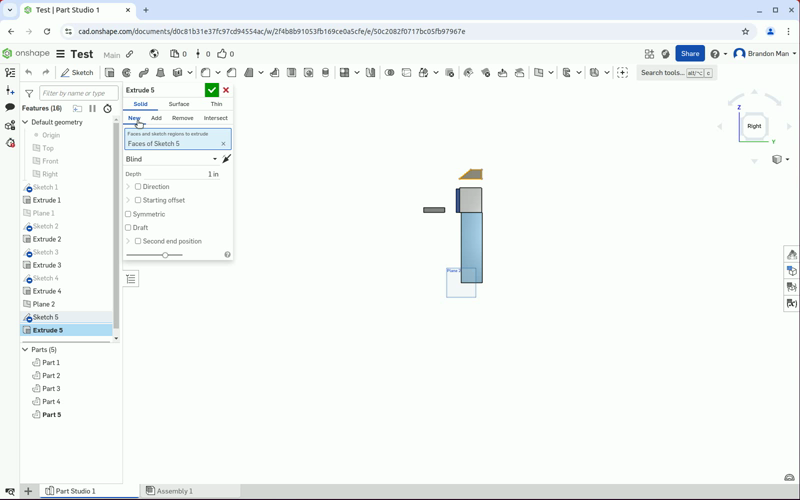
click(137, 120)
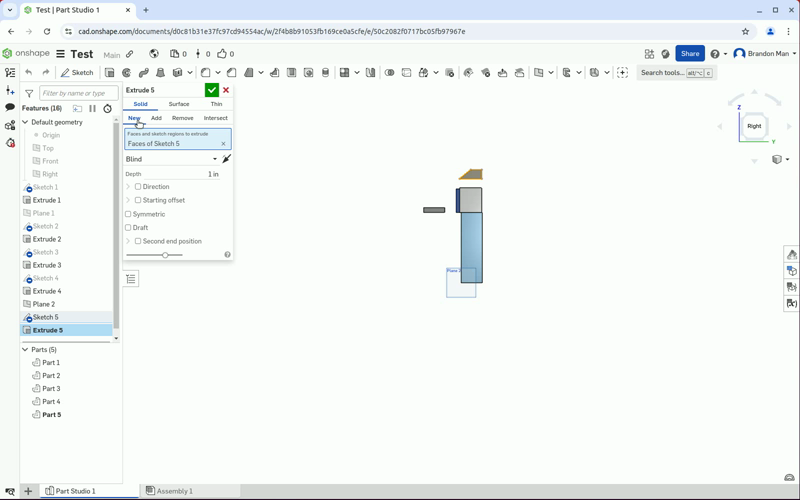
key(tab, 4)
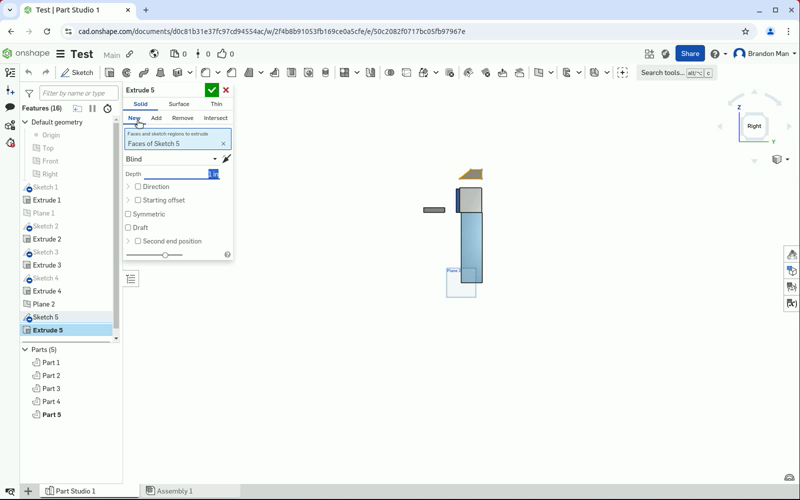
text(3.851)
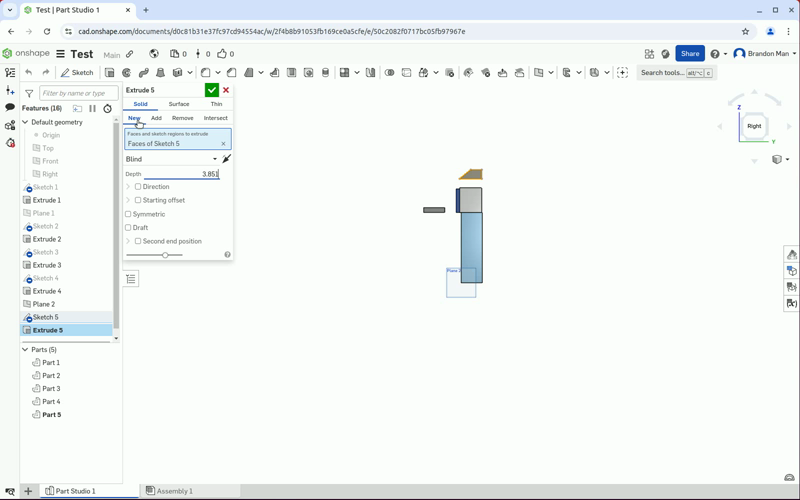
key(enter)
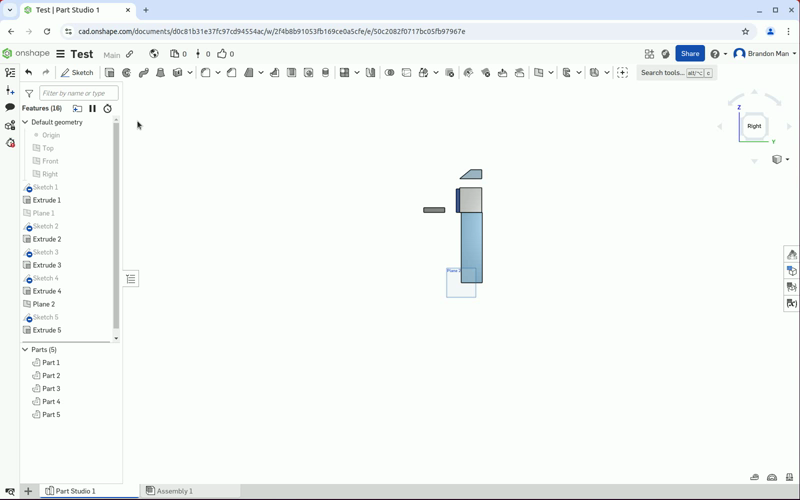
key(shift+h)
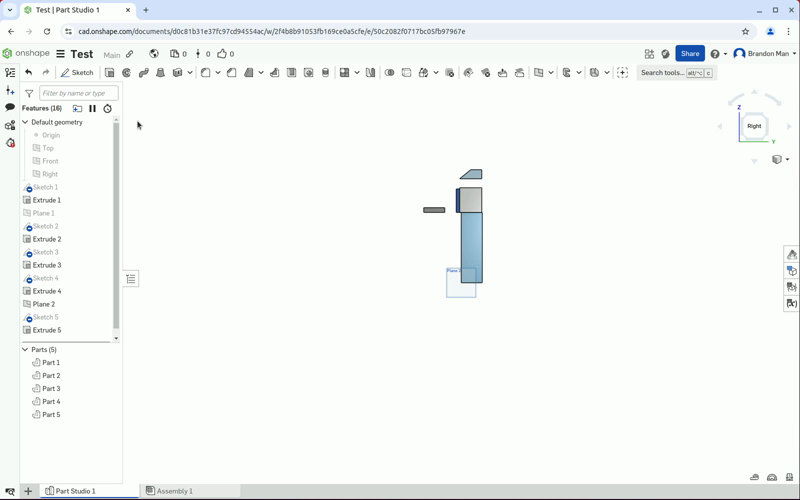
key(shift+h)
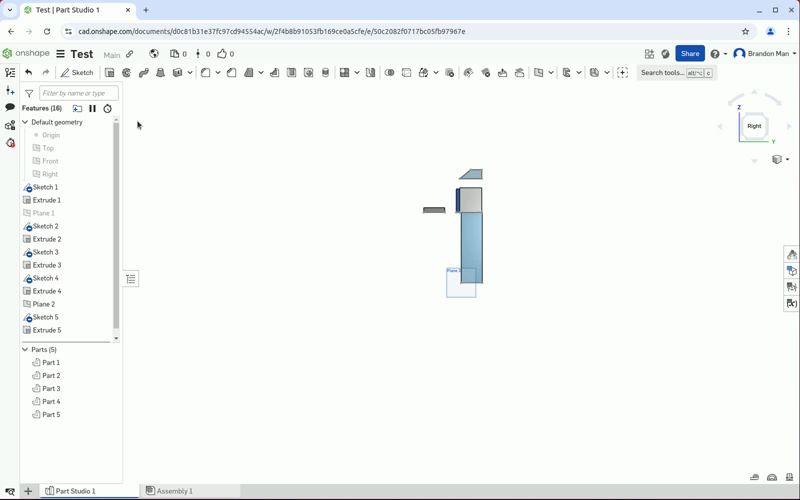
key(shift+7)
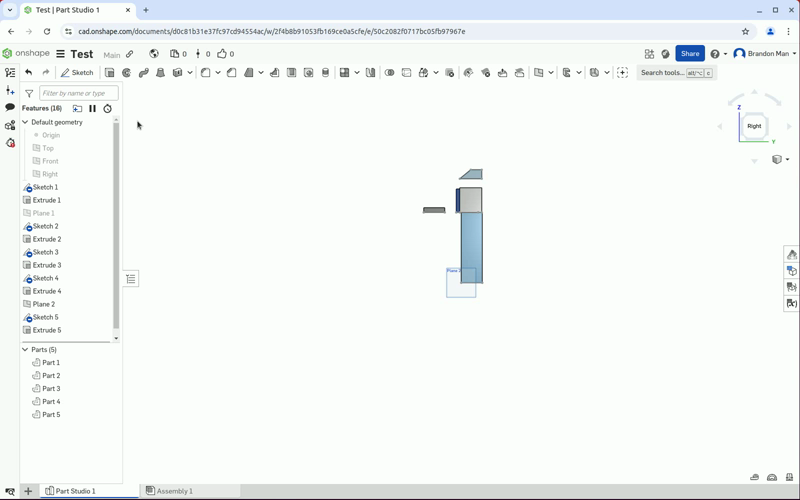
key(right, 2)
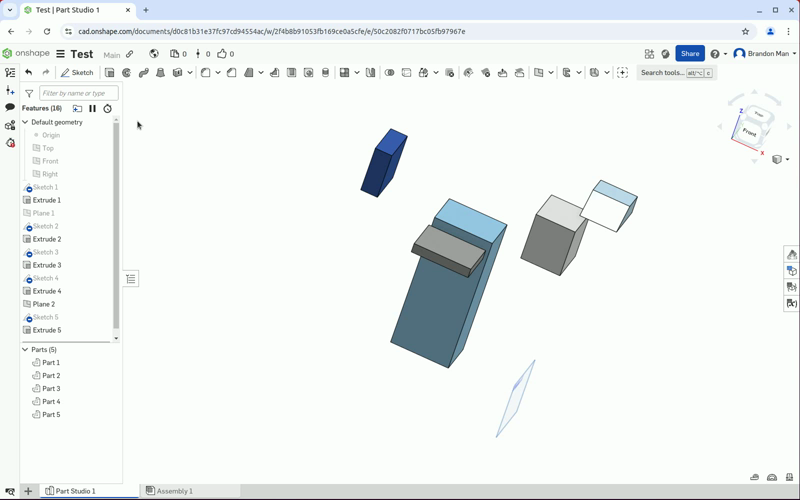
key(down, 2)
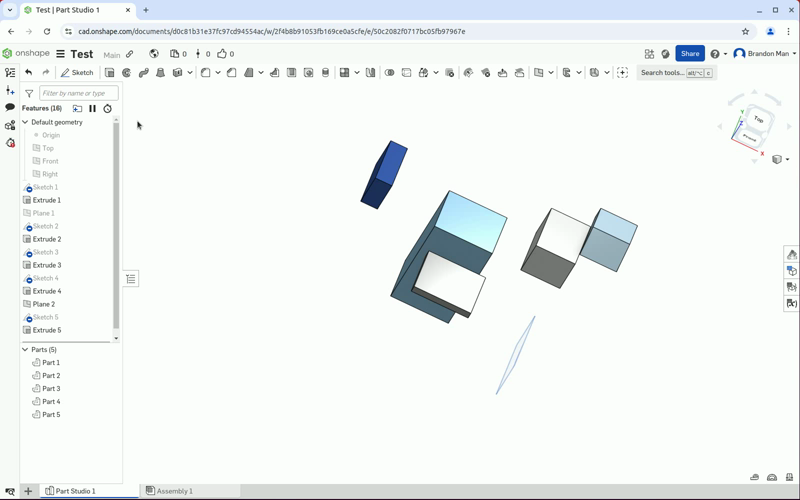
key(up, 2)
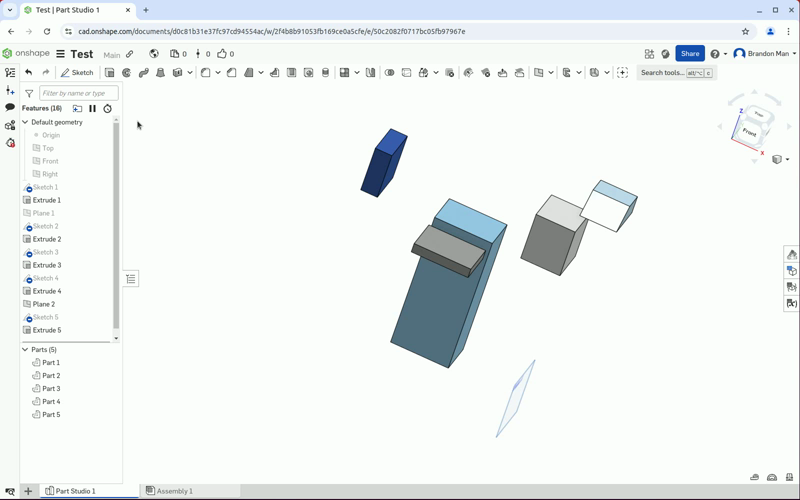
key(left, 2)
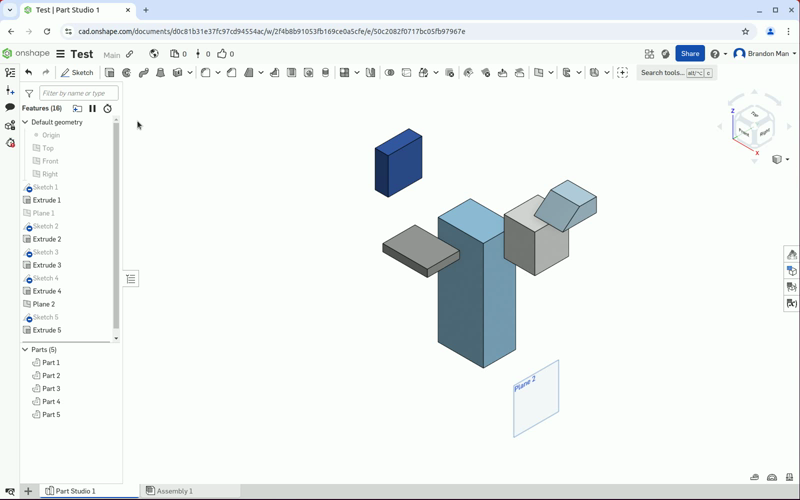
mouse_move(69, 189)
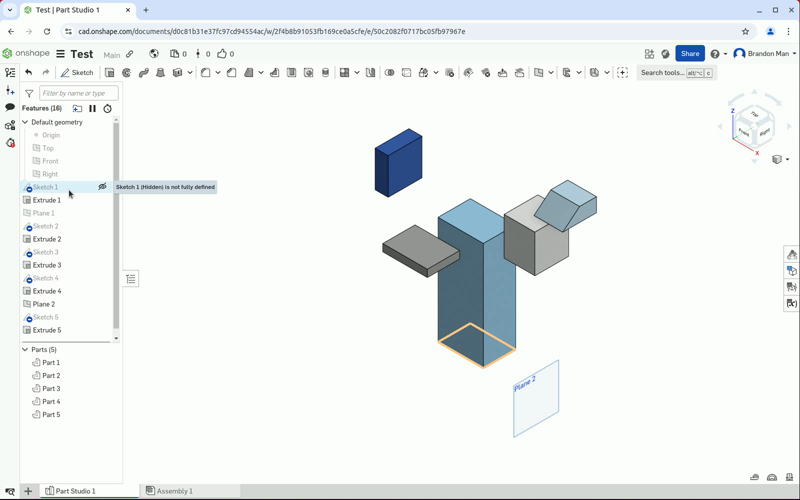
click(69, 189)